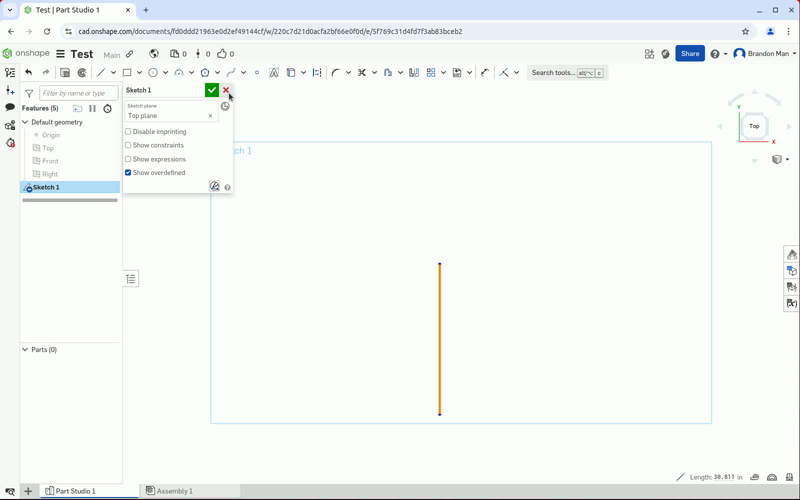
key(shift+h)
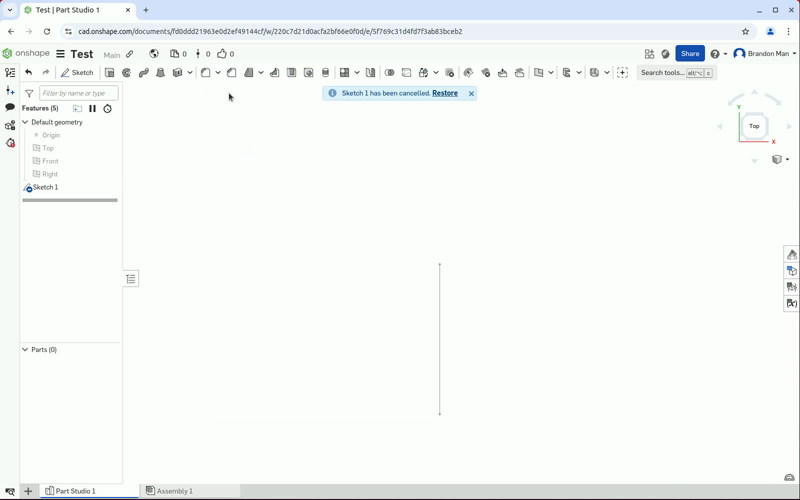
key(shift+s)
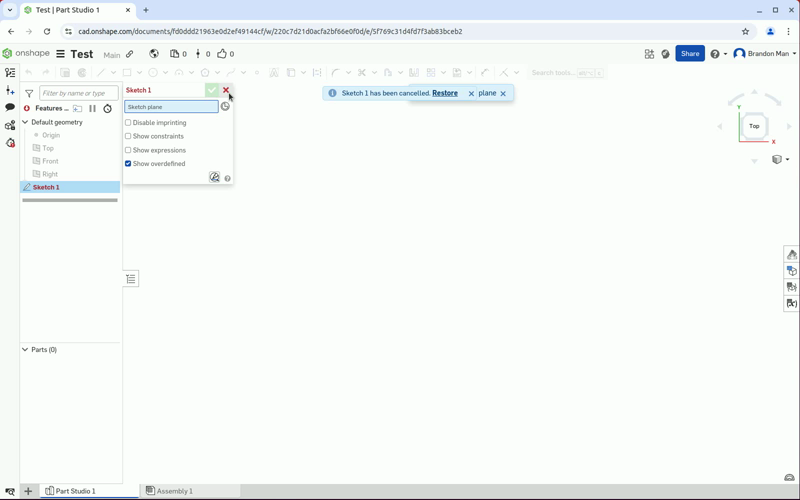
mouse_move(73, 150)
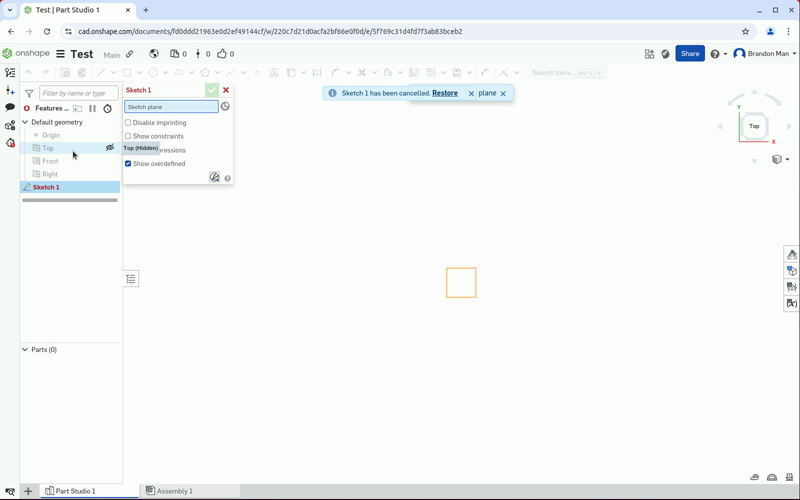
click(73, 150)
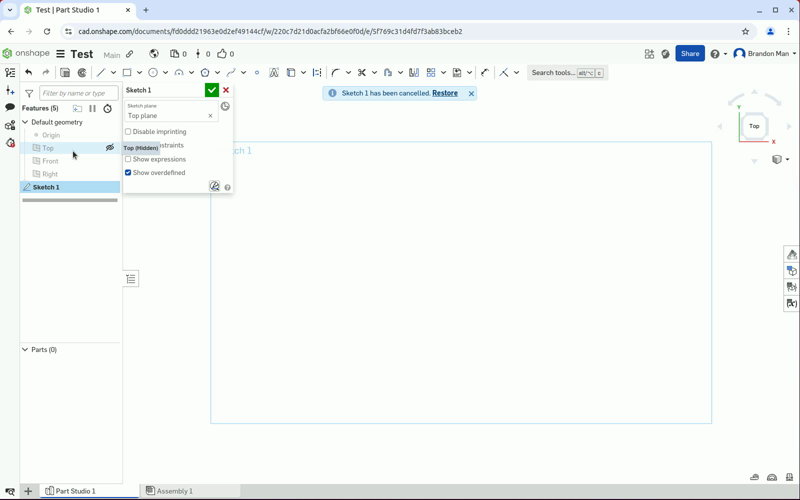
mouse_move(73, 352)
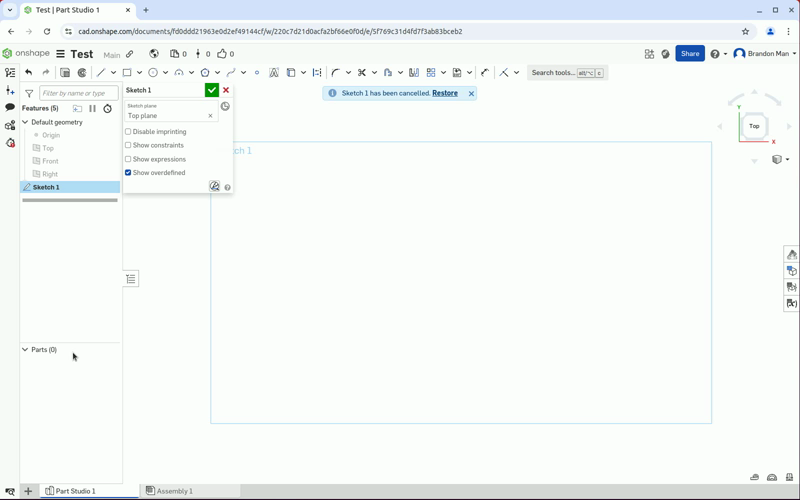
key(y)
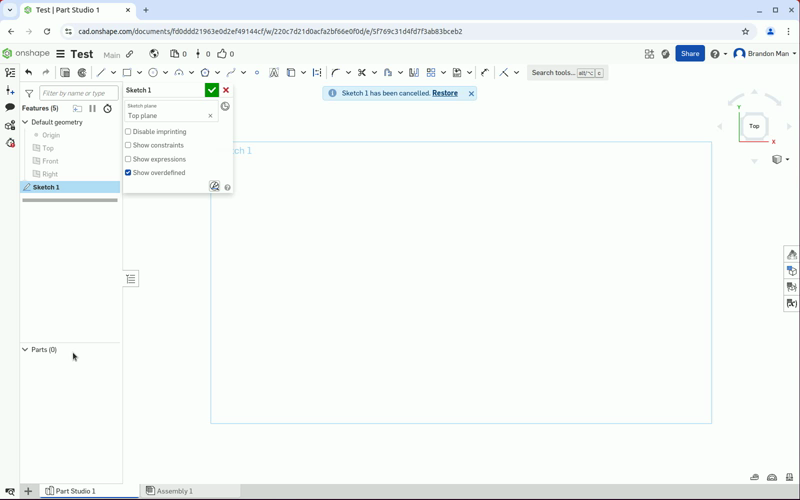
key(l)
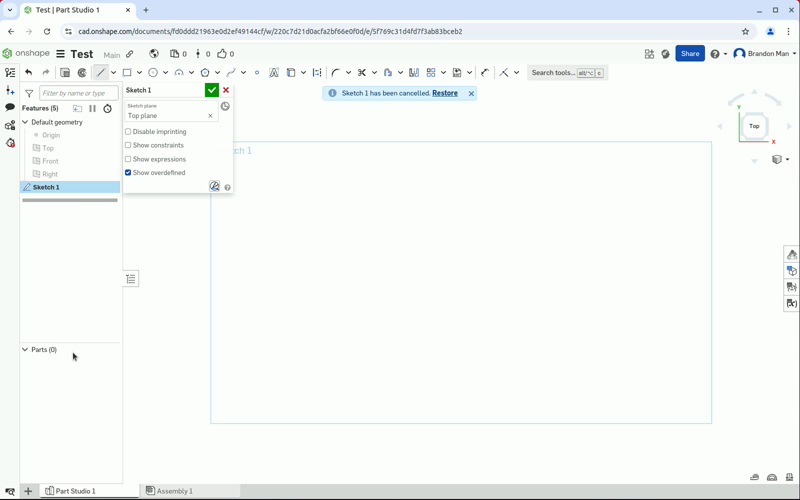
key_down(shift)
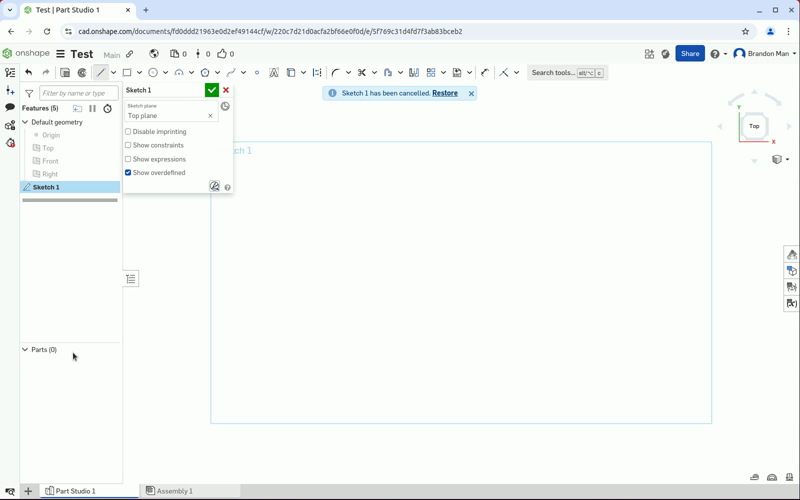
mouse_move(456, 286)
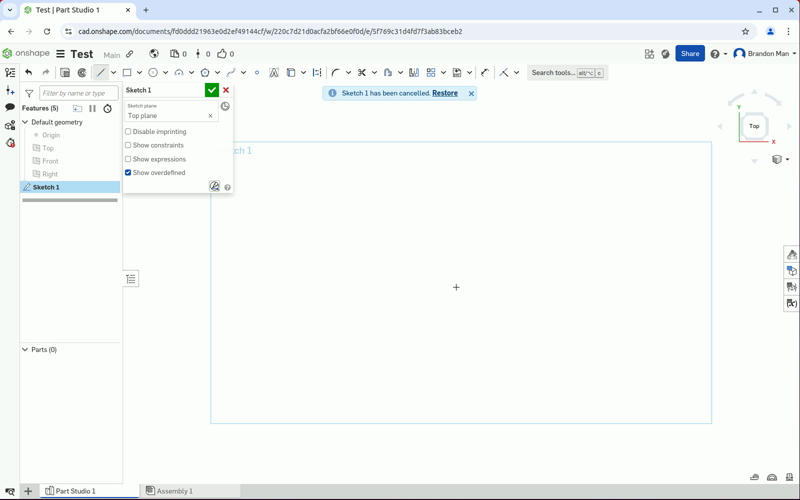
click(456, 286)
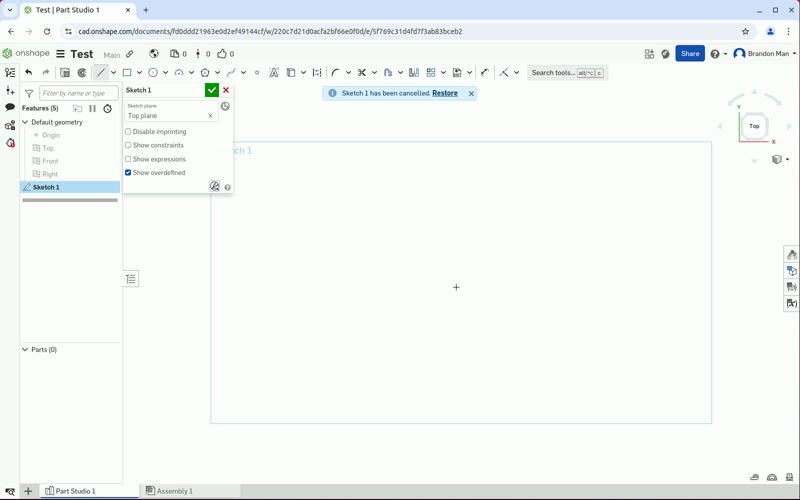
key_up(shift)
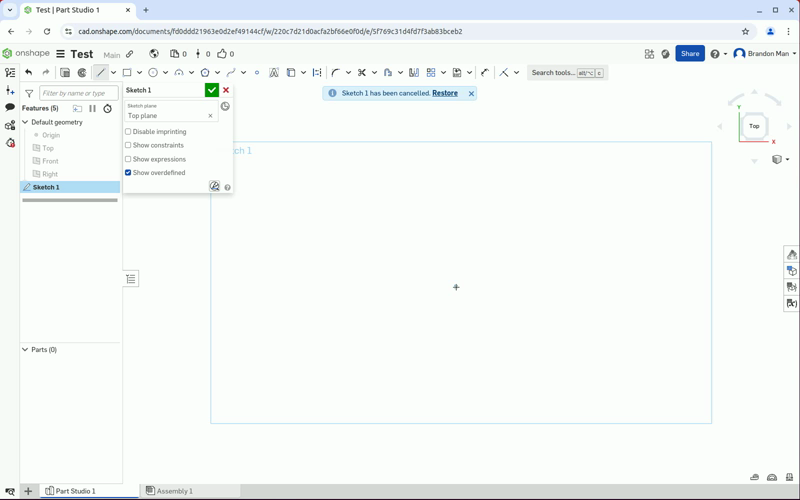
key_down(shift)
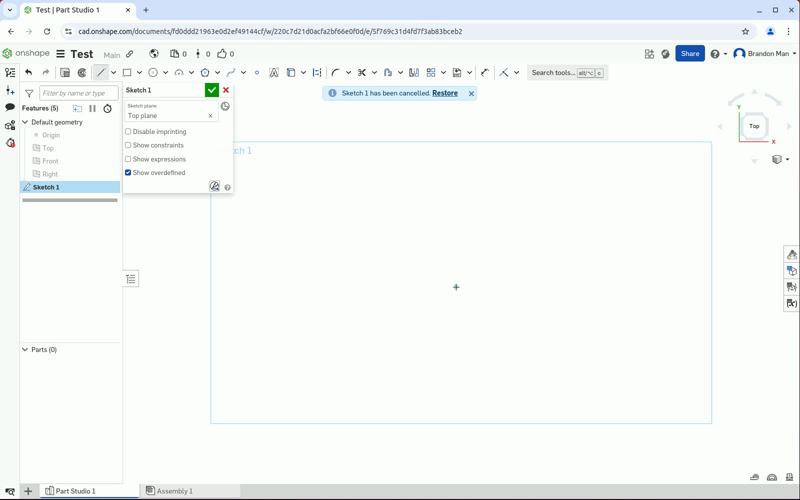
mouse_move(486, 286)
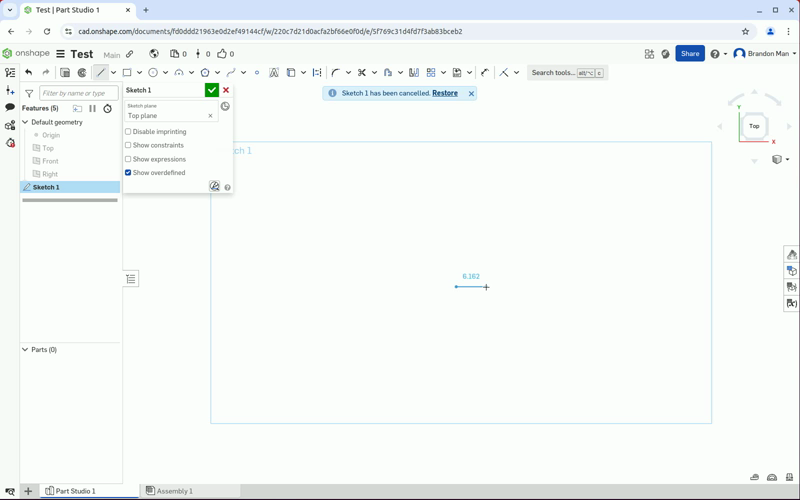
mouse_move(466, 286)
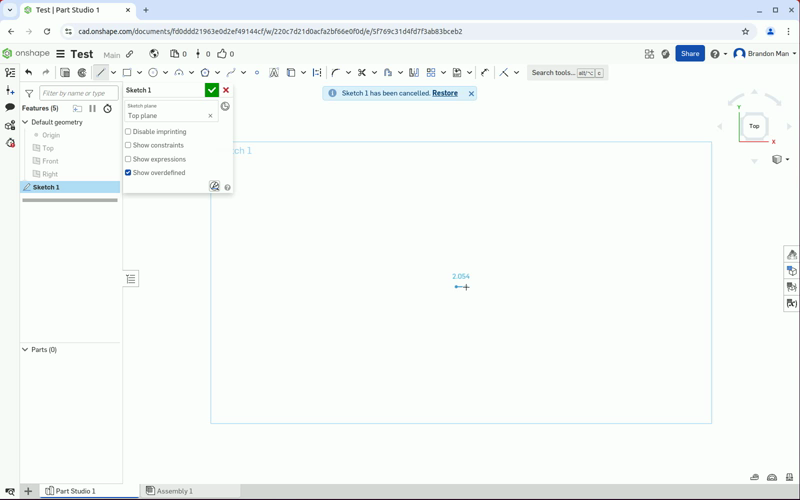
click(466, 286)
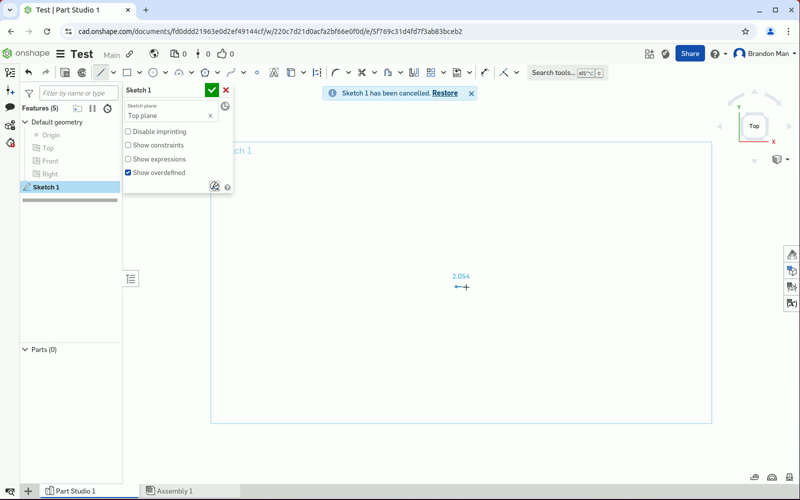
key_up(shift)
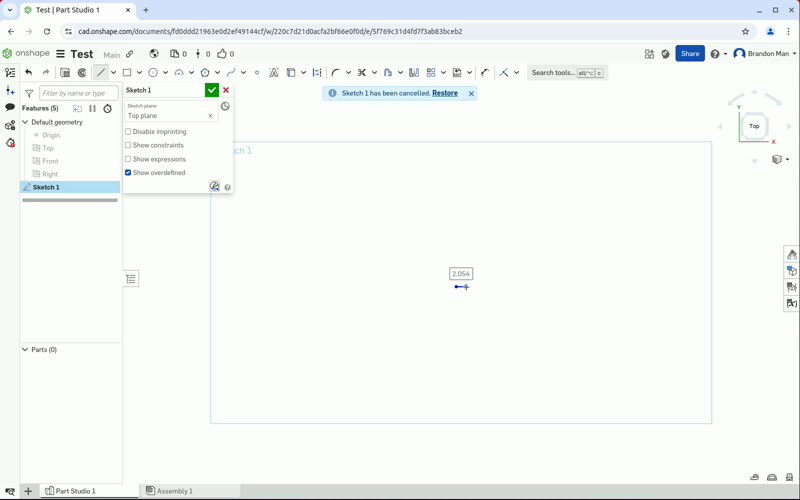
key_down(shift)
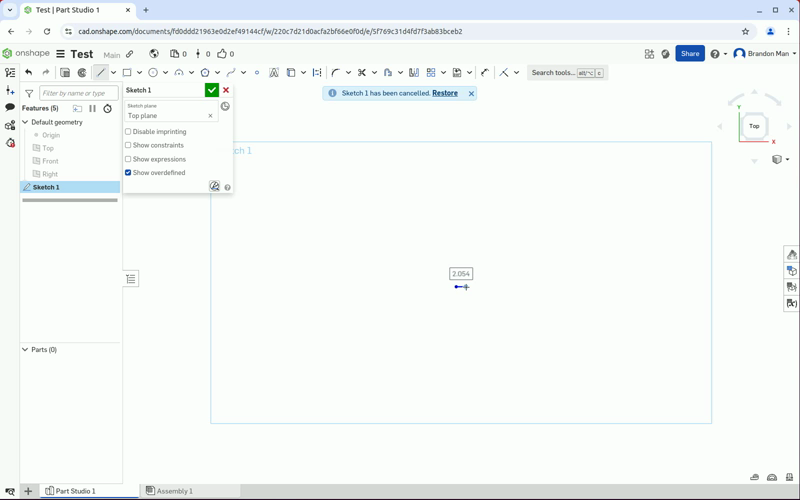
mouse_move(496, 286)
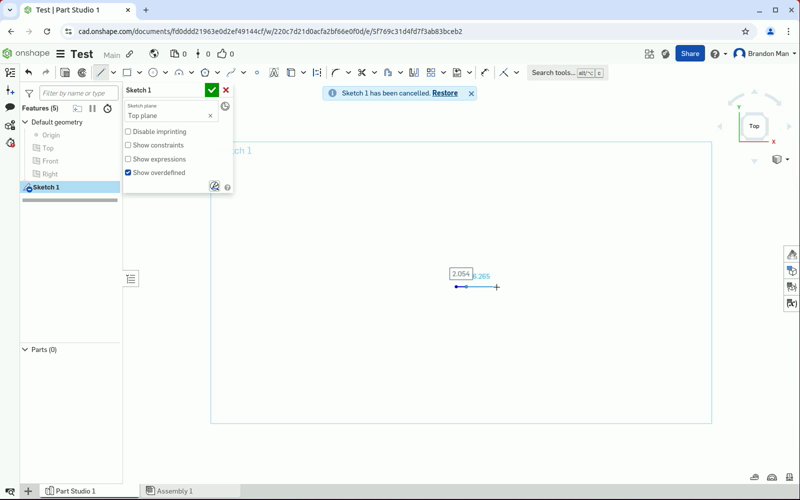
mouse_move(466, 279)
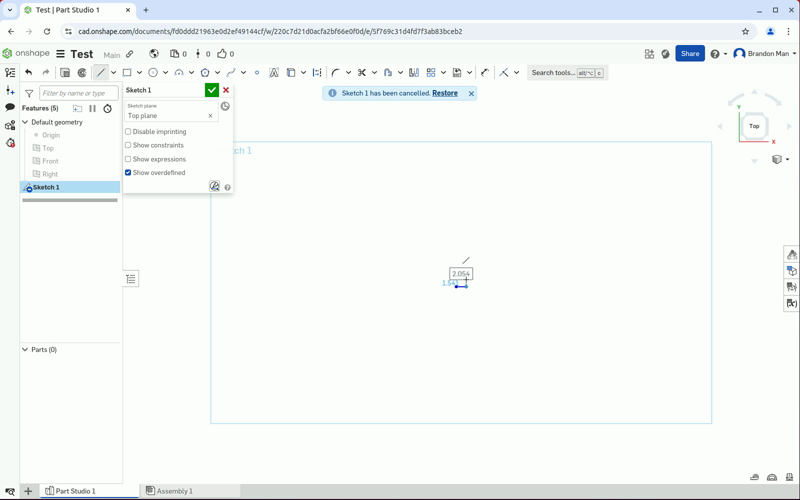
scroll(6)
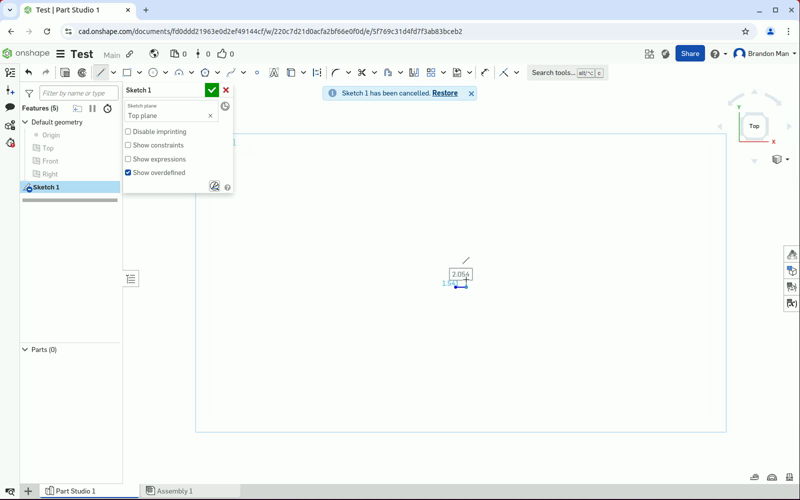
scroll(6)
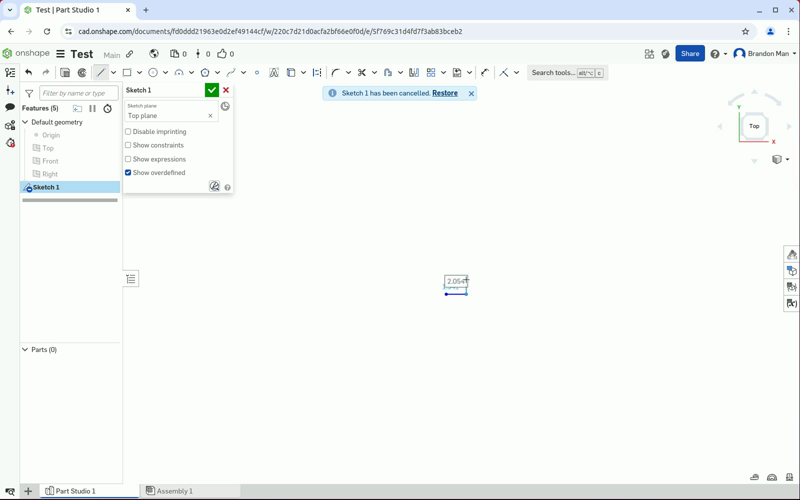
scroll(6)
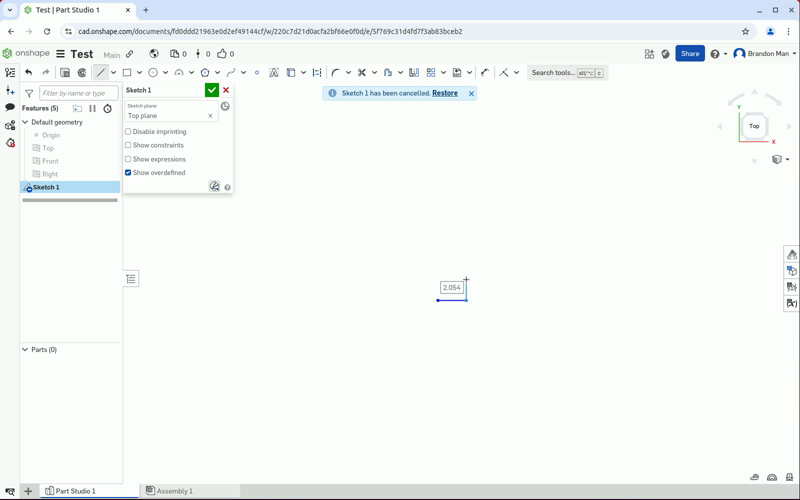
scroll(6)
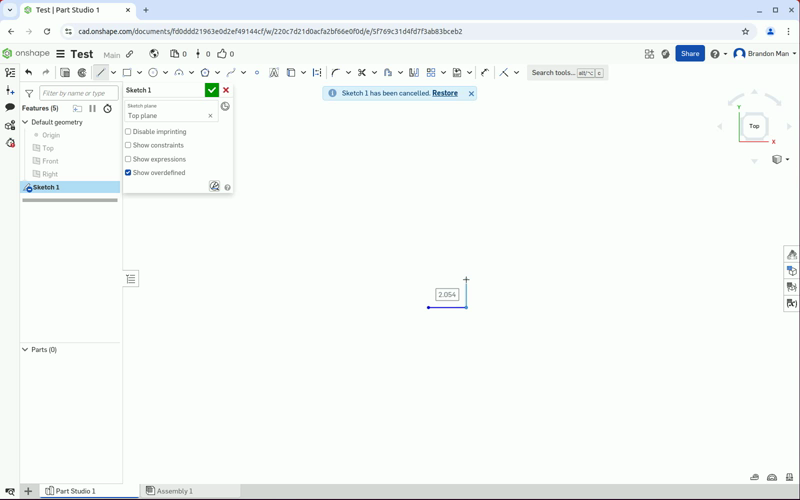
scroll(6)
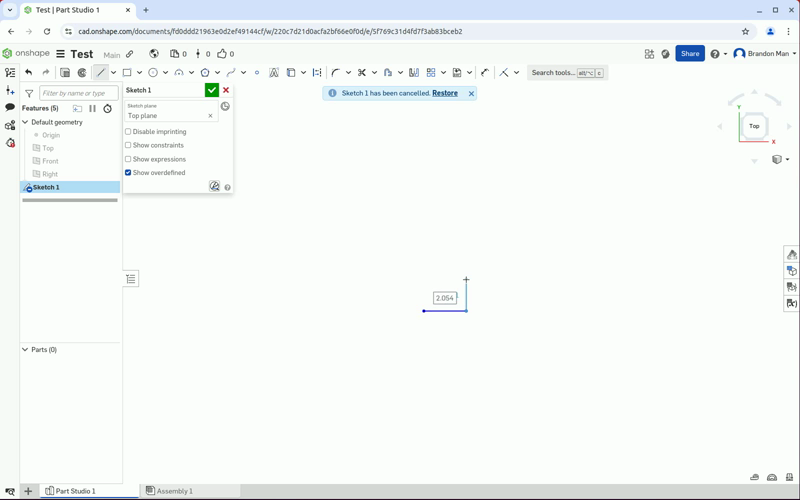
scroll(6)
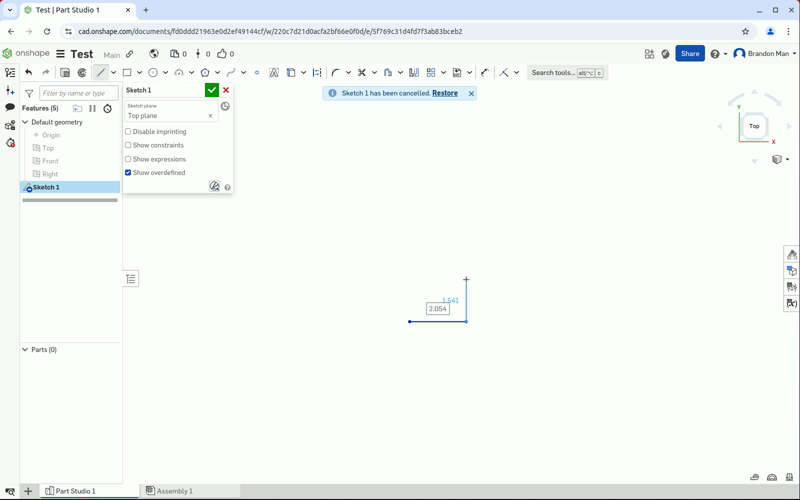
scroll(6)
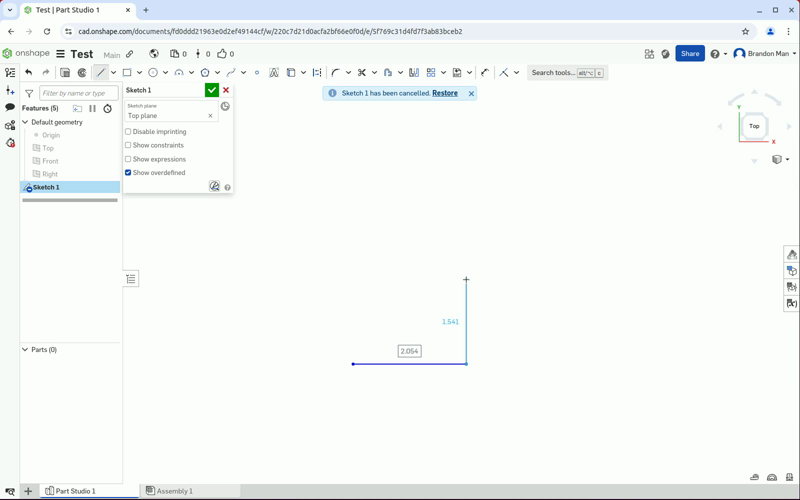
click(466, 279)
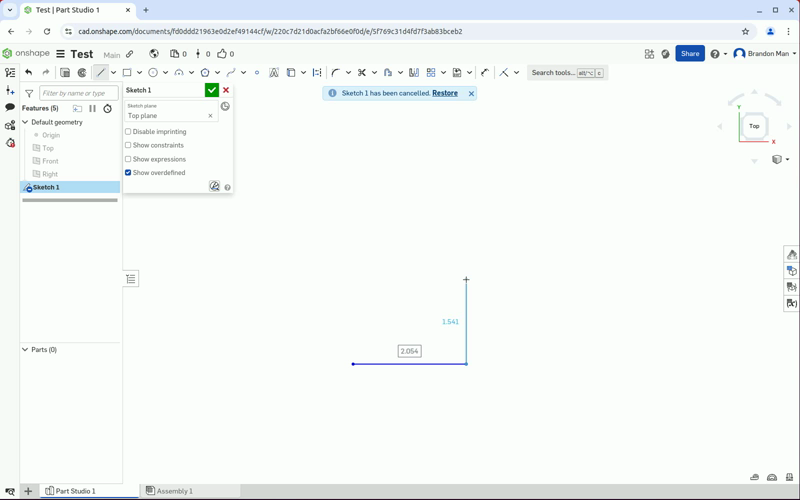
scroll(-6)
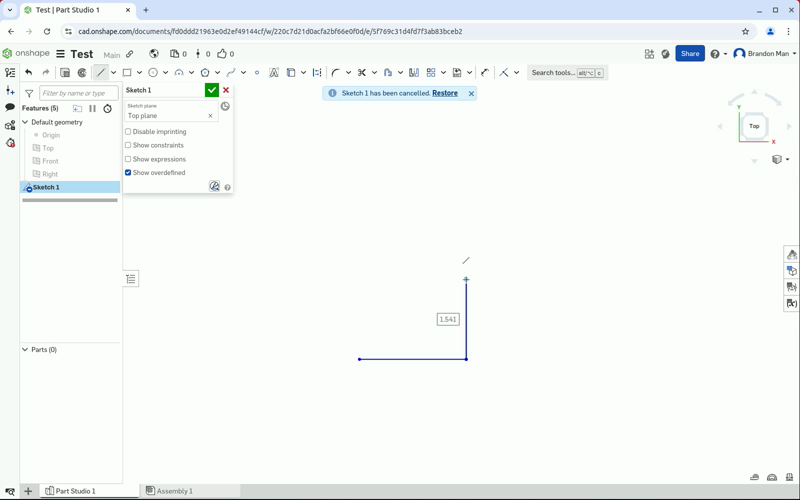
scroll(-6)
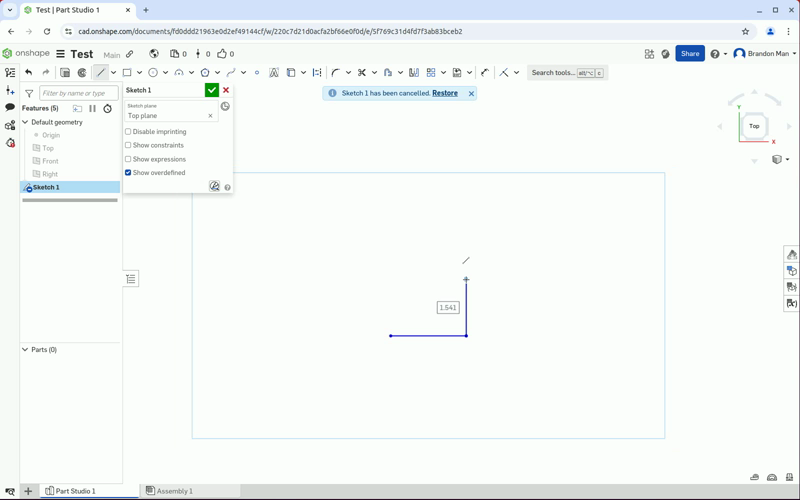
scroll(-6)
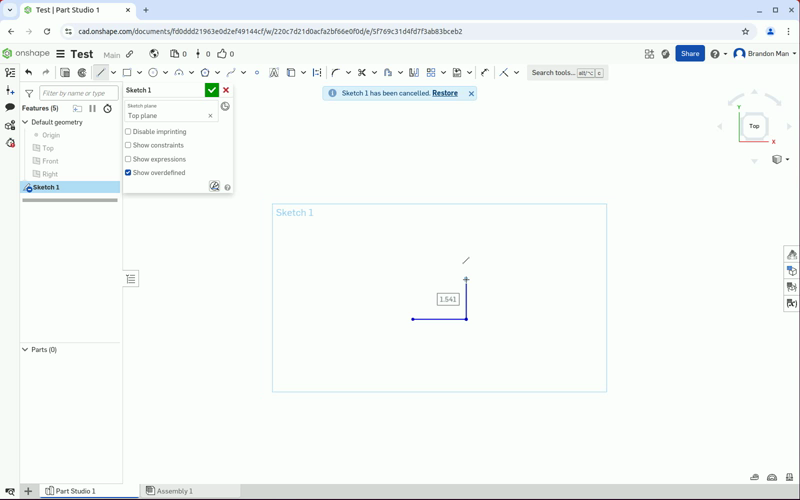
scroll(-6)
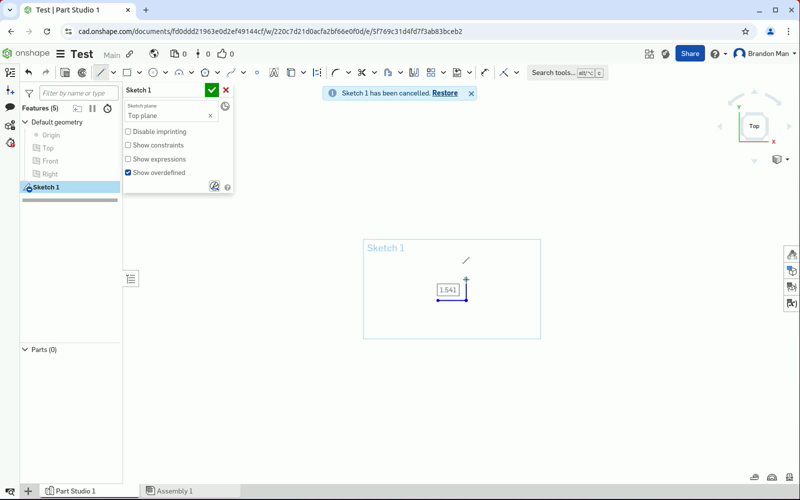
scroll(-6)
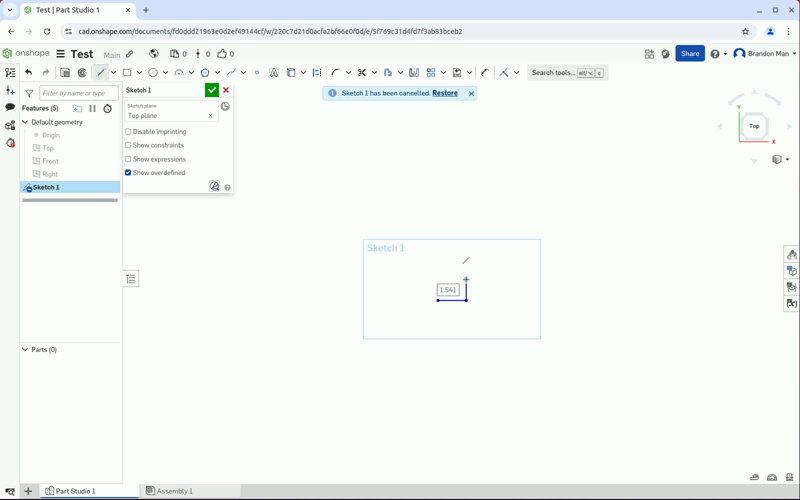
scroll(-6)
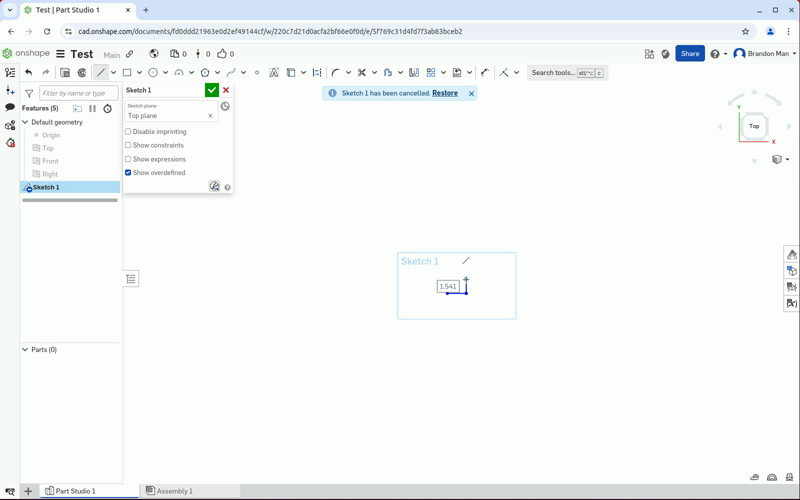
scroll(-6)
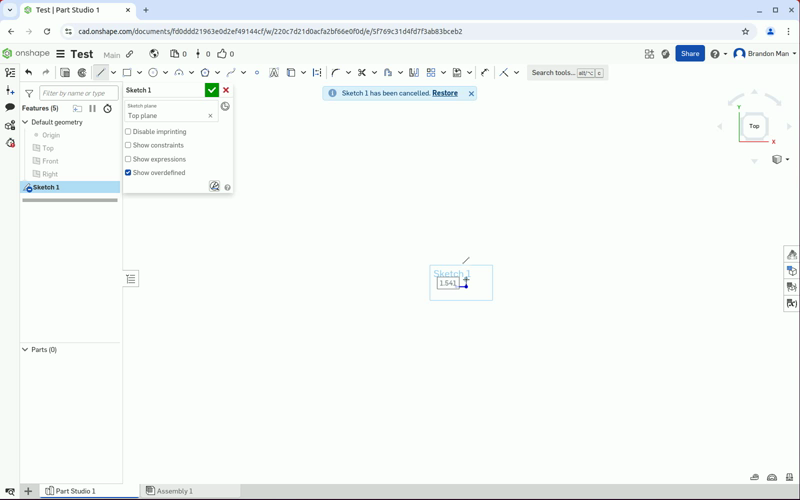
key_up(shift)
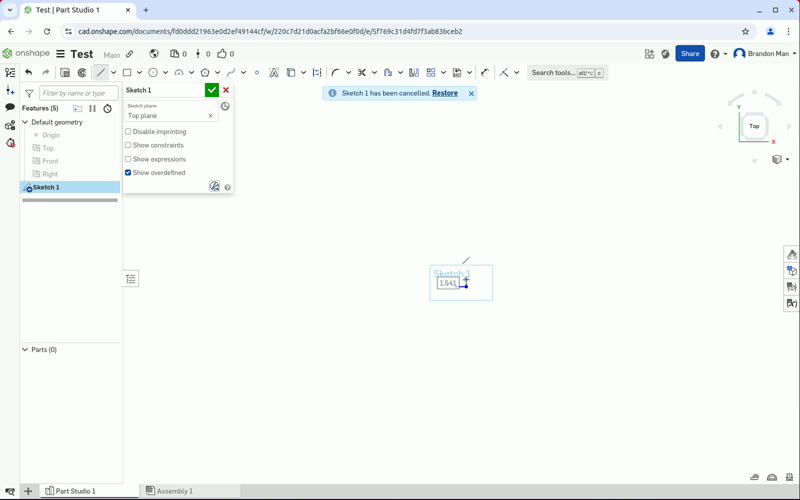
key_down(shift)
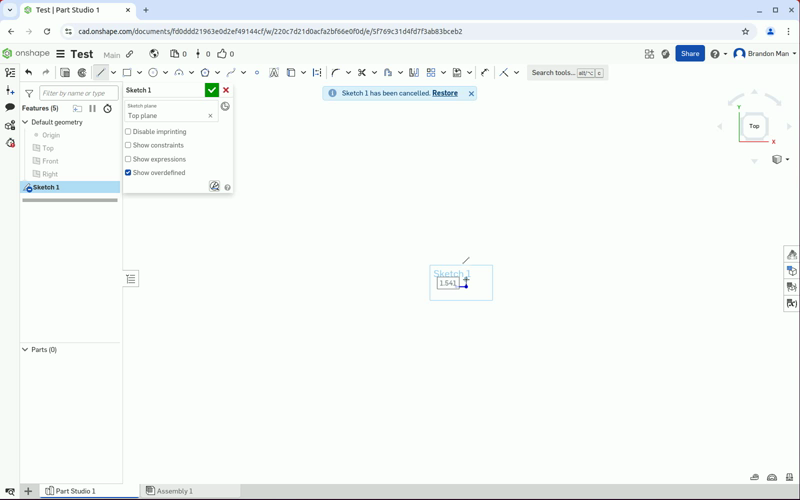
mouse_move(496, 279)
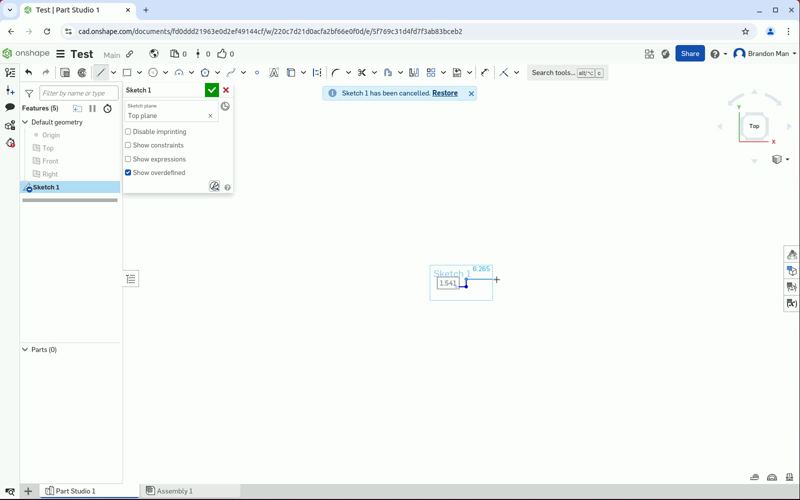
mouse_move(456, 279)
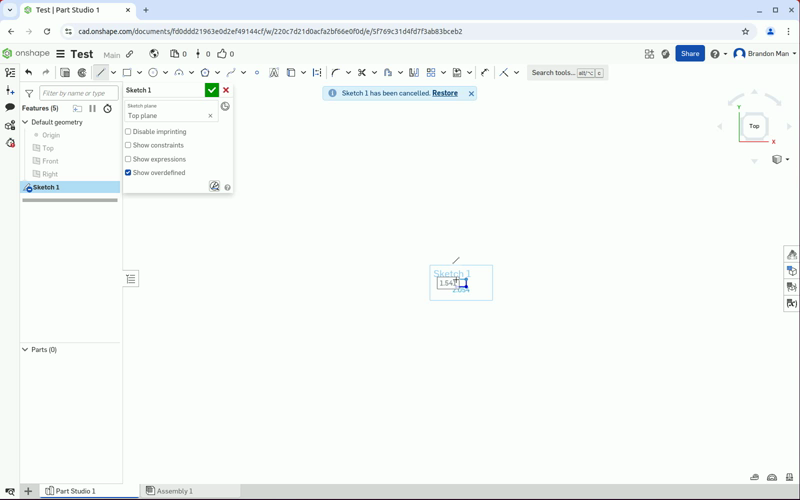
click(456, 279)
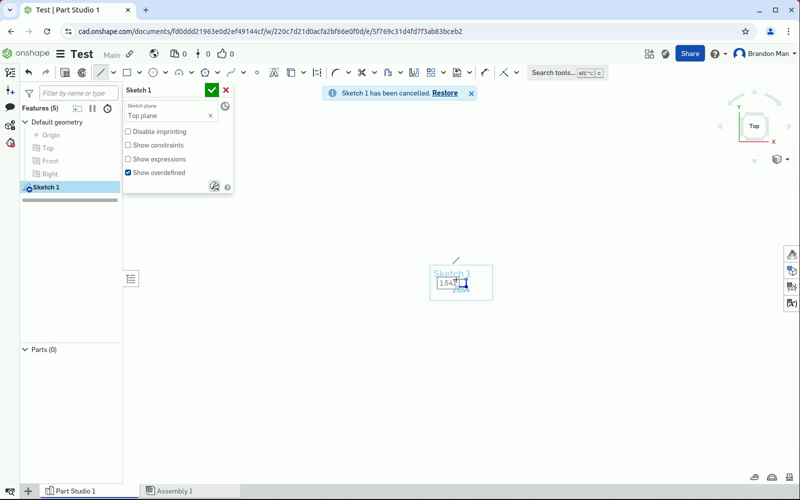
key_up(shift)
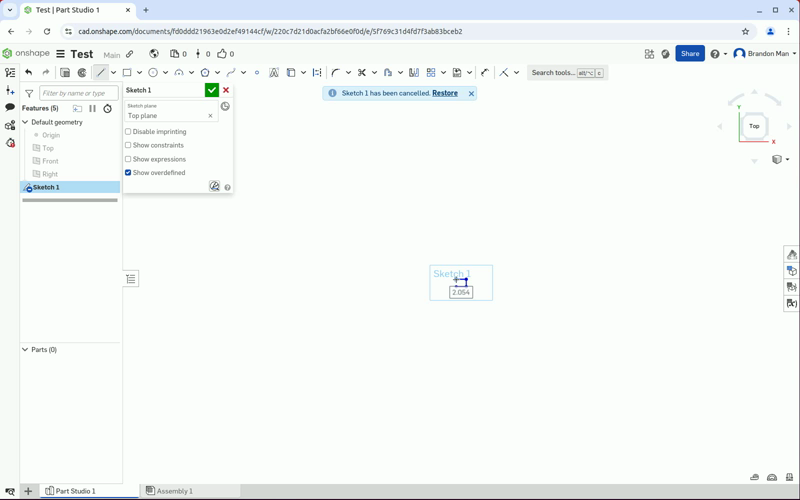
mouse_move(486, 279)
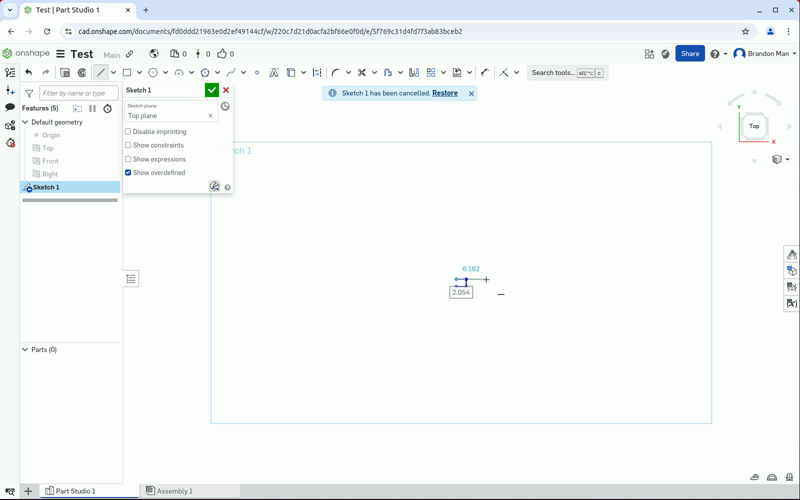
key_down(shift)
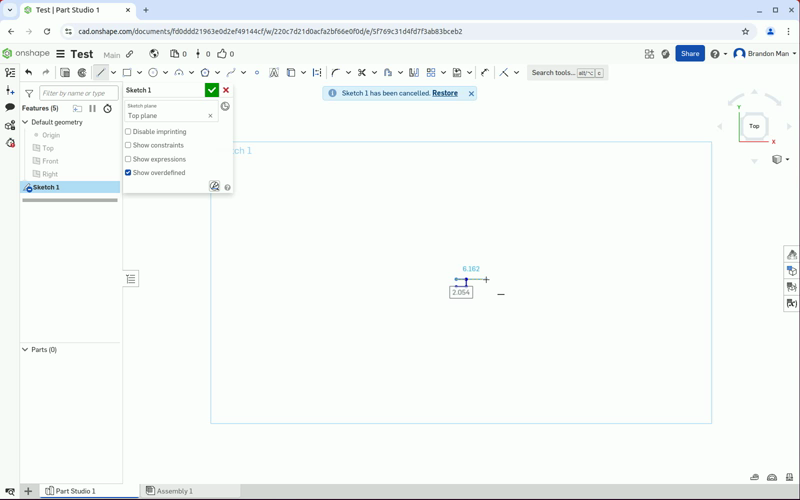
mouse_move(456, 286)
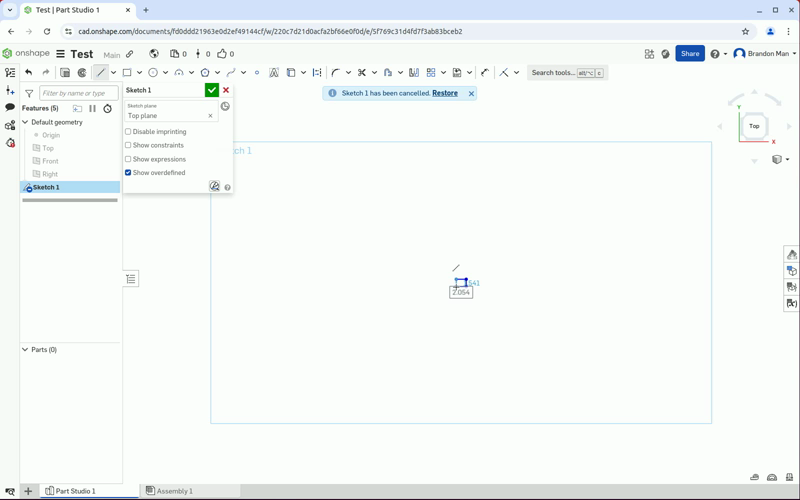
scroll(6)
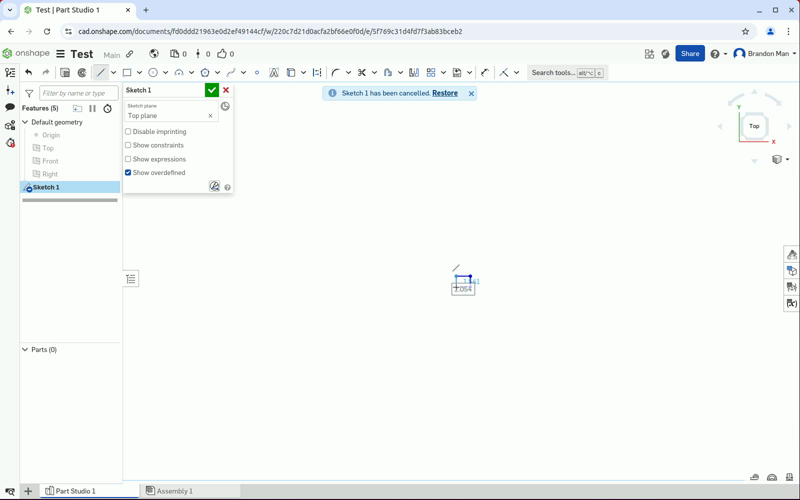
scroll(6)
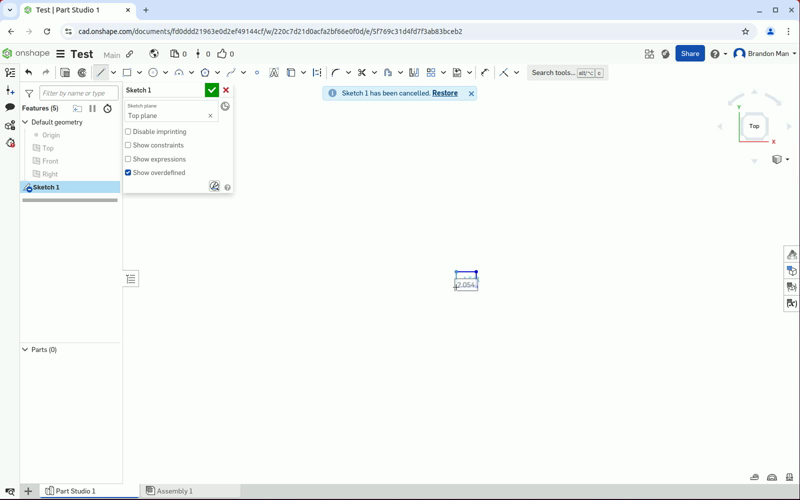
scroll(6)
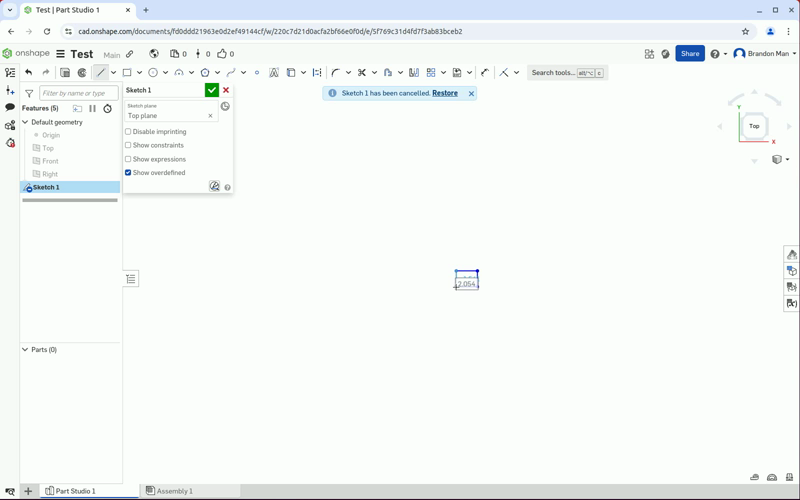
scroll(6)
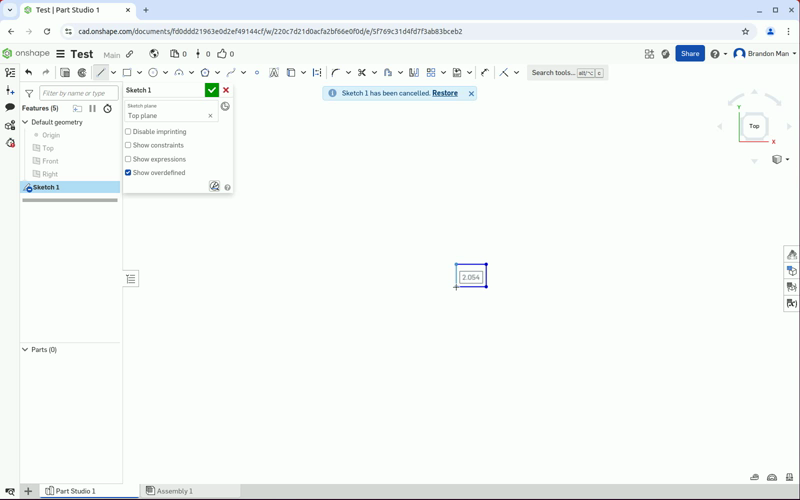
scroll(6)
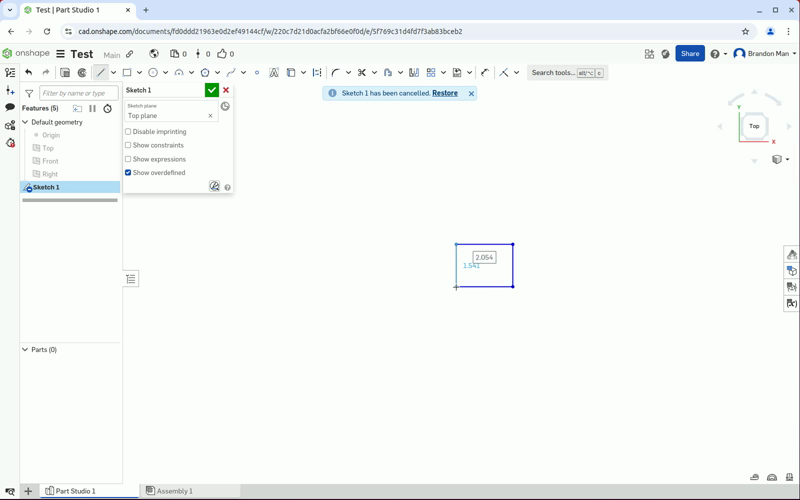
scroll(6)
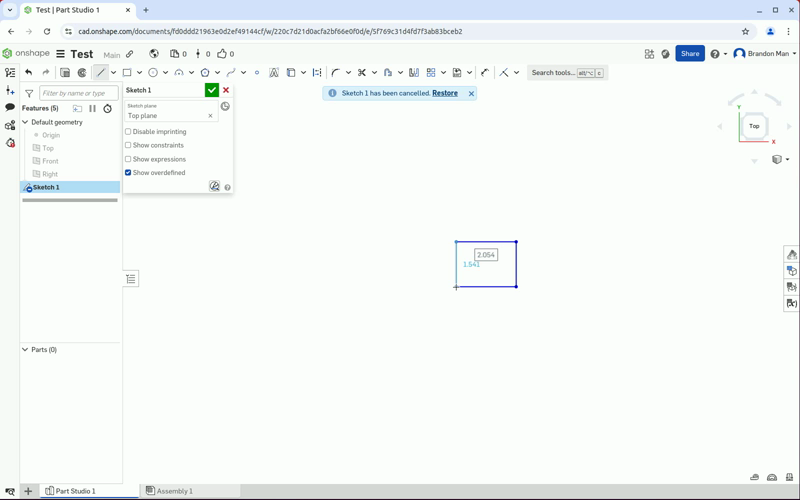
scroll(6)
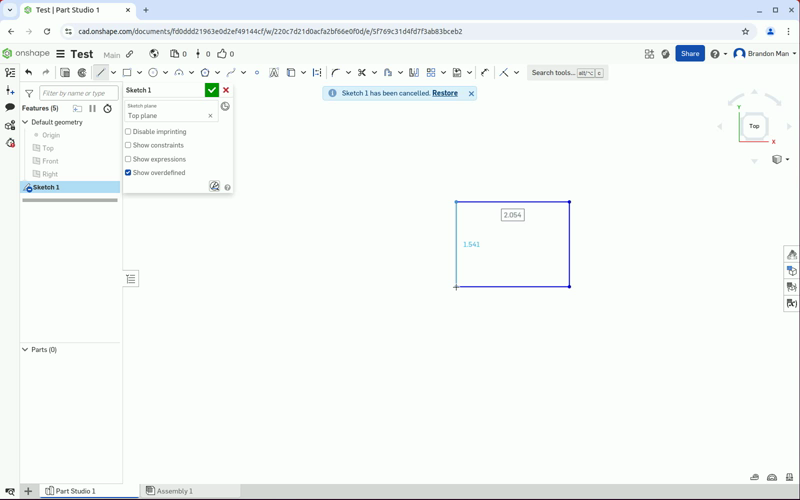
key_up(shift)
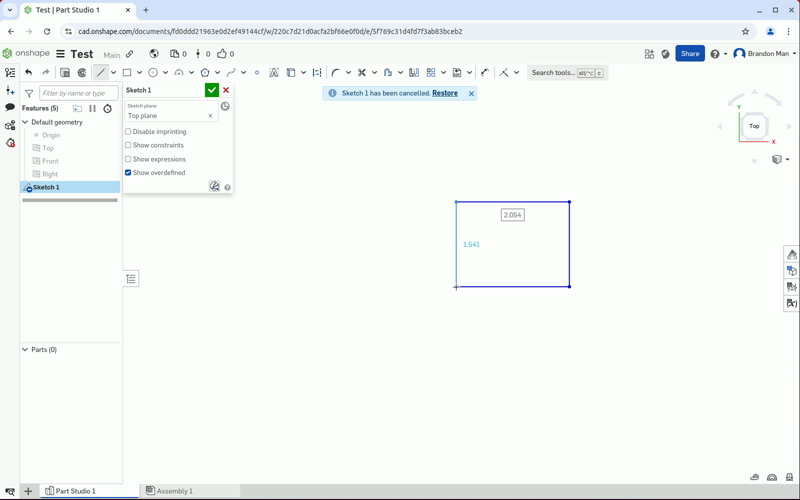
click(456, 286)
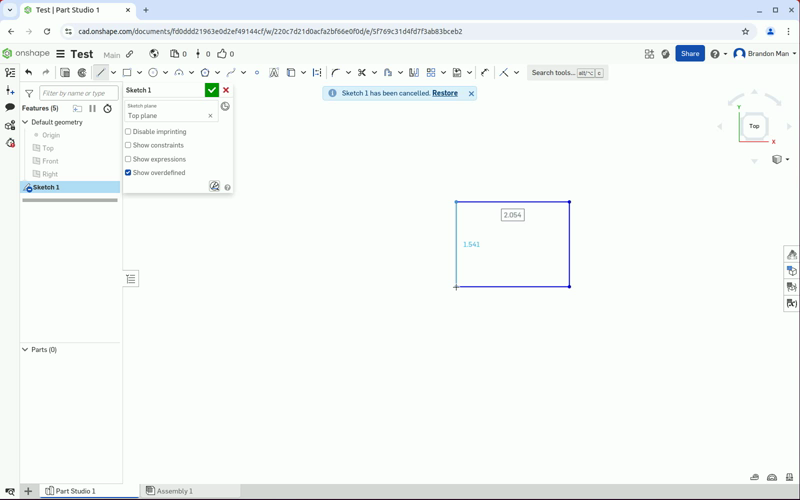
scroll(-6)
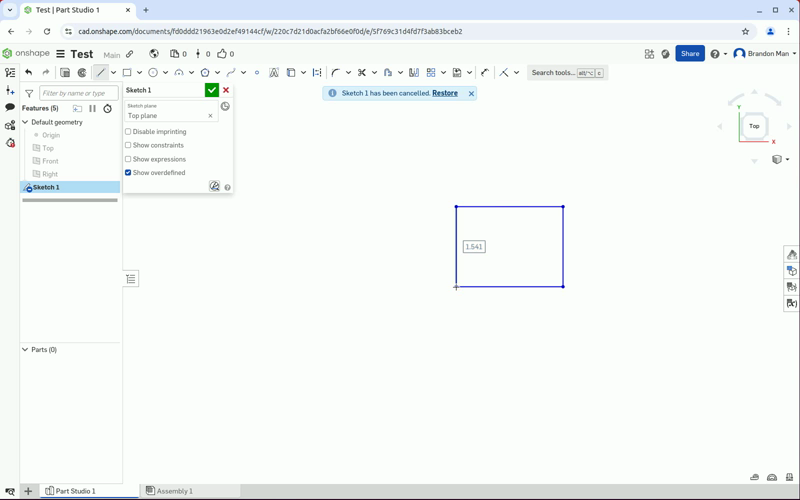
scroll(-6)
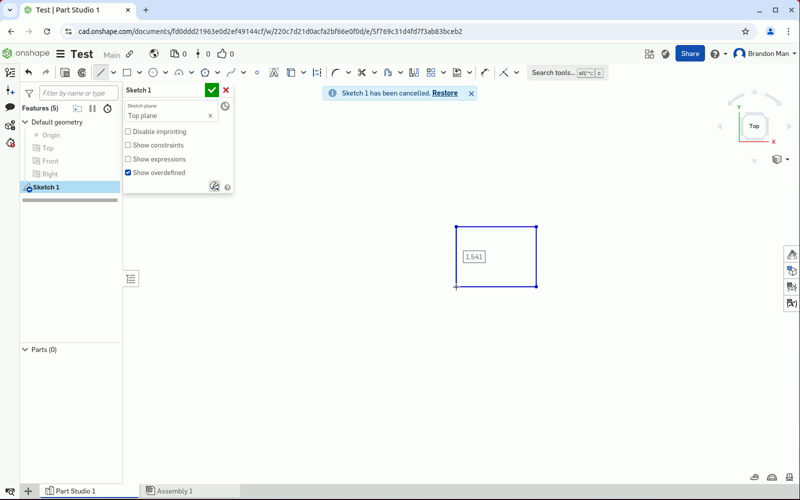
scroll(-6)
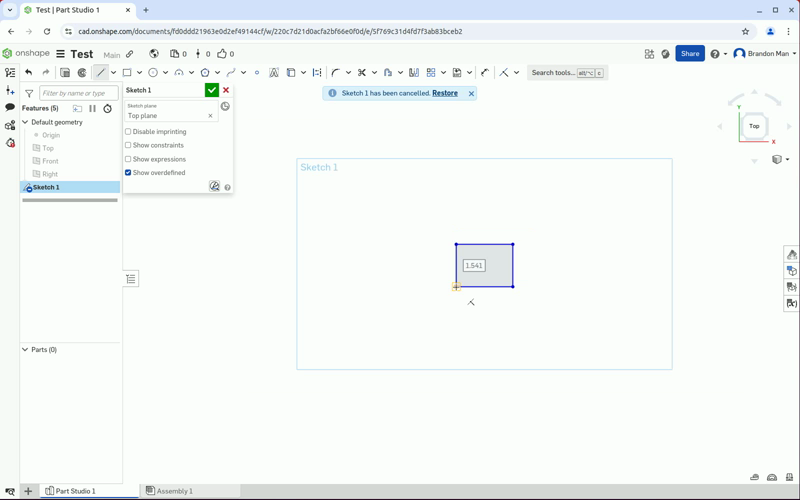
scroll(-6)
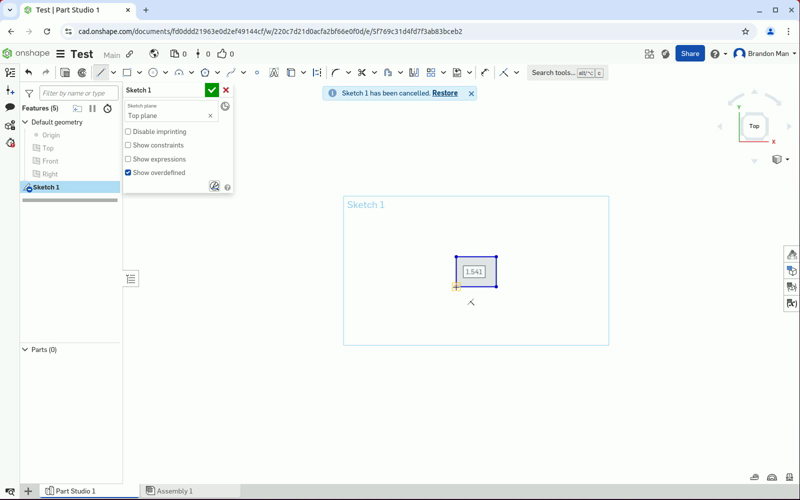
scroll(-6)
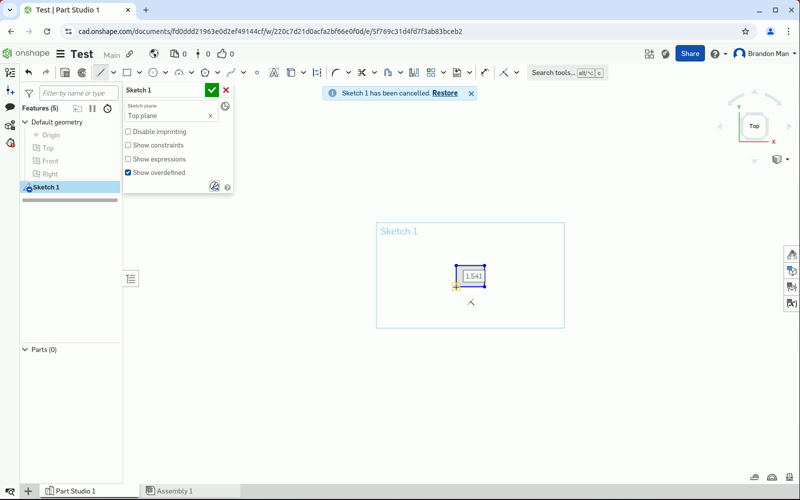
scroll(-6)
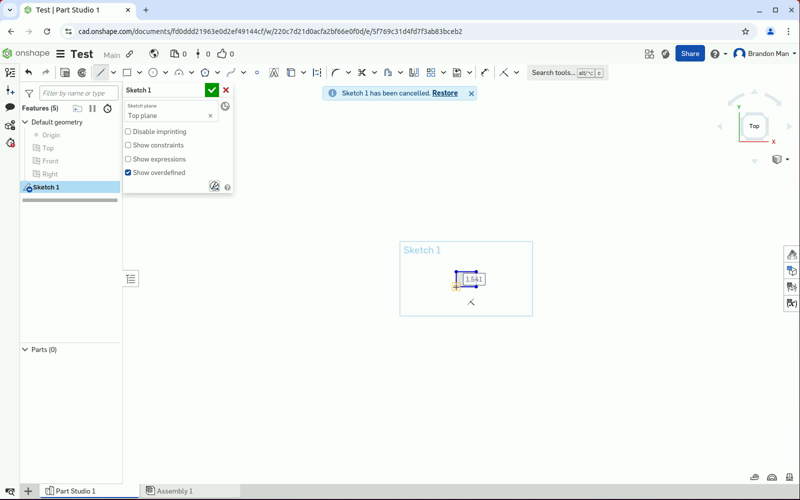
scroll(-6)
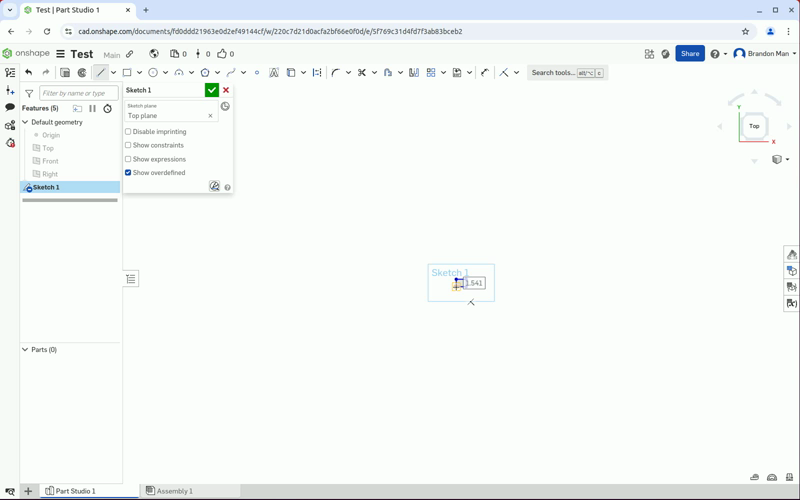
key(esc)
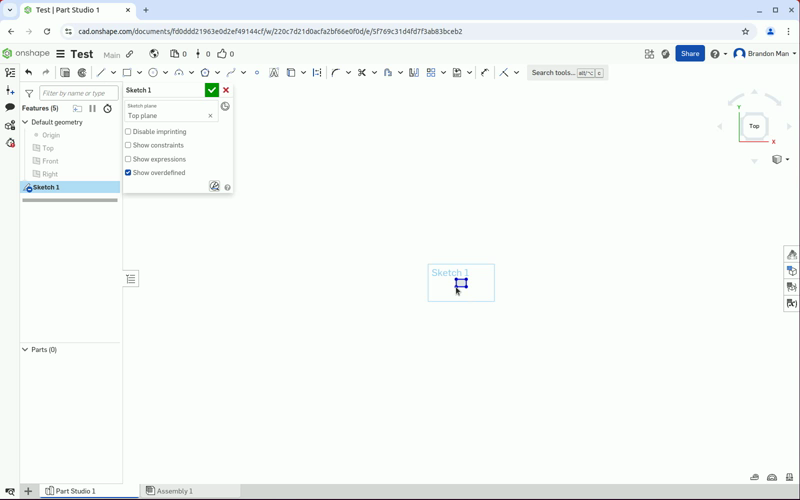
key(l)
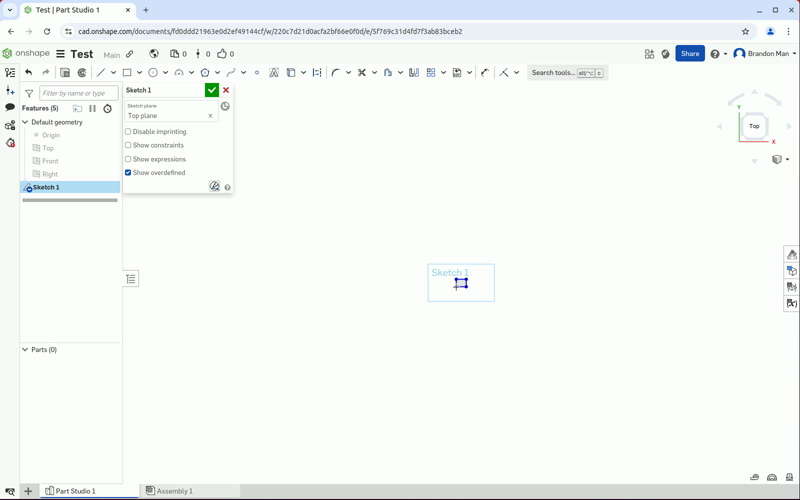
key_down(shift)
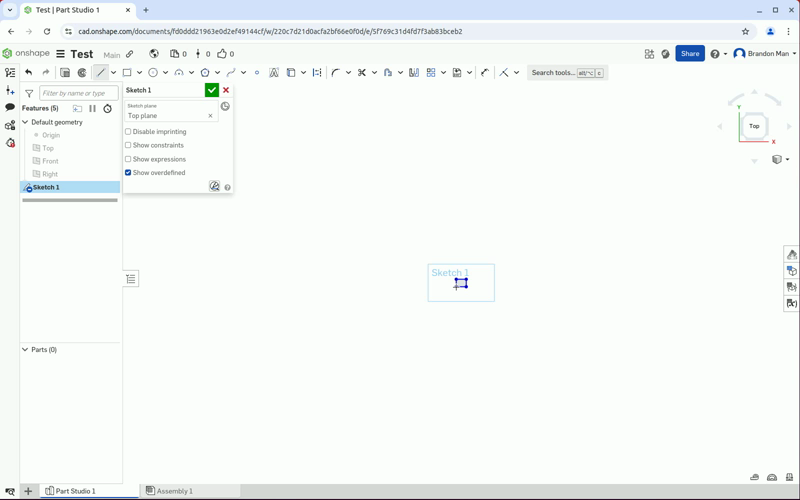
mouse_move(456, 285)
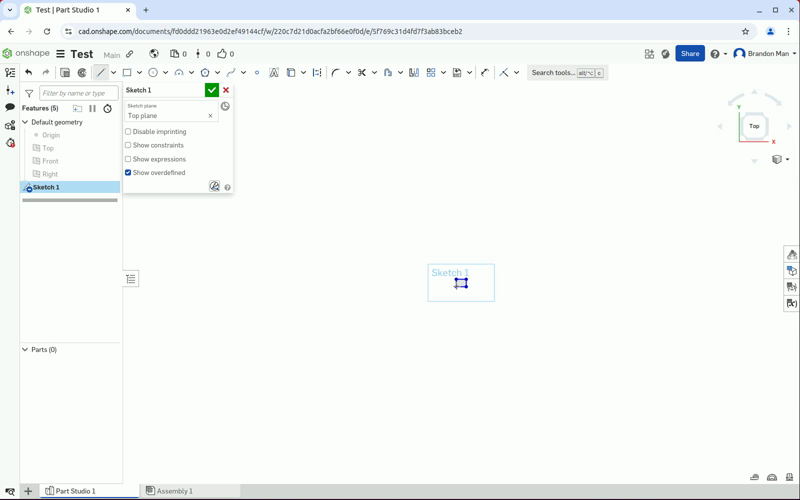
scroll(6)
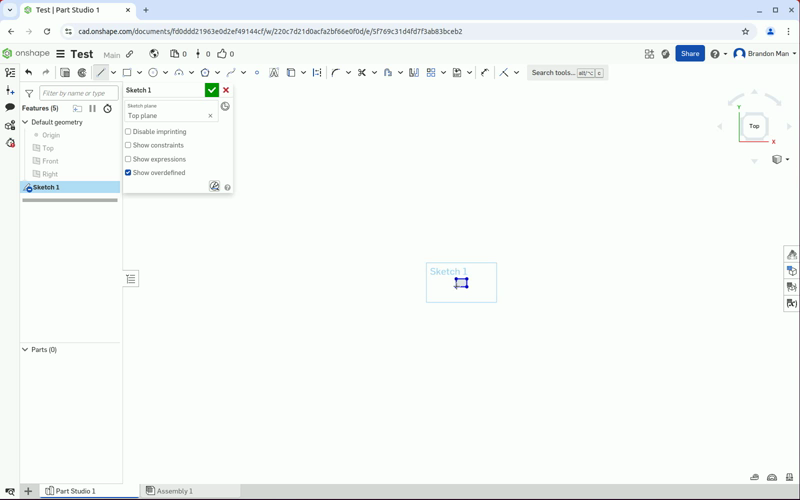
scroll(6)
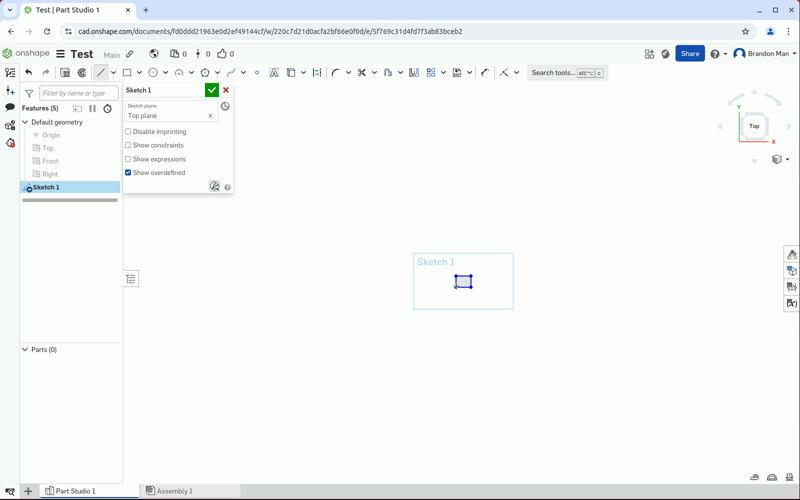
scroll(6)
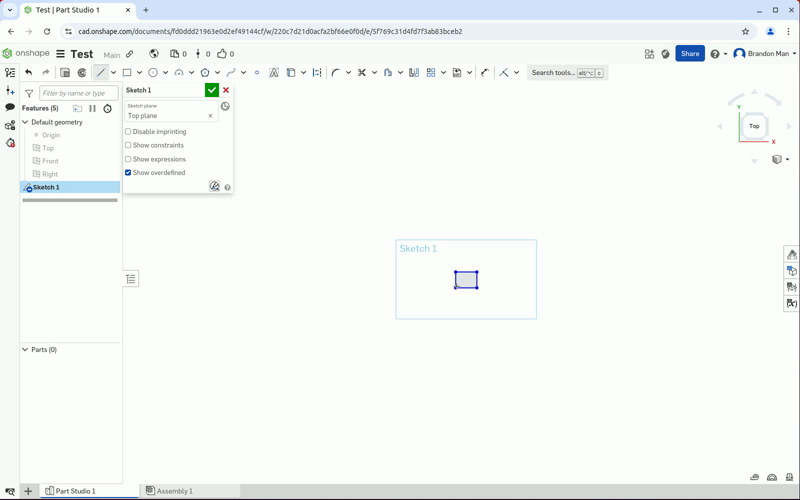
scroll(6)
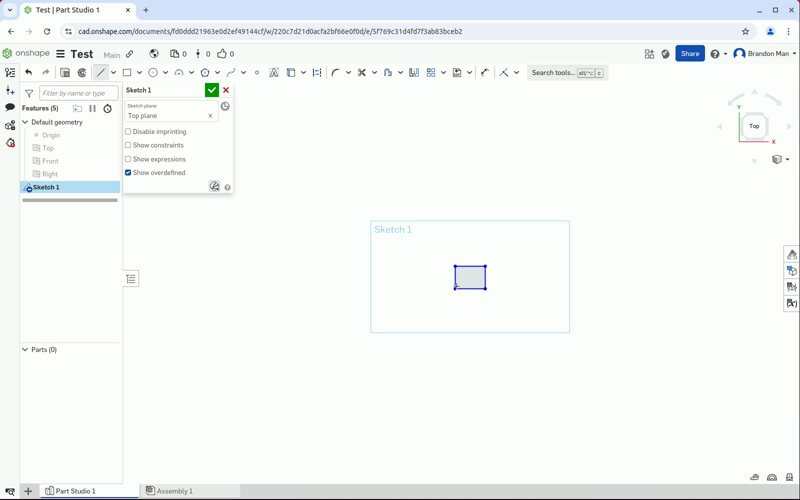
scroll(6)
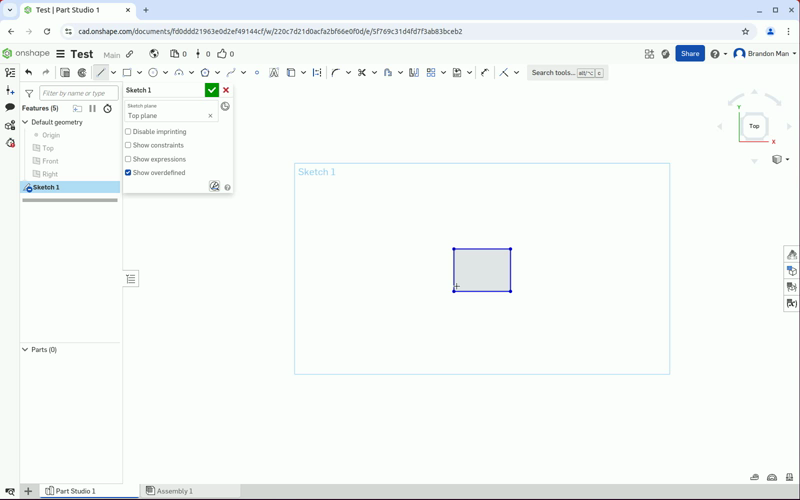
scroll(6)
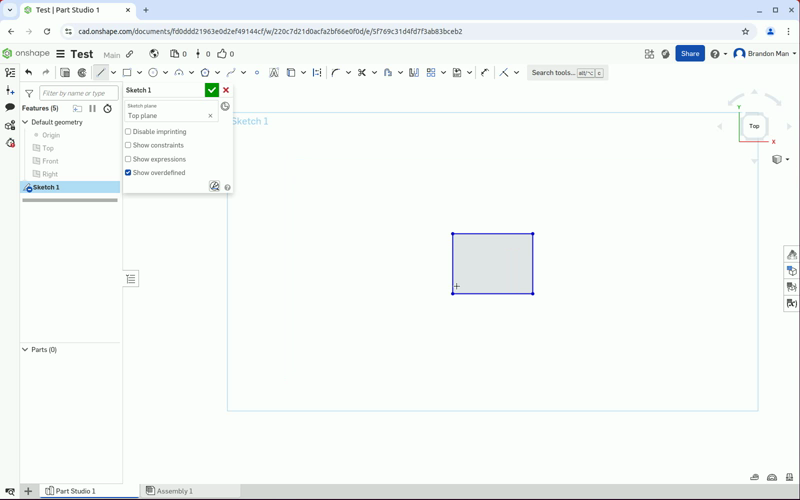
scroll(6)
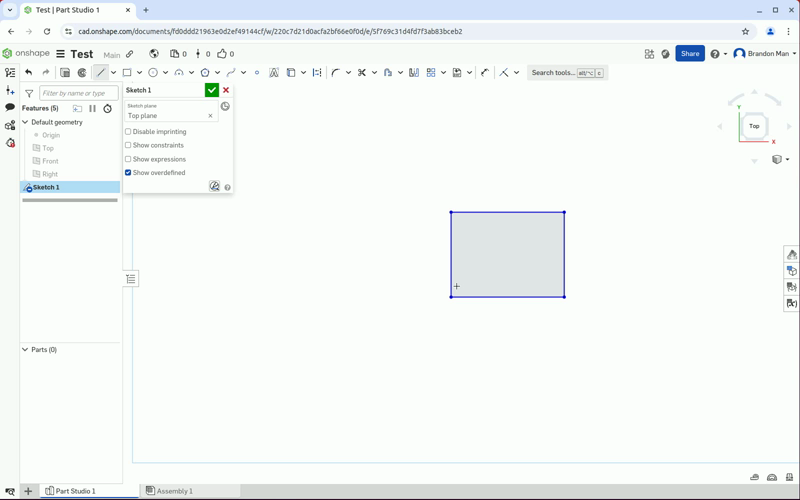
click(456, 285)
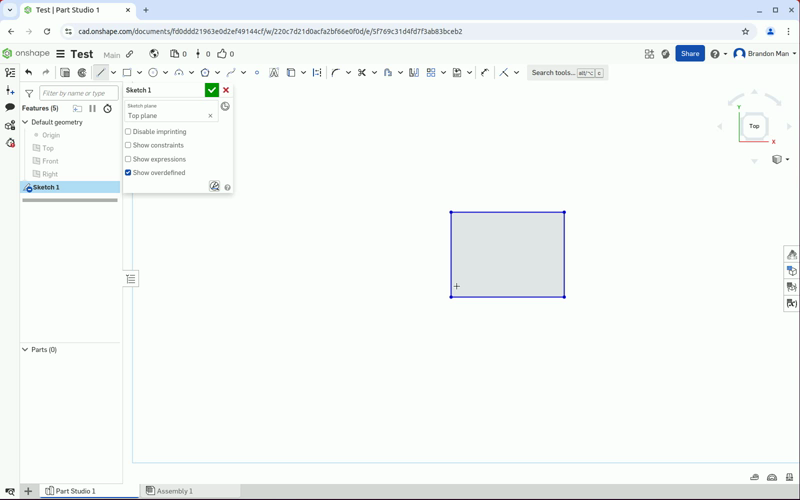
scroll(-6)
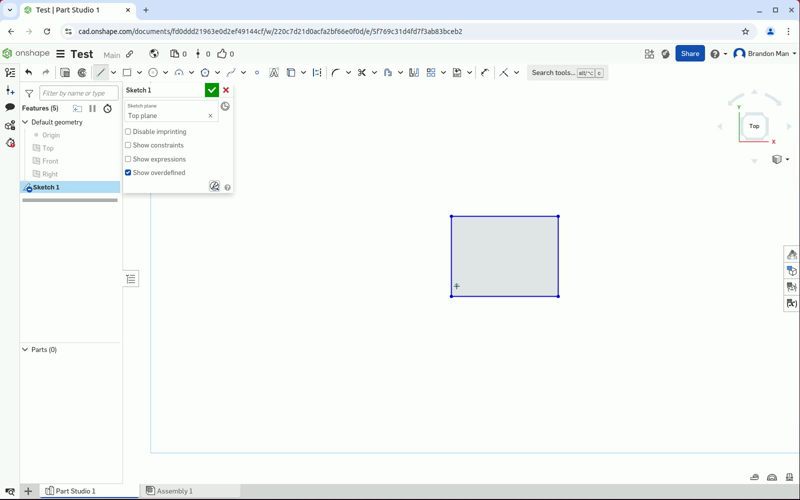
scroll(-6)
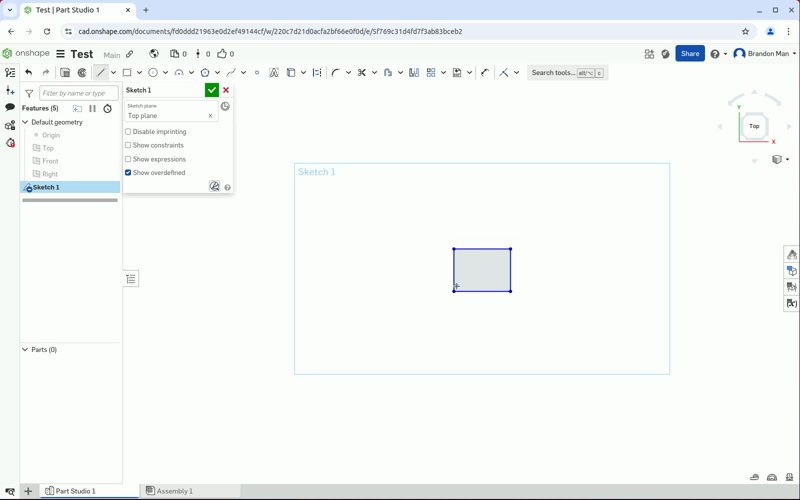
scroll(-6)
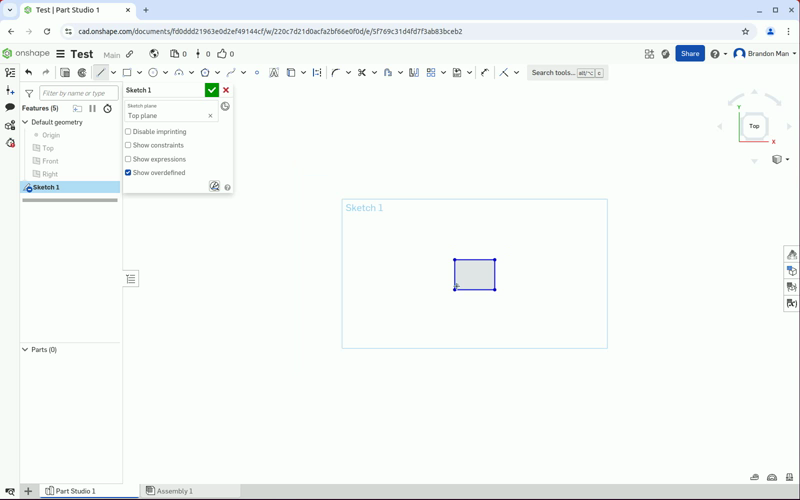
scroll(-6)
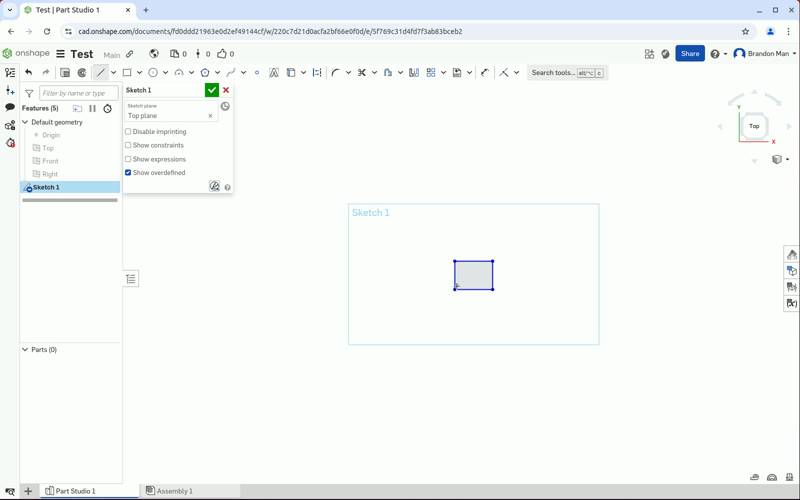
scroll(-6)
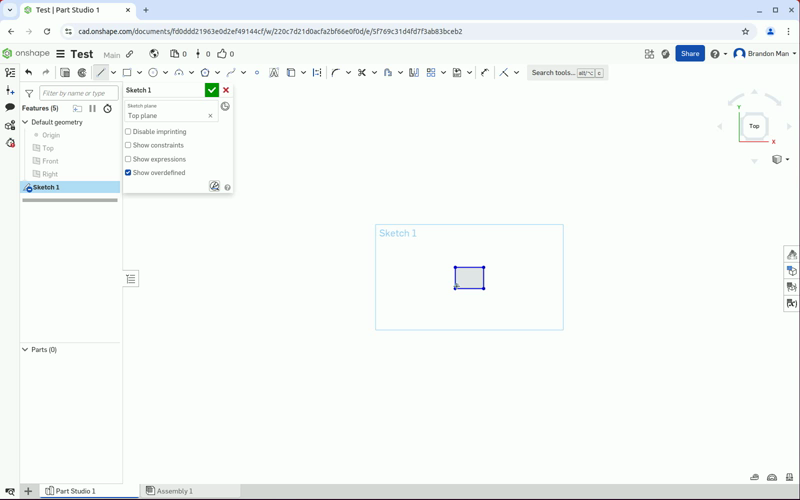
scroll(-6)
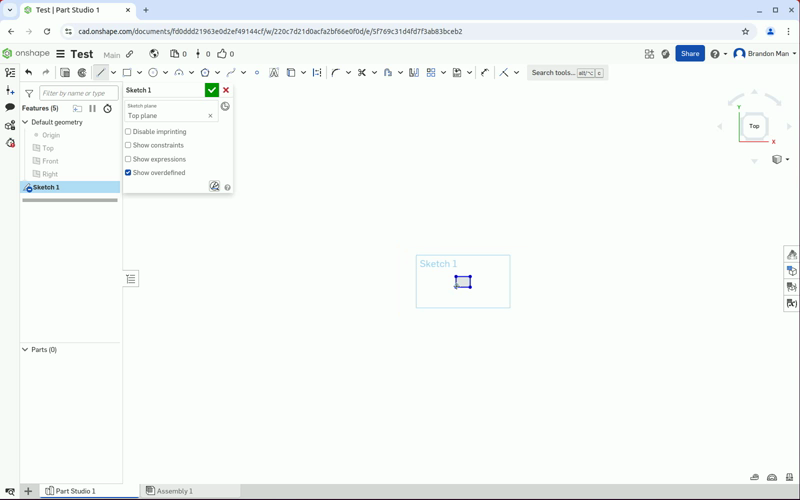
scroll(-6)
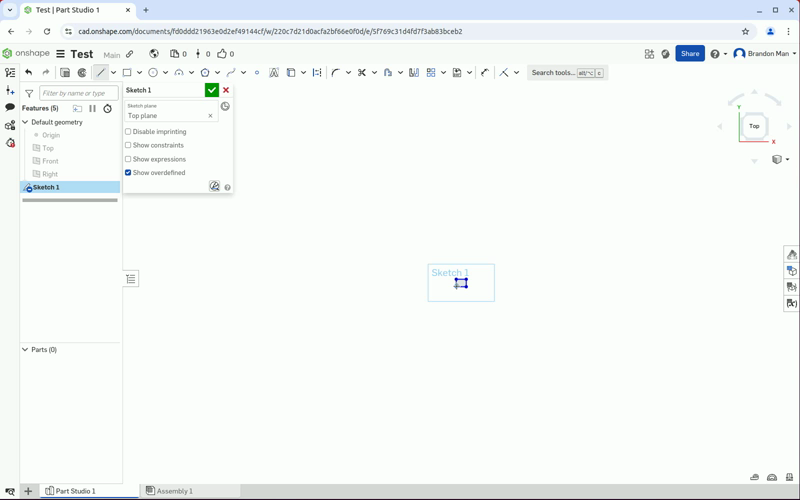
key_up(shift)
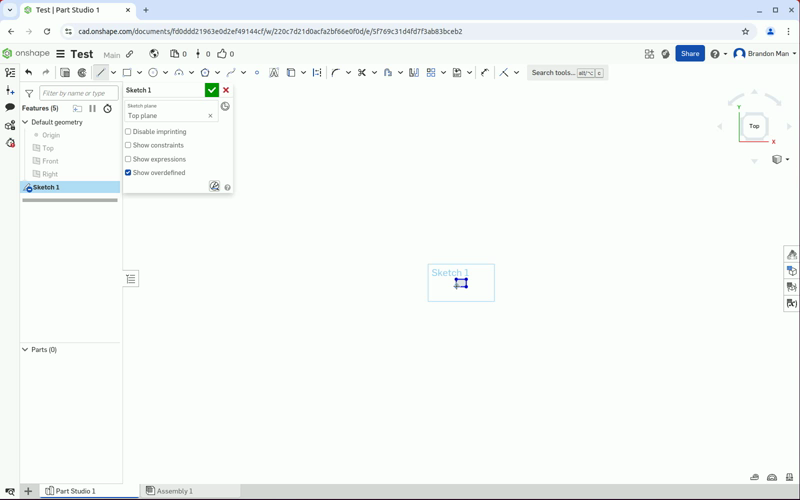
key_down(shift)
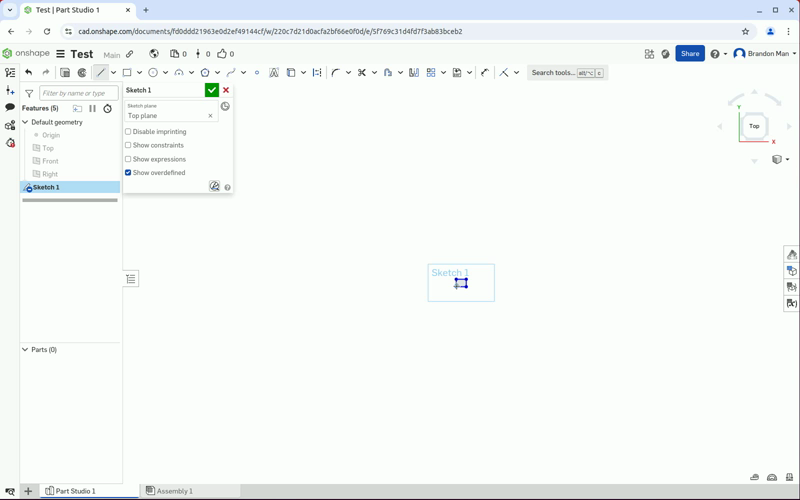
mouse_move(486, 285)
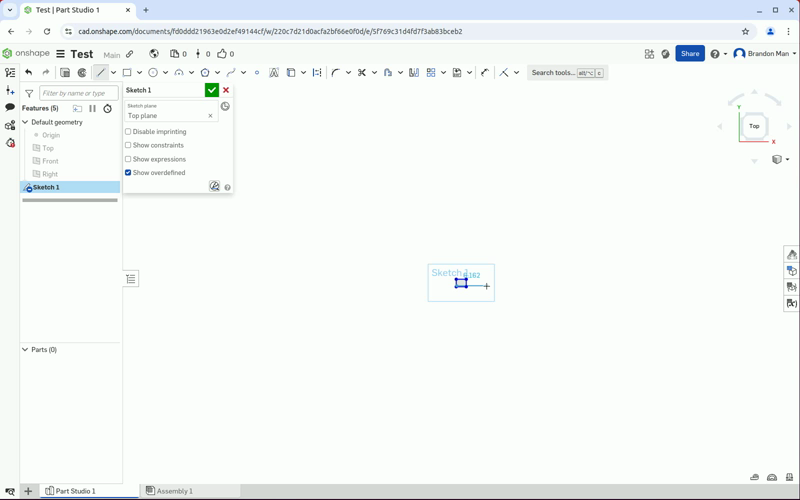
mouse_move(465, 285)
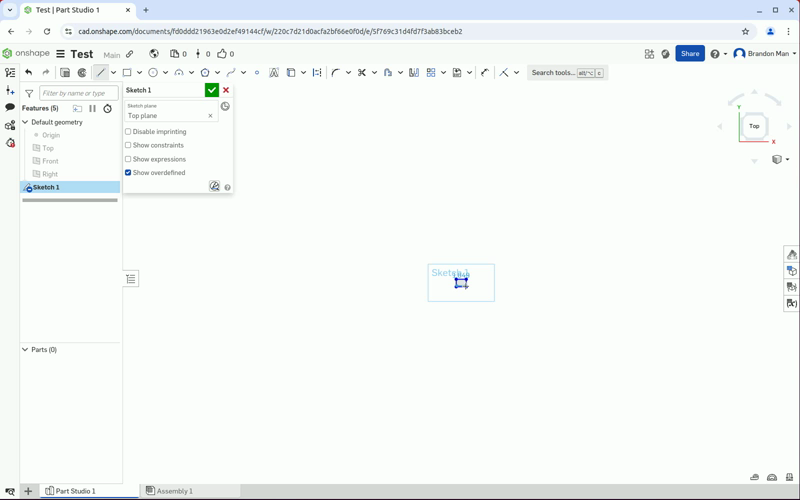
scroll(6)
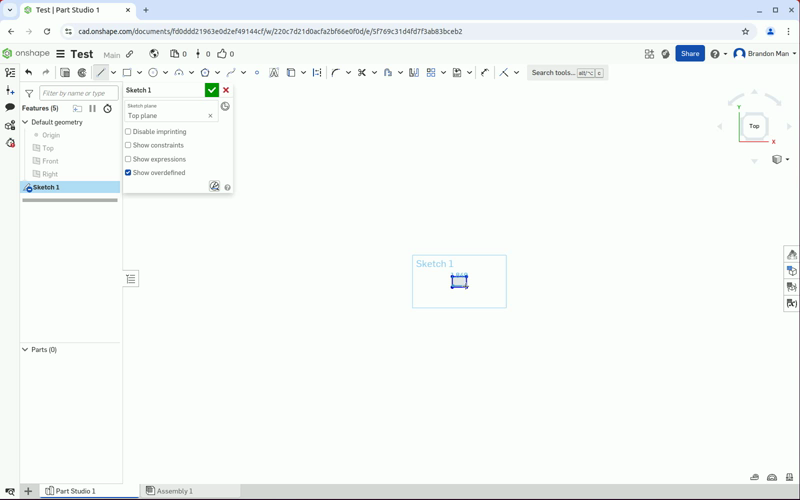
scroll(6)
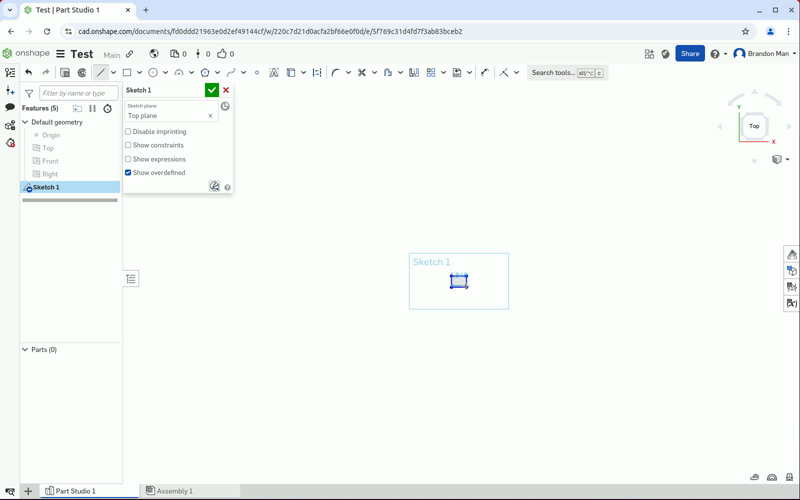
scroll(6)
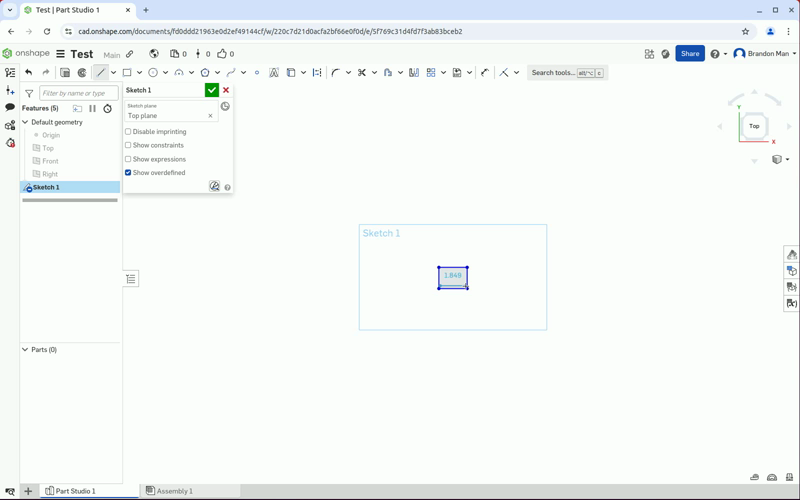
scroll(6)
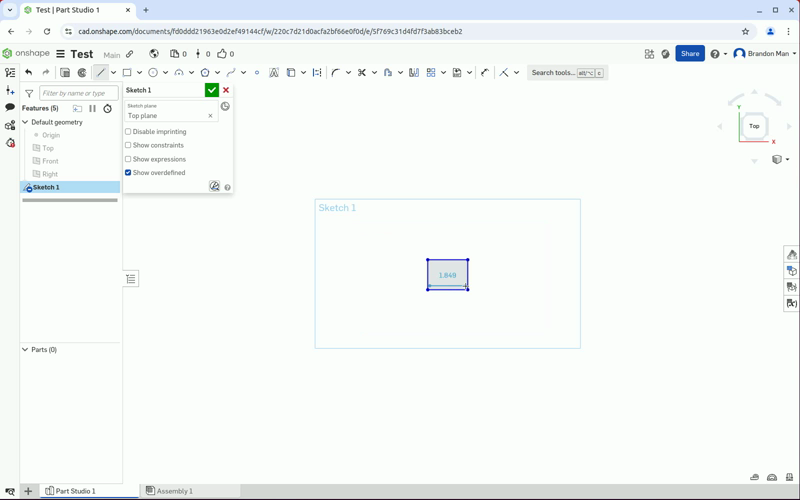
scroll(6)
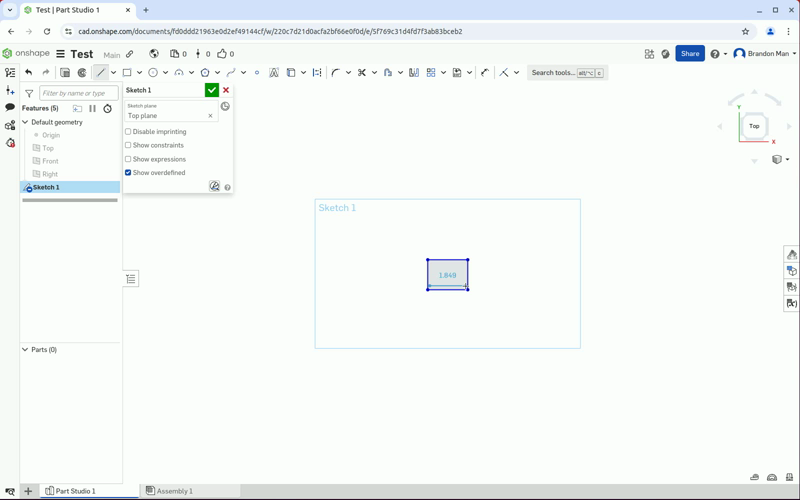
scroll(6)
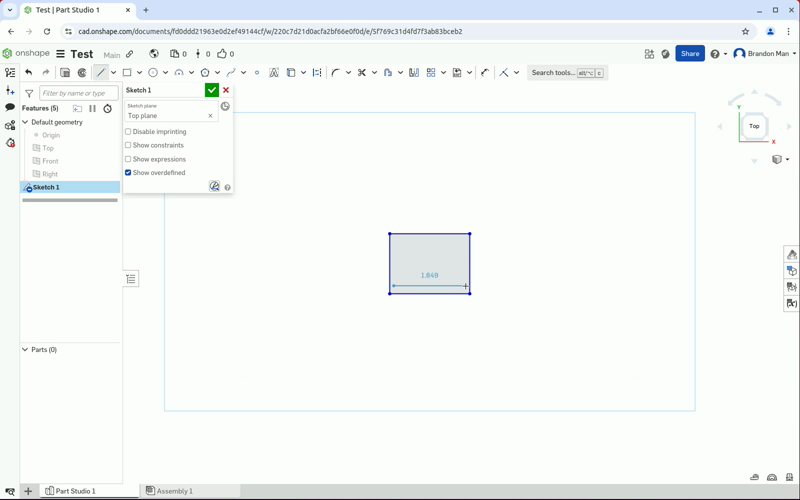
scroll(6)
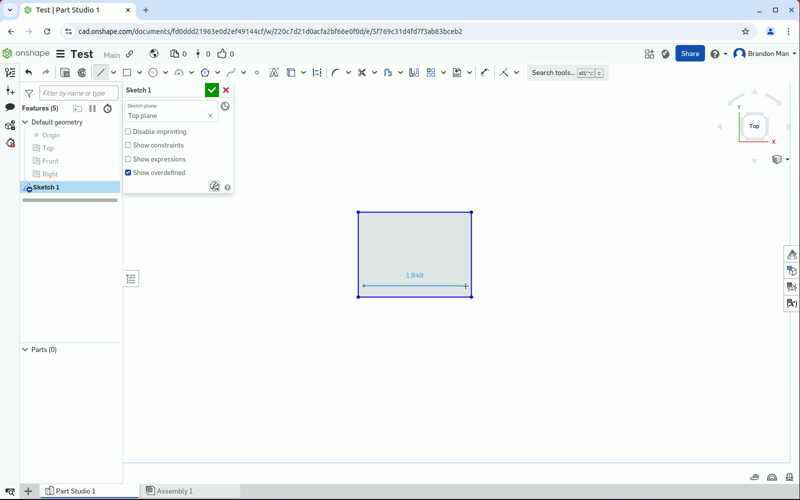
click(465, 285)
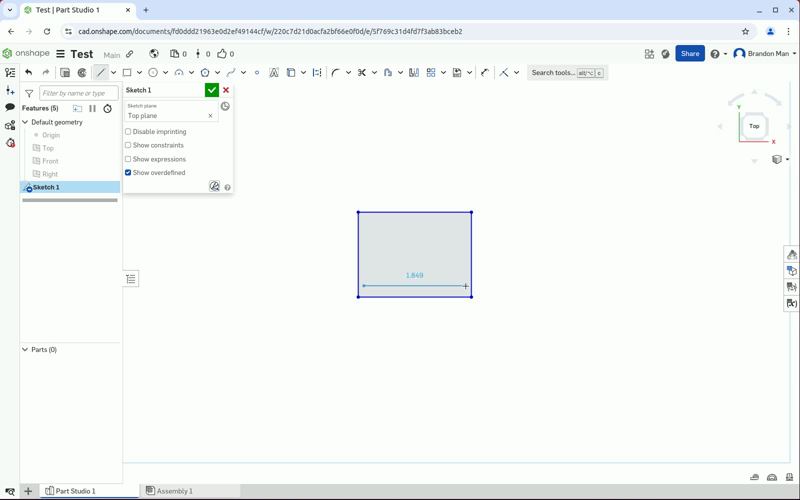
scroll(-6)
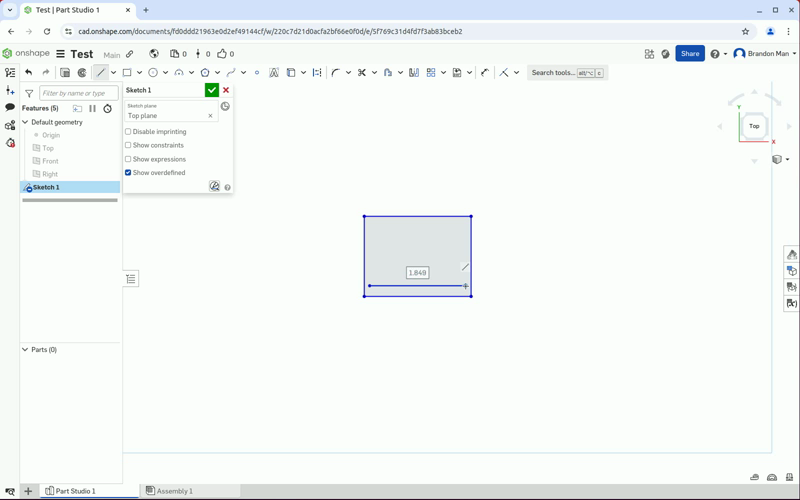
scroll(-6)
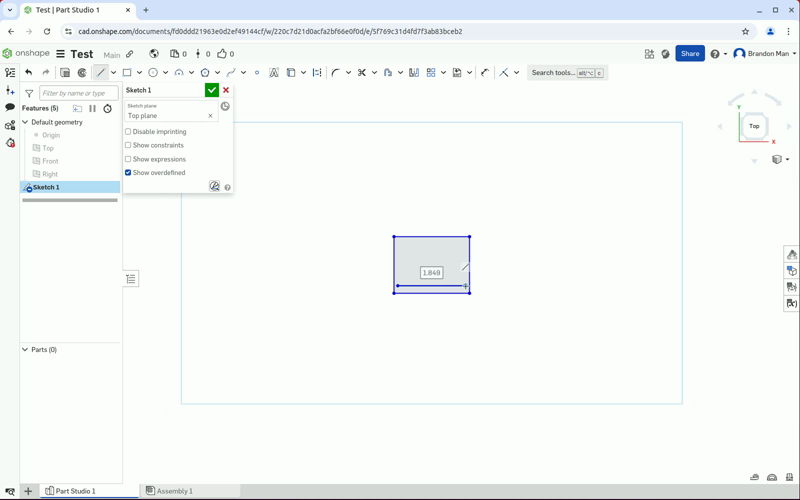
scroll(-6)
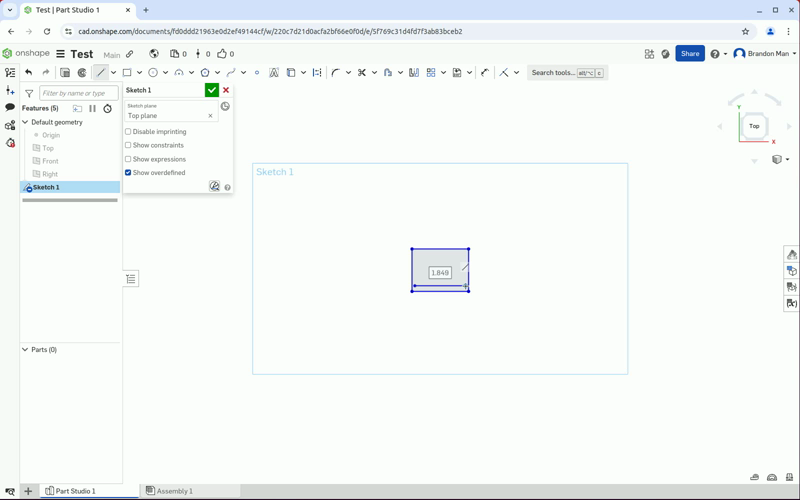
scroll(-6)
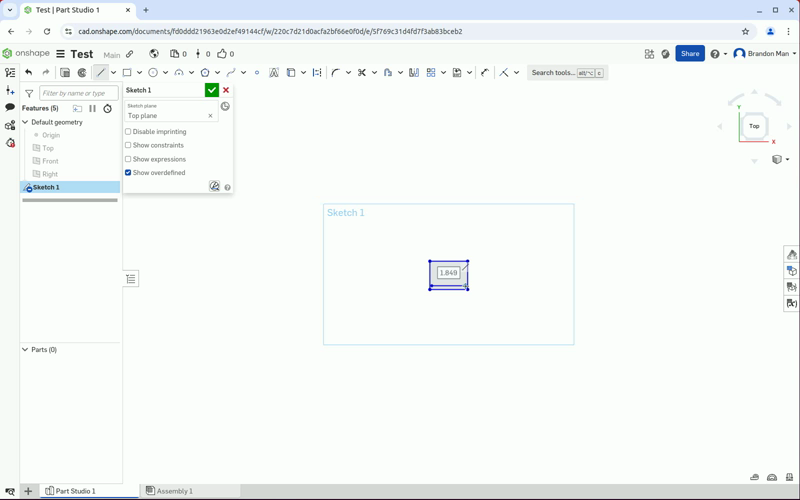
scroll(-6)
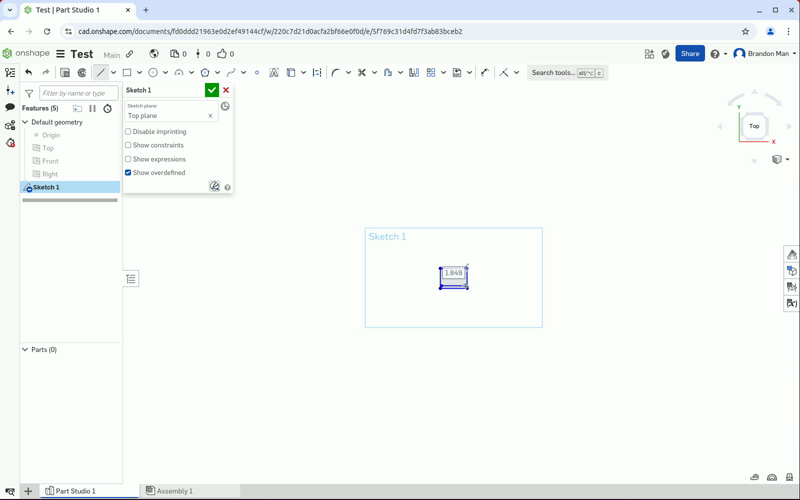
scroll(-6)
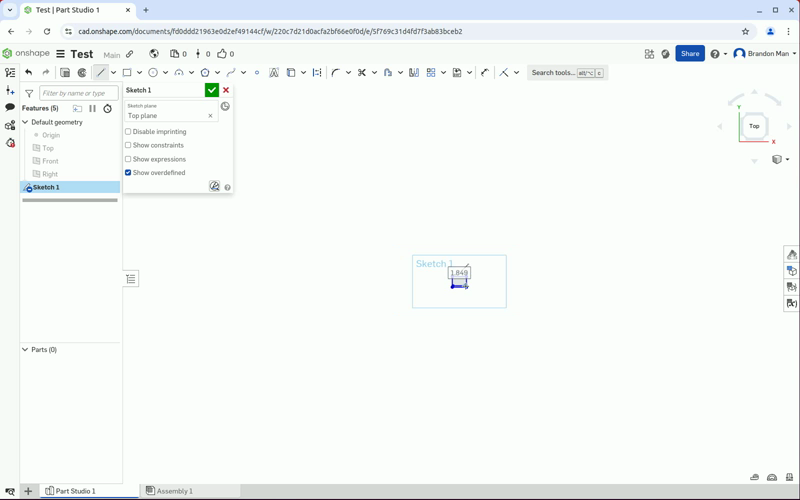
scroll(-6)
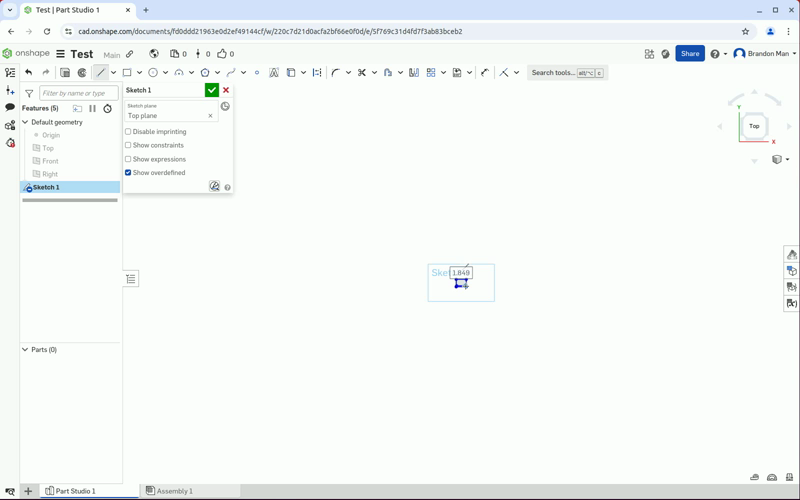
key_up(shift)
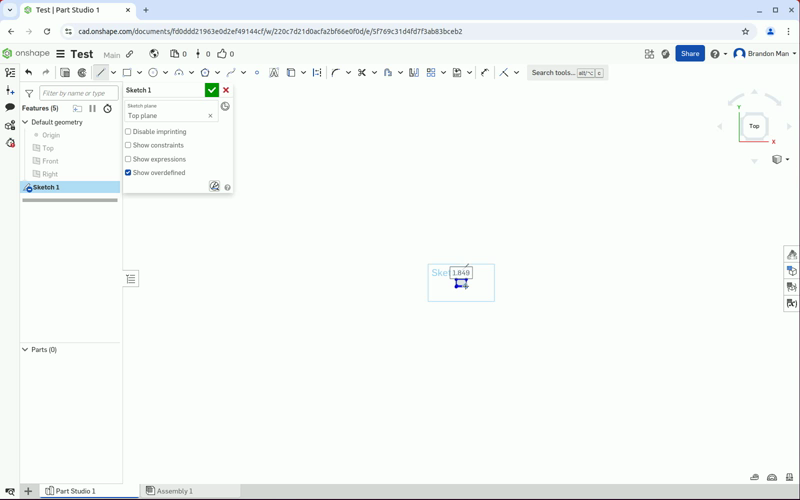
key_down(shift)
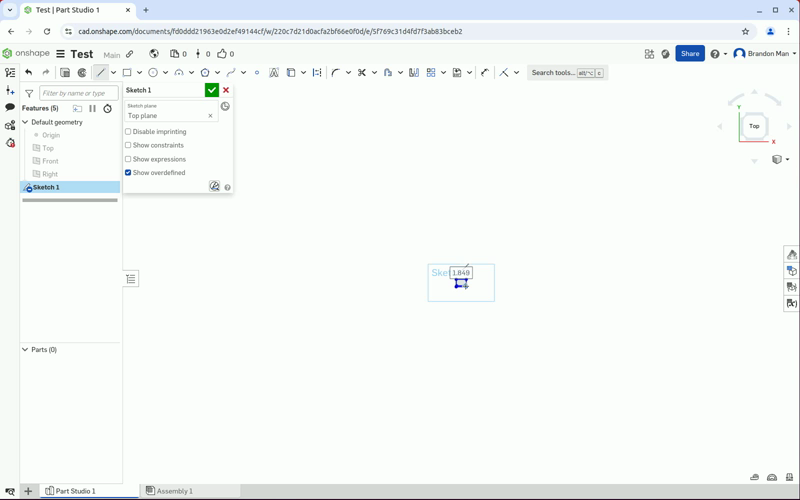
mouse_move(495, 285)
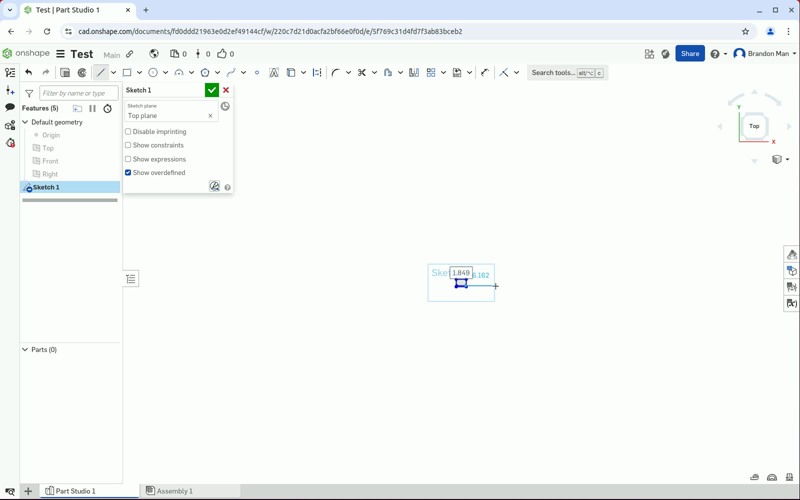
mouse_move(465, 279)
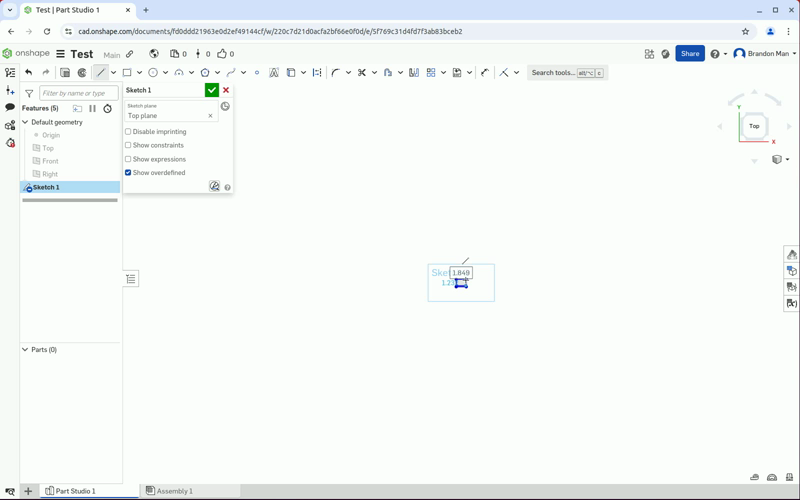
scroll(6)
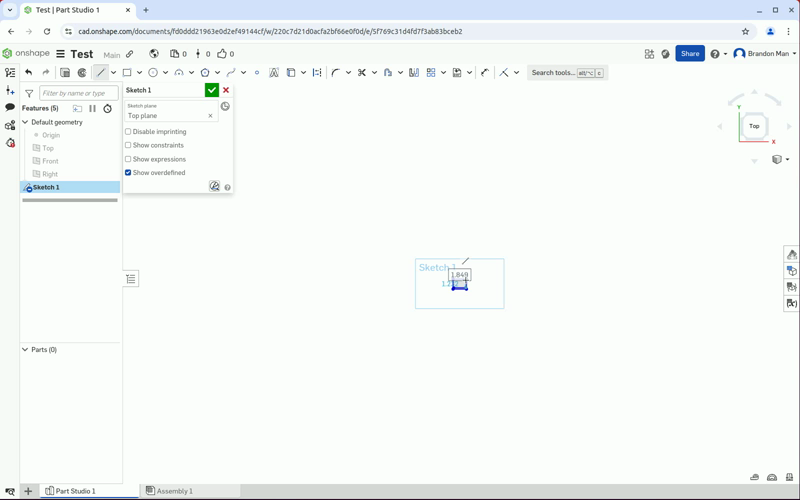
scroll(6)
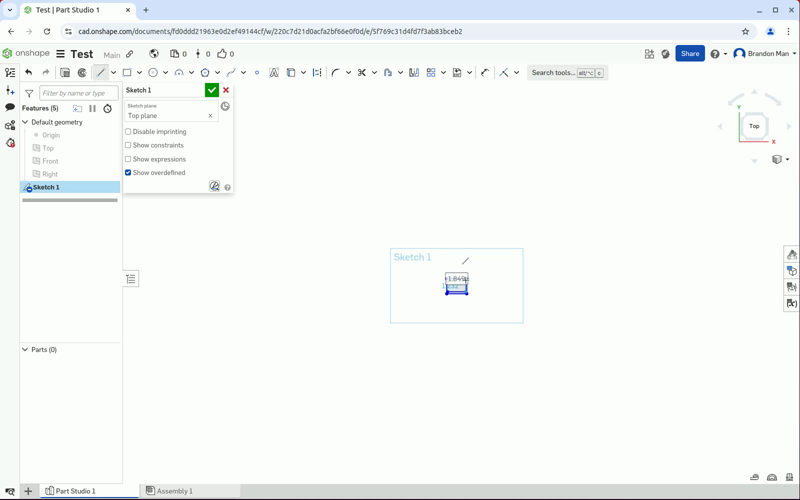
scroll(6)
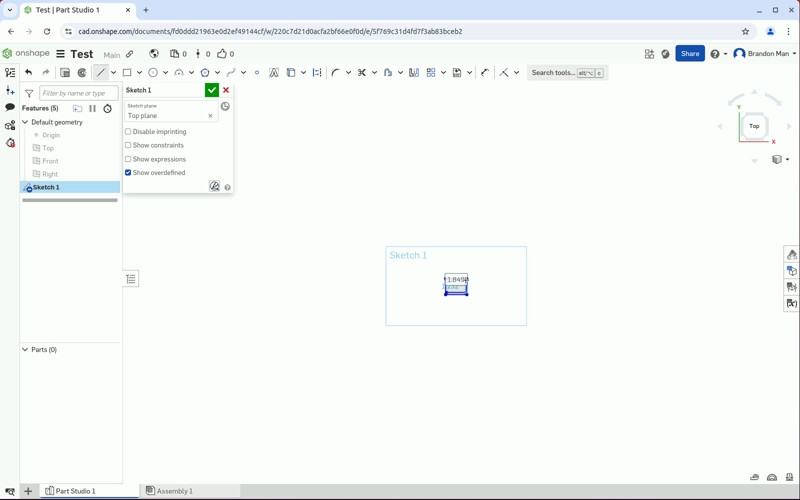
scroll(6)
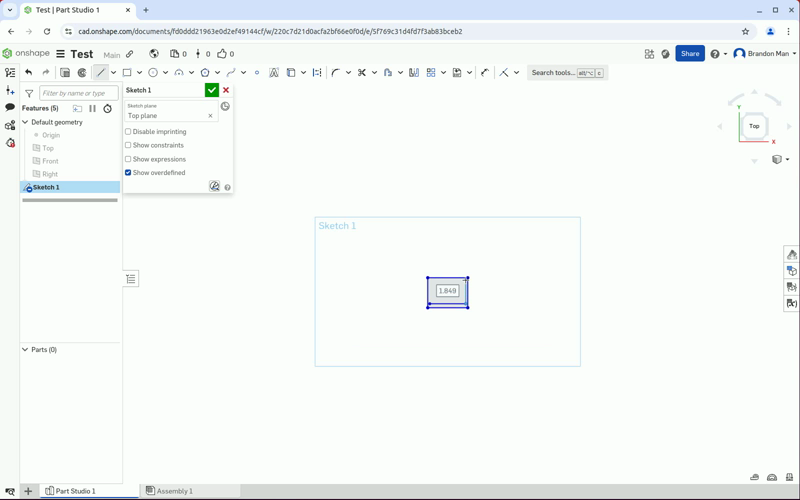
scroll(6)
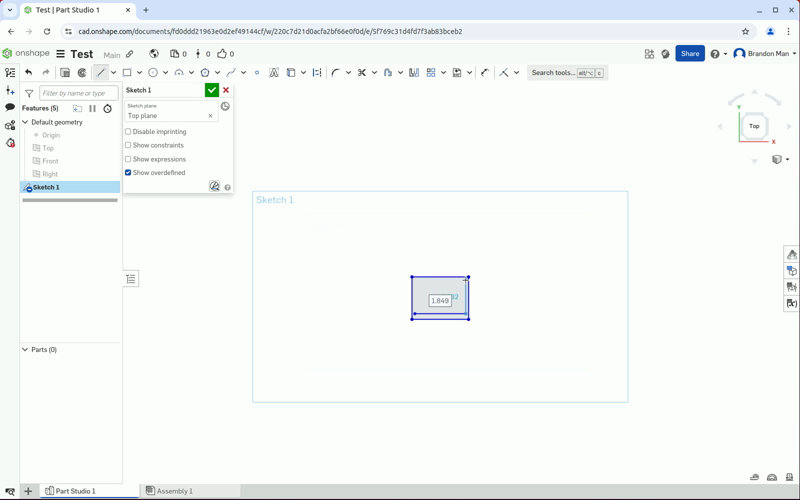
scroll(6)
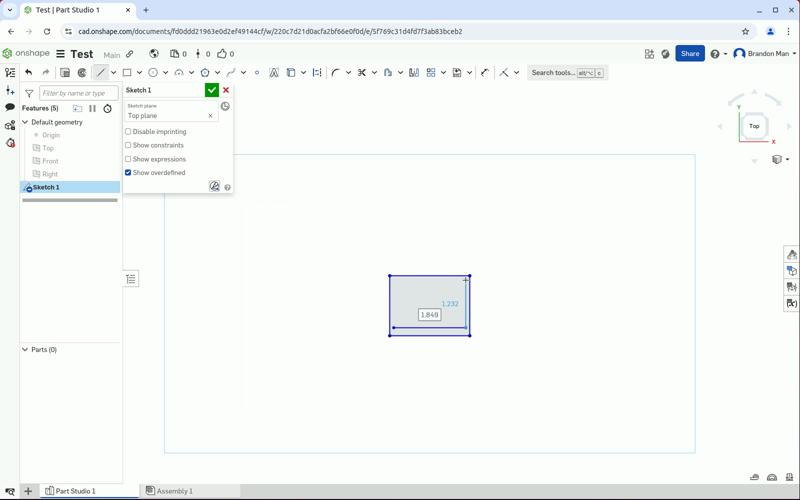
scroll(6)
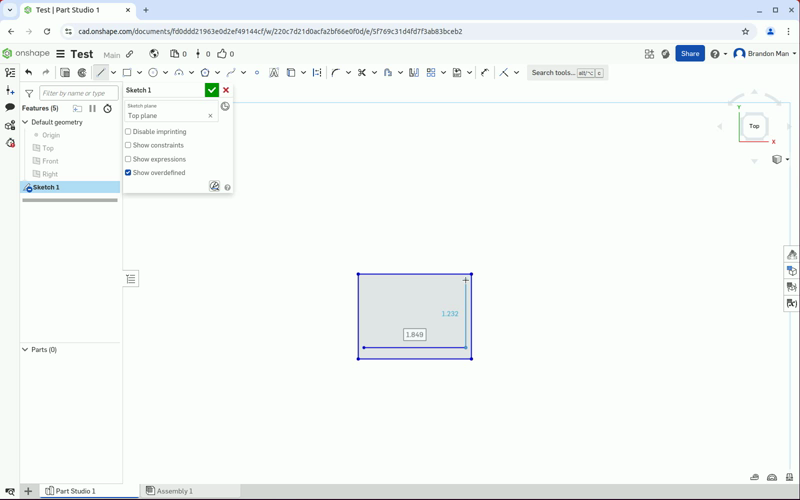
click(465, 279)
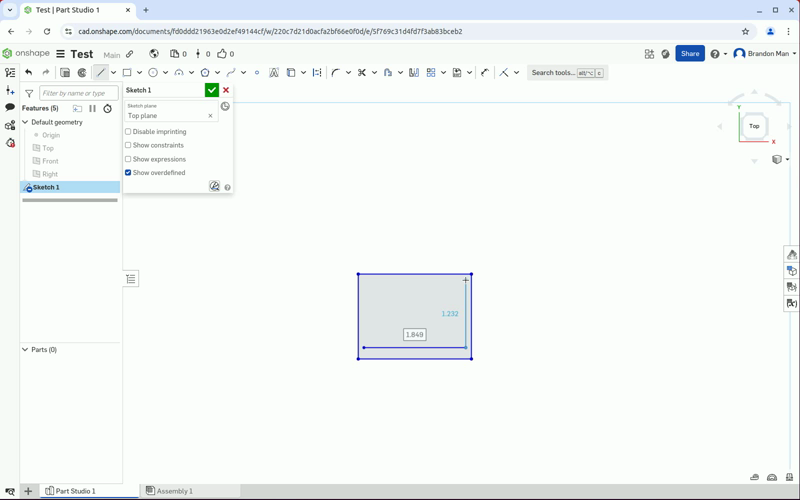
scroll(-6)
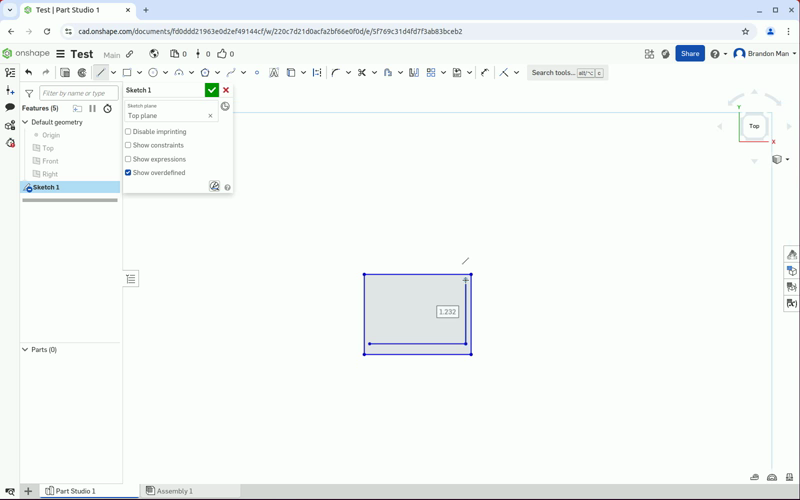
scroll(-6)
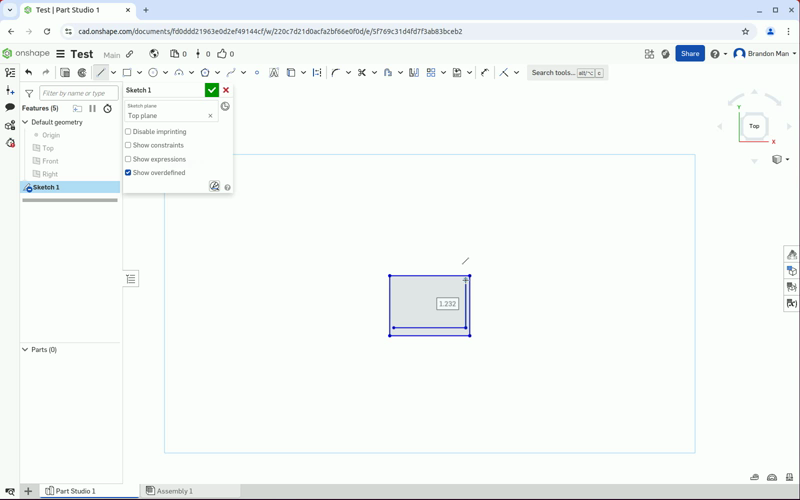
scroll(-6)
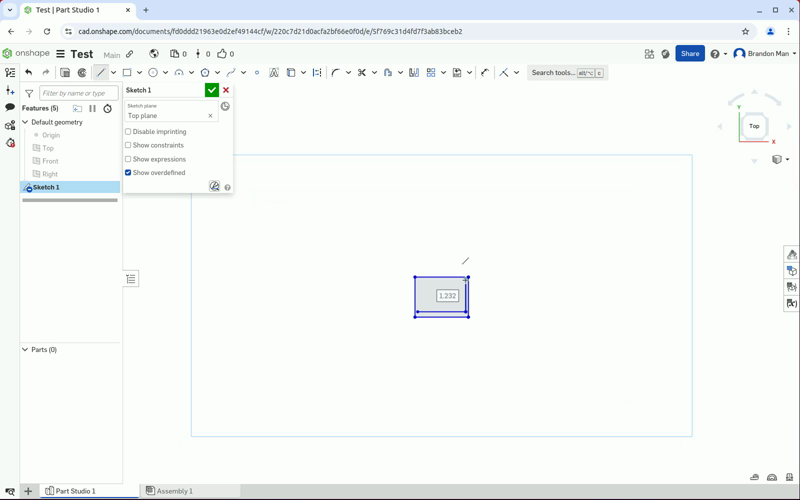
scroll(-6)
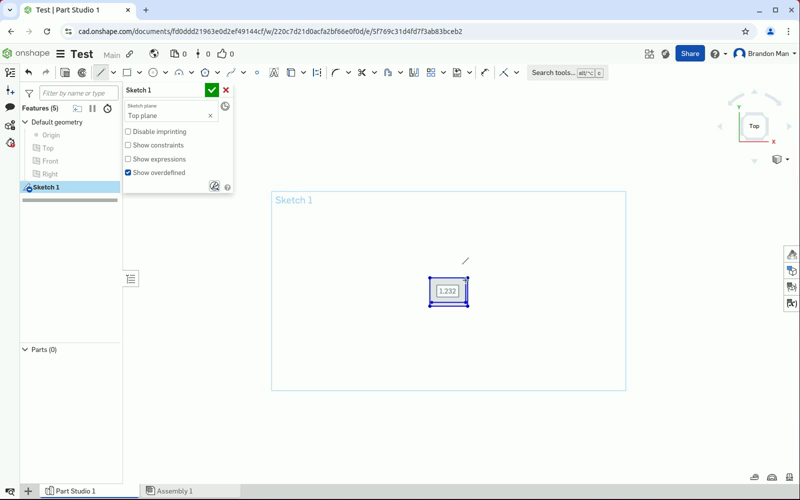
scroll(-6)
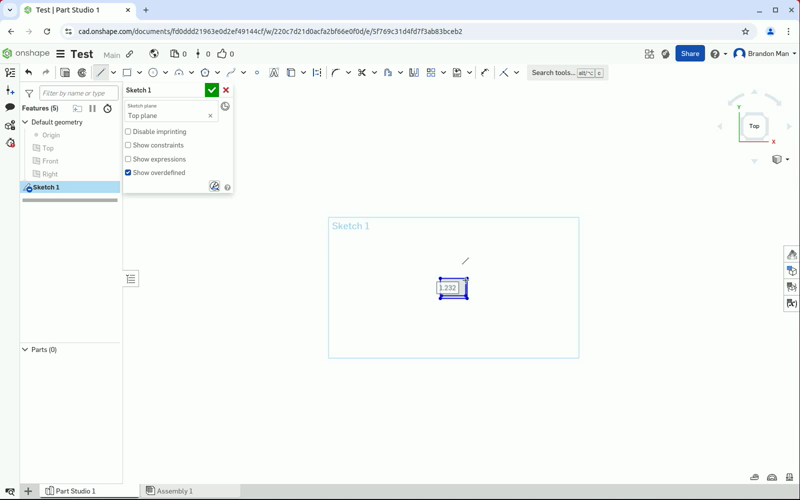
scroll(-6)
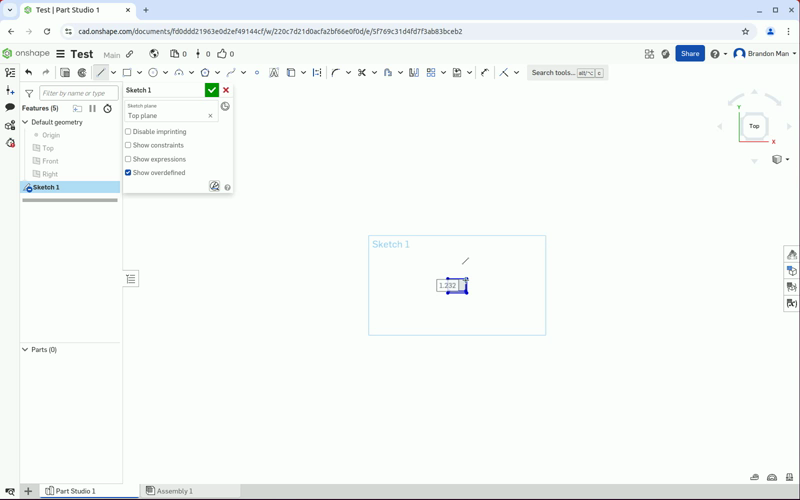
scroll(-6)
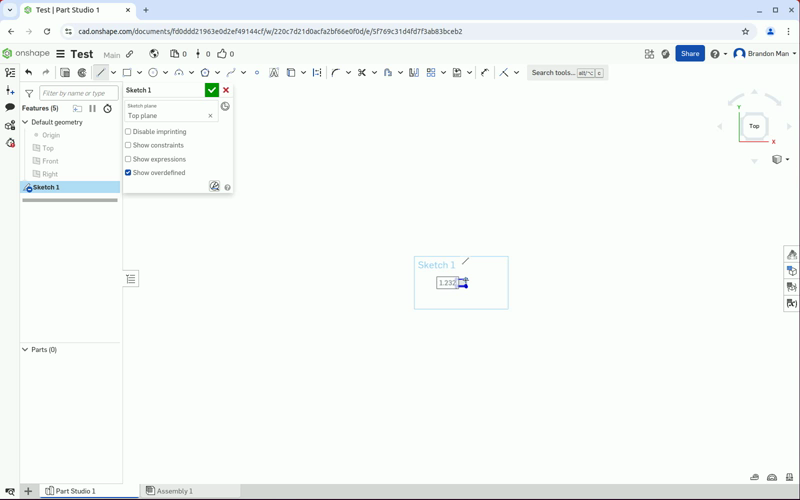
key_up(shift)
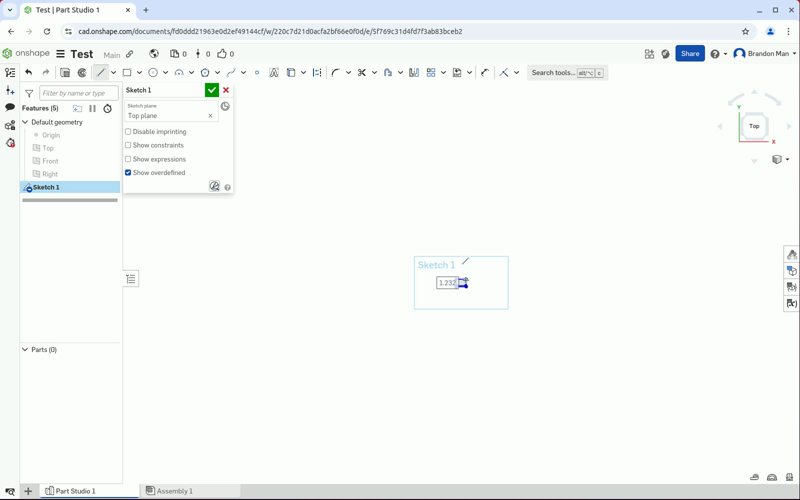
key_down(shift)
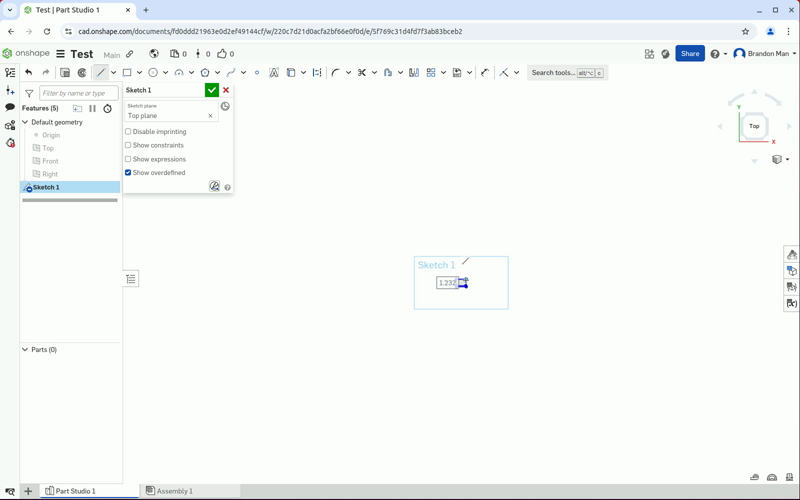
mouse_move(495, 279)
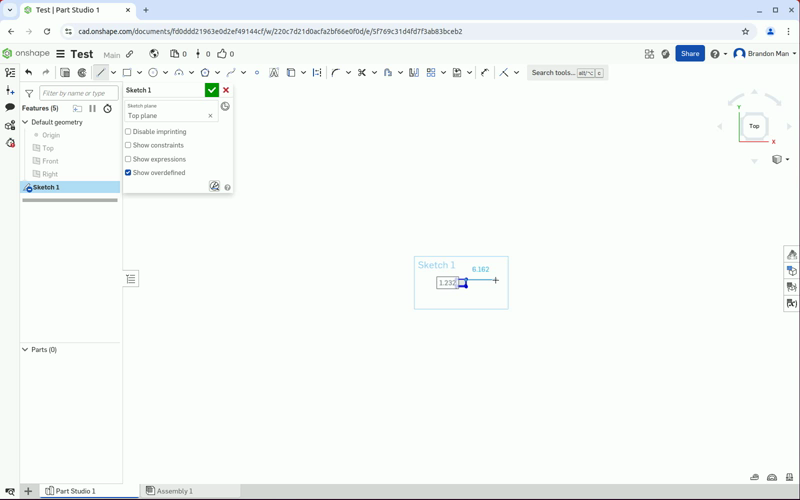
mouse_move(456, 279)
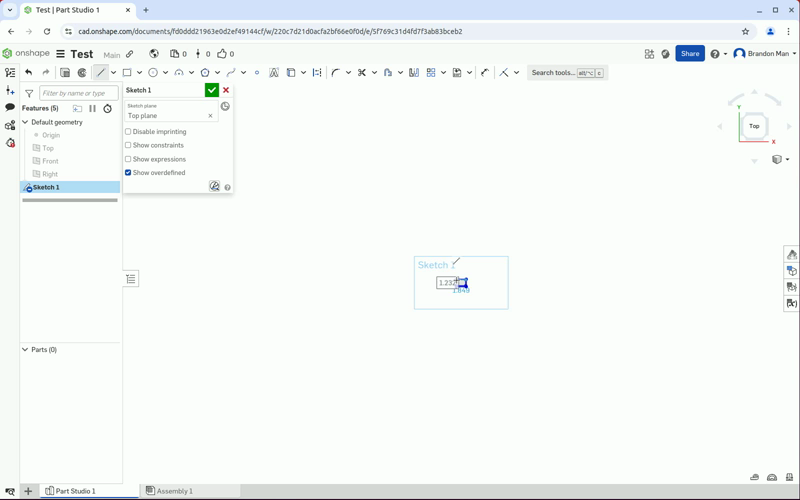
scroll(6)
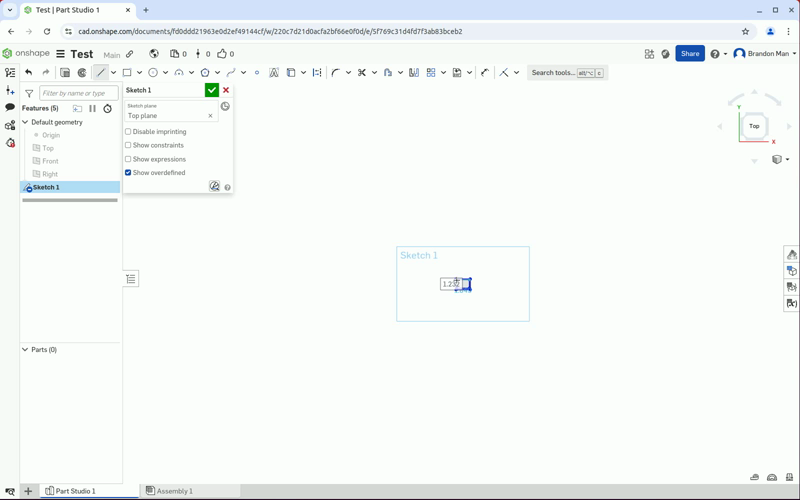
scroll(6)
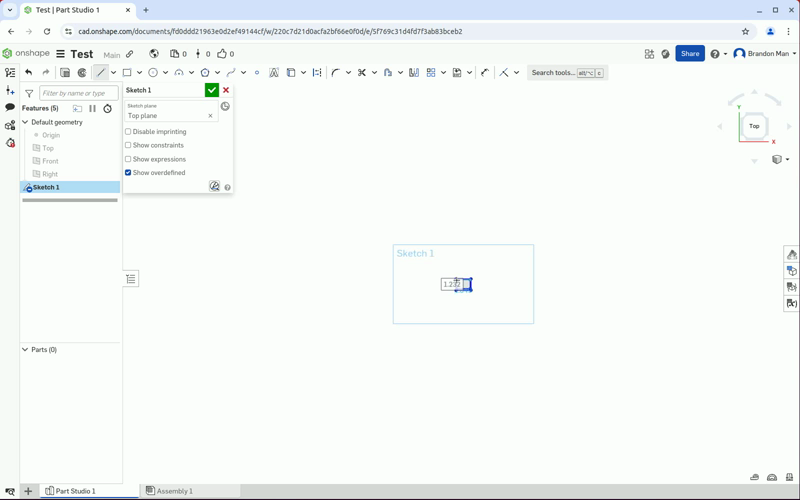
scroll(6)
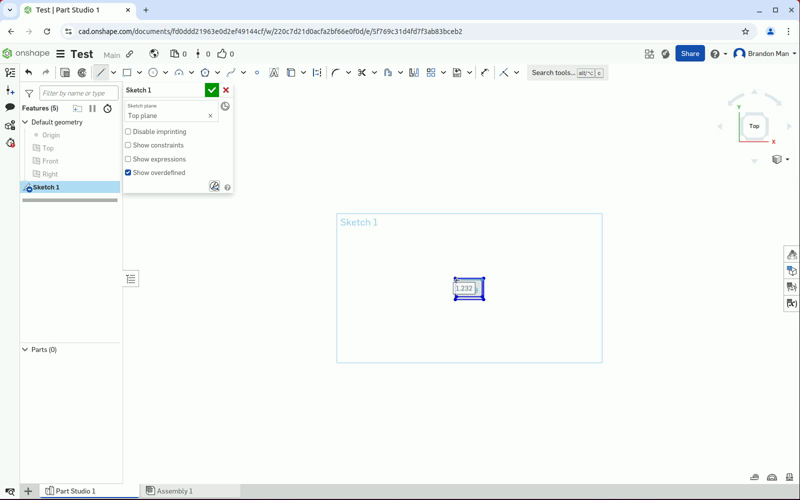
scroll(6)
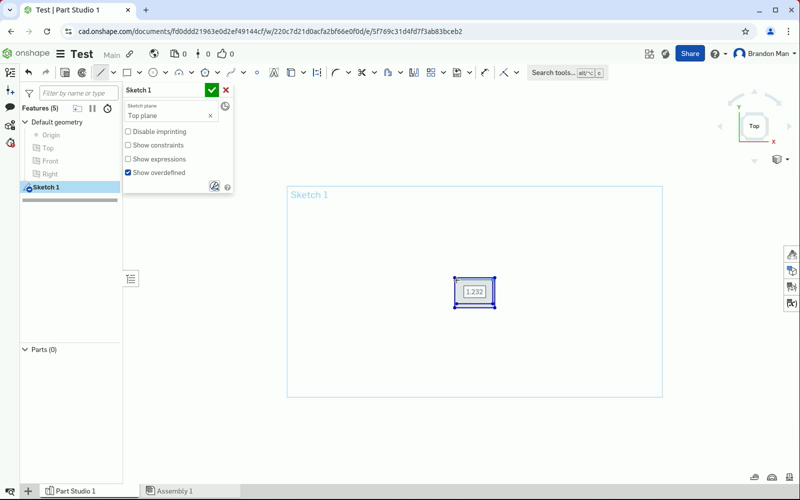
scroll(6)
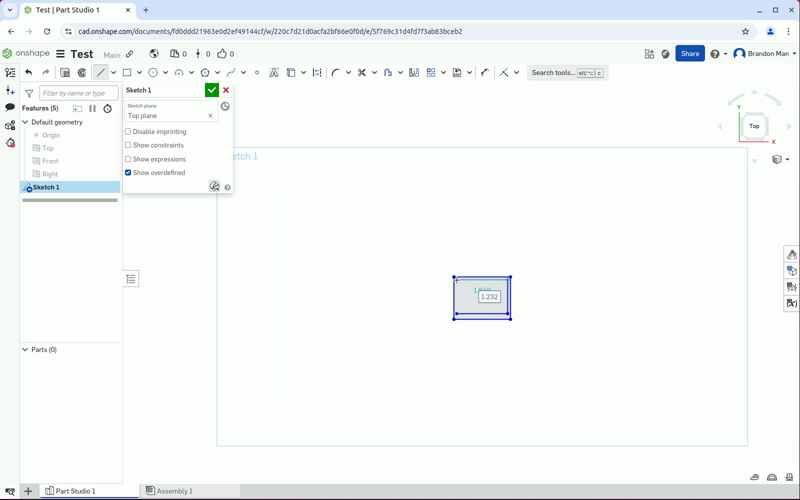
scroll(6)
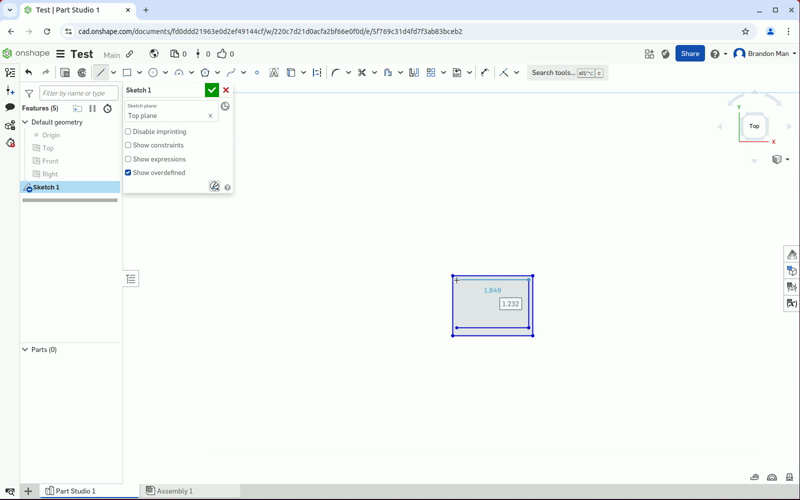
scroll(6)
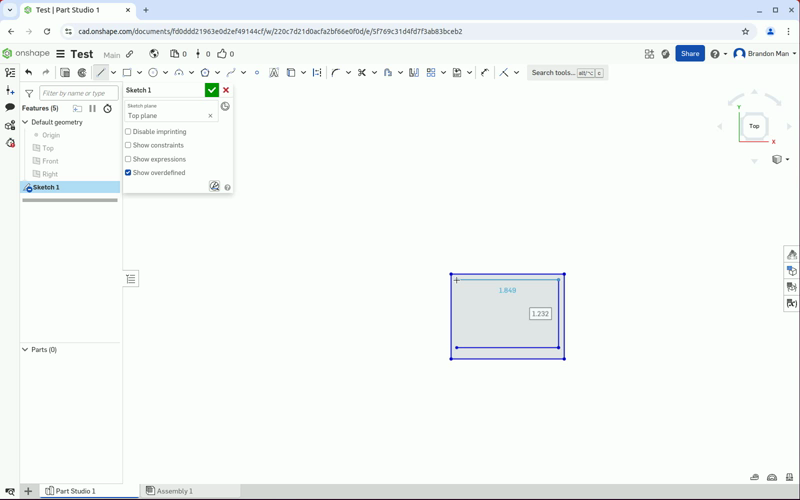
click(456, 279)
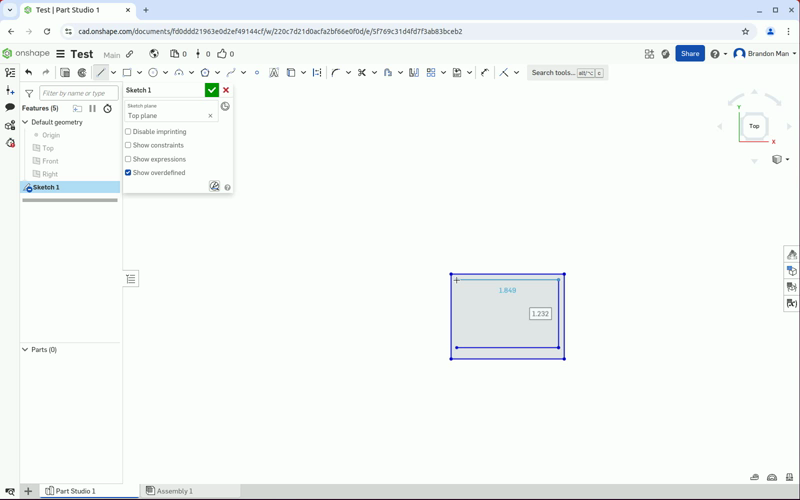
scroll(-6)
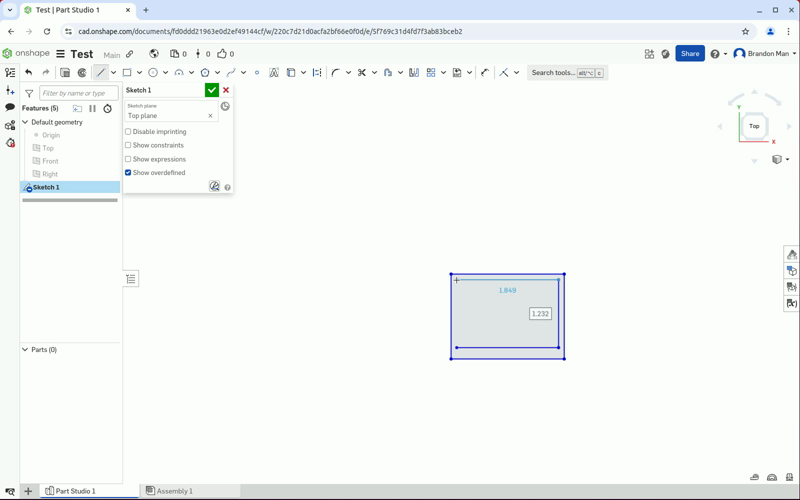
scroll(-6)
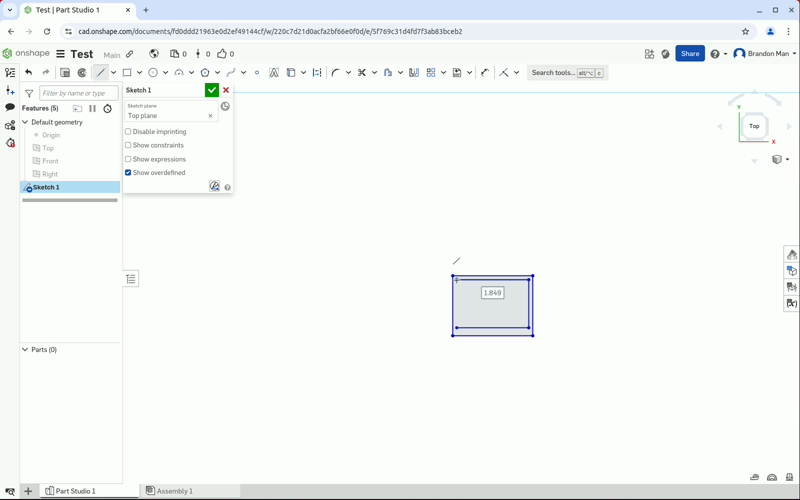
scroll(-6)
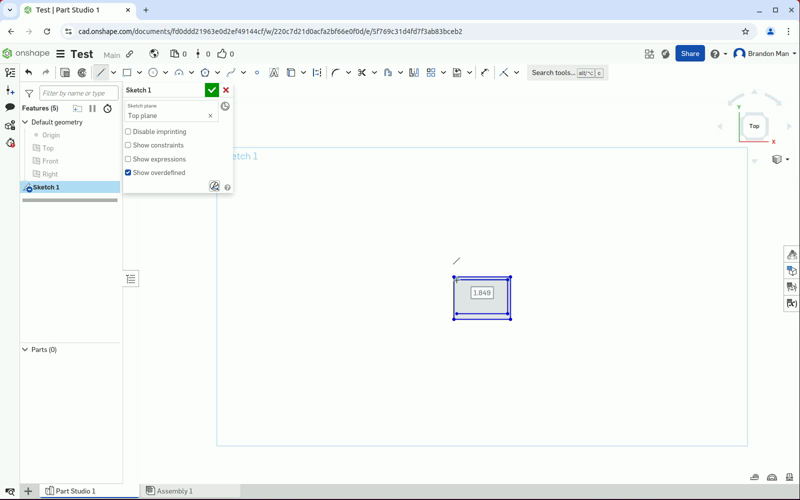
scroll(-6)
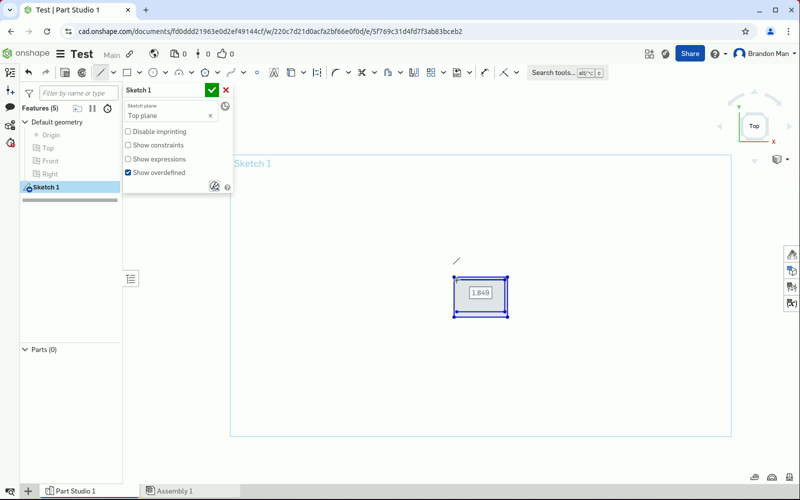
scroll(-6)
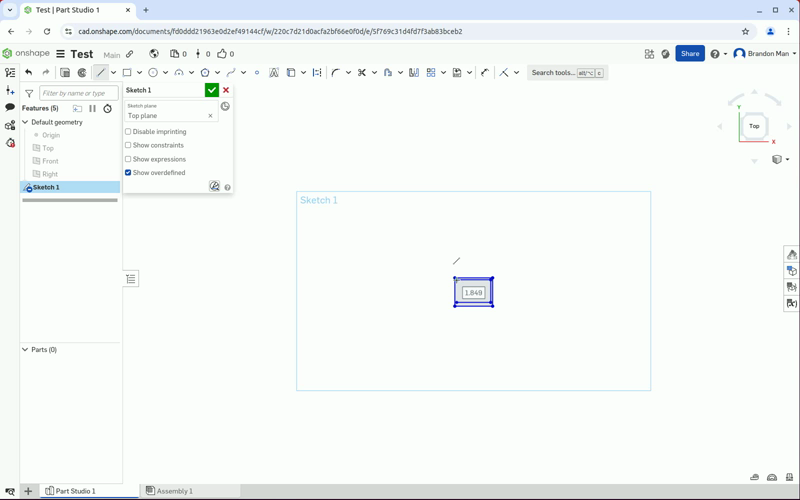
scroll(-6)
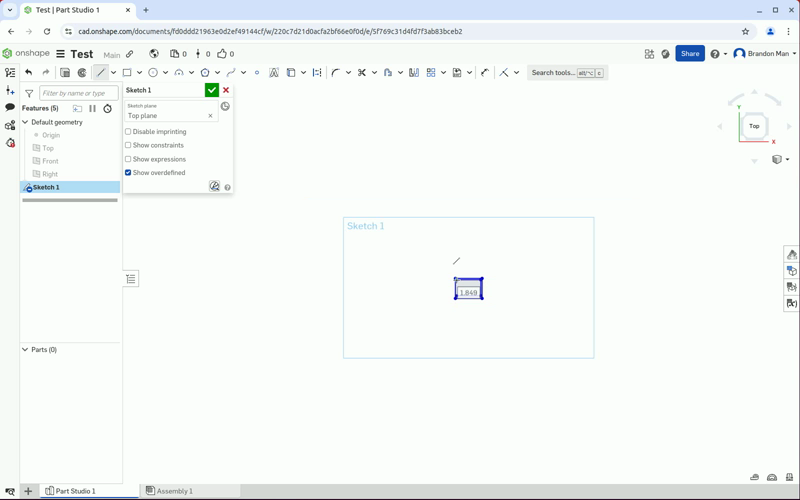
scroll(-6)
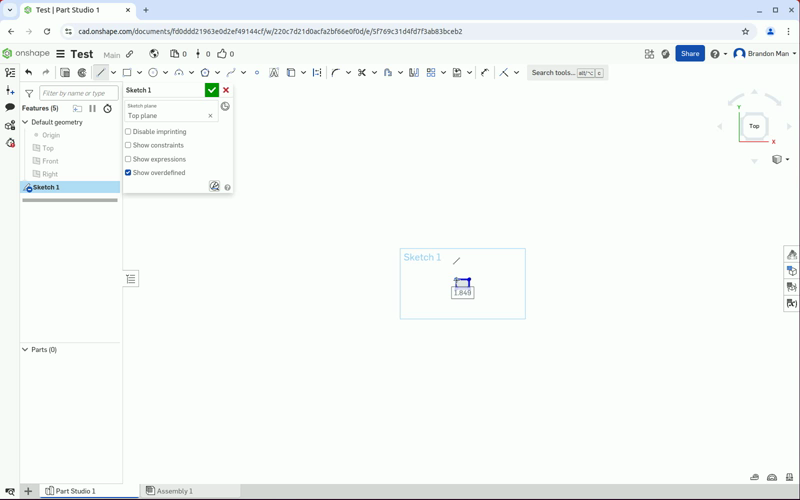
key_up(shift)
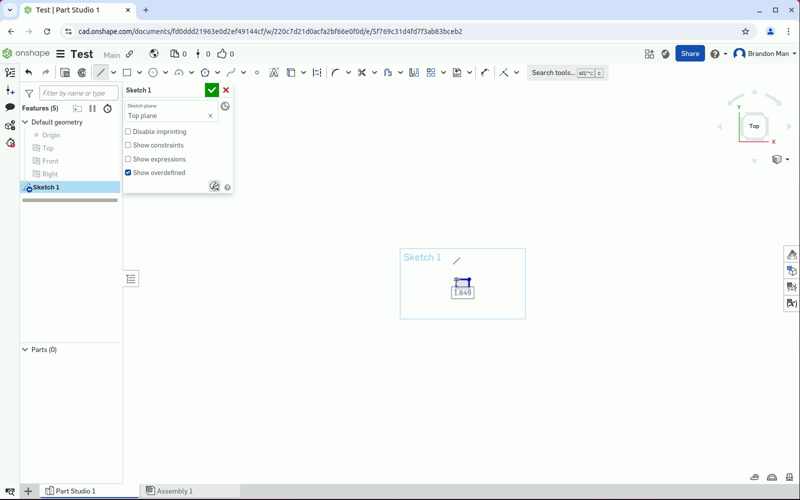
mouse_move(486, 279)
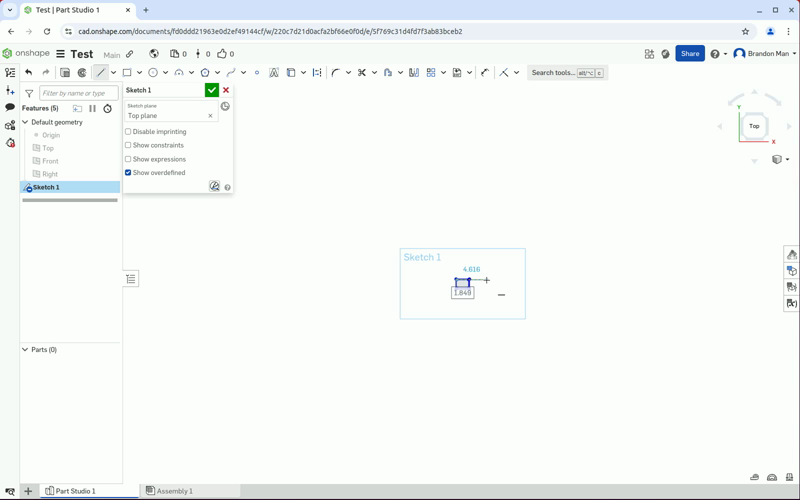
key_down(shift)
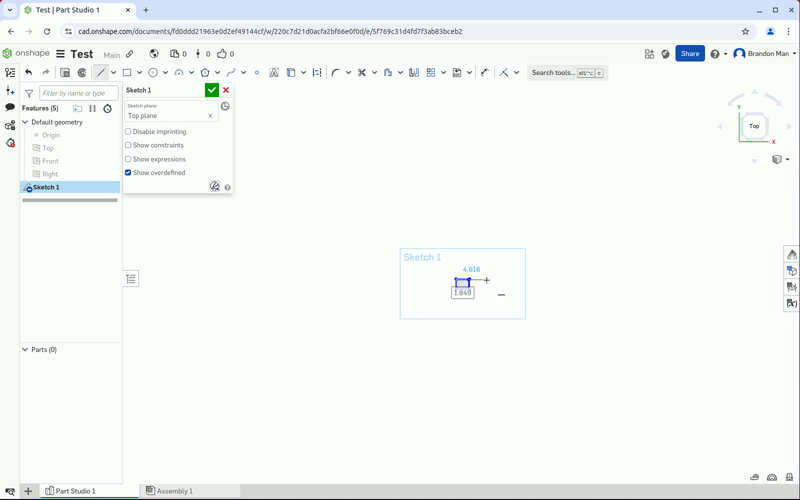
mouse_move(456, 285)
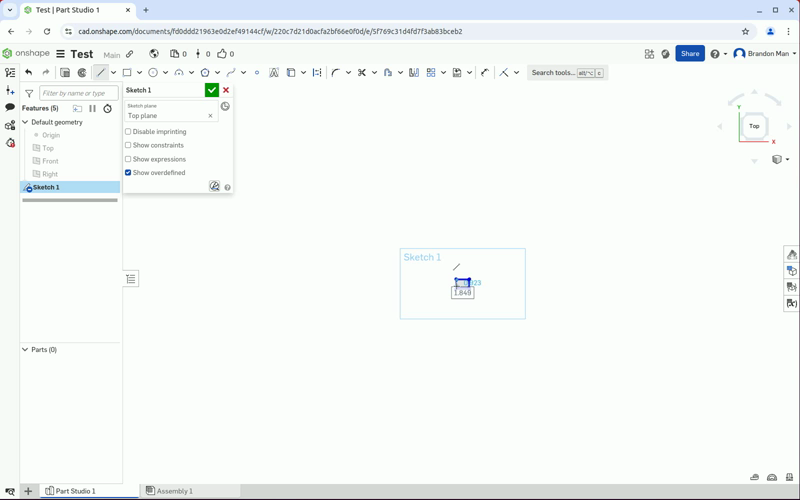
scroll(6)
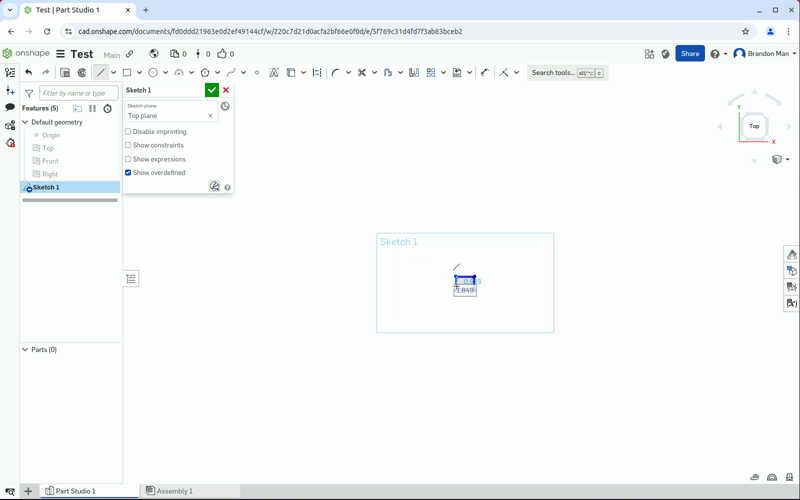
scroll(6)
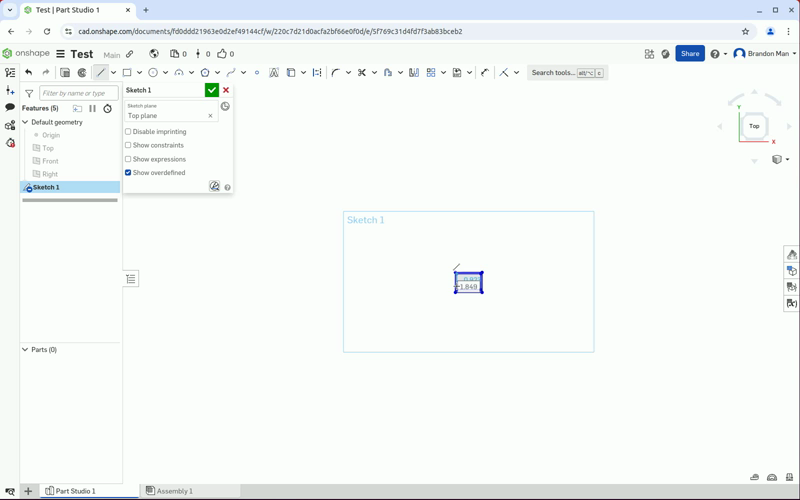
scroll(6)
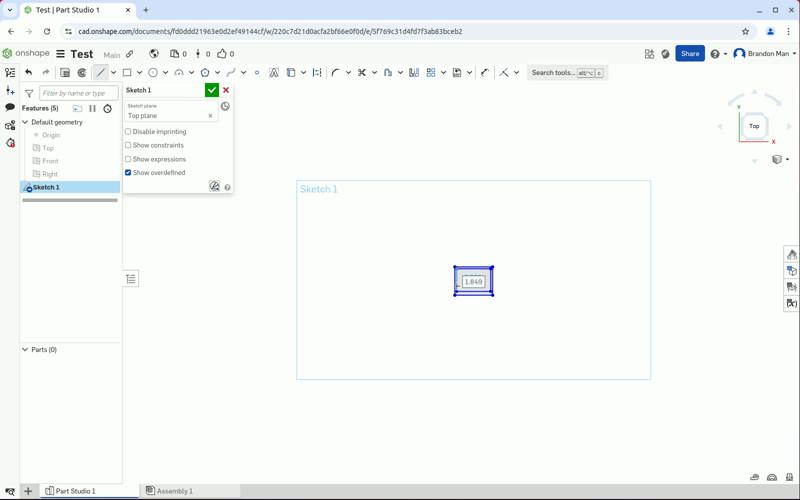
scroll(6)
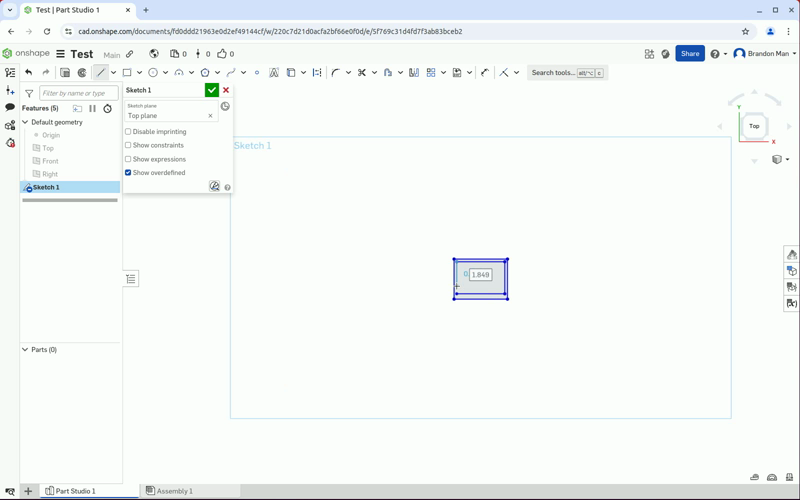
scroll(6)
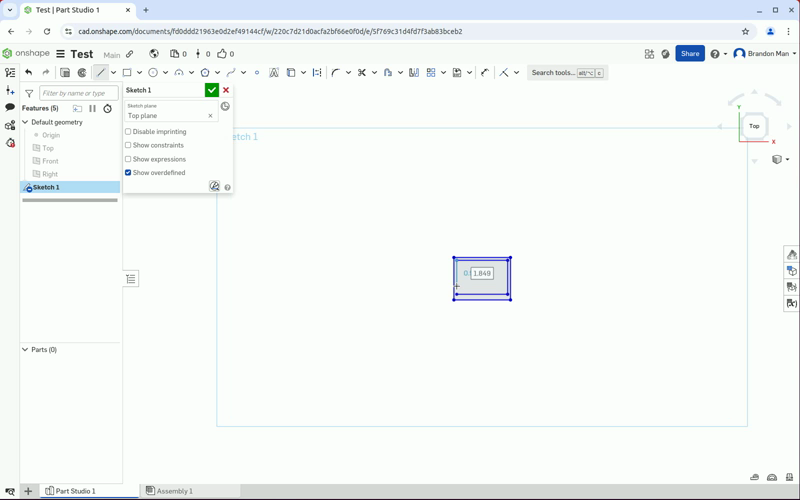
scroll(6)
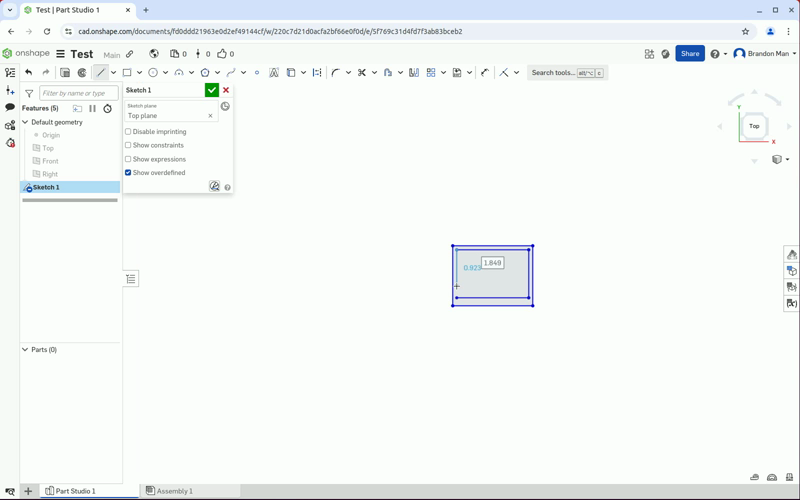
scroll(6)
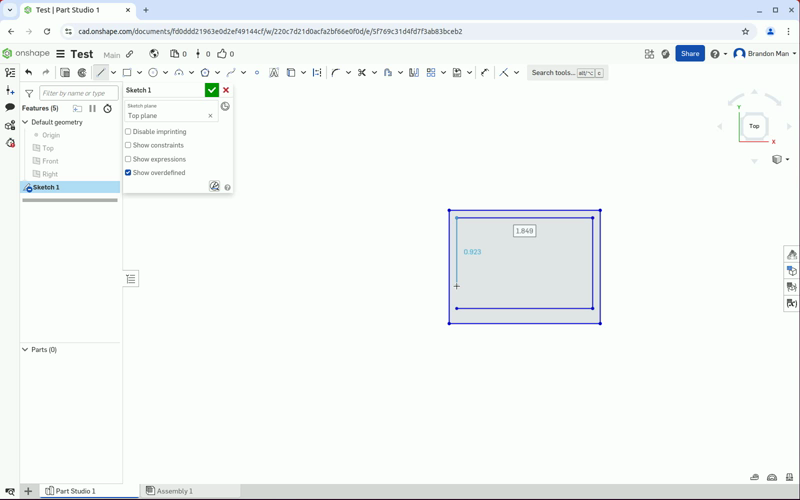
key_up(shift)
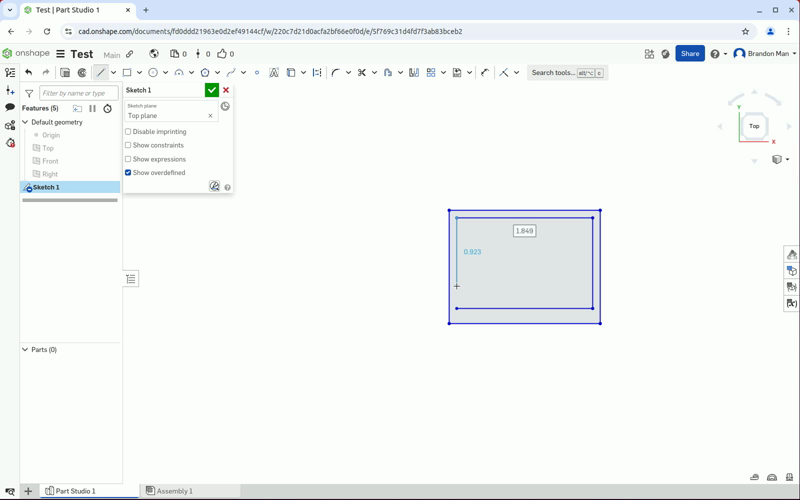
click(456, 285)
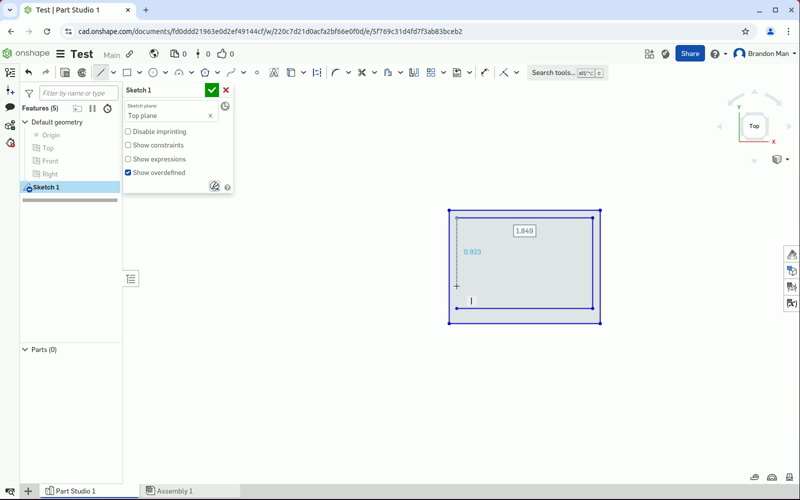
scroll(-6)
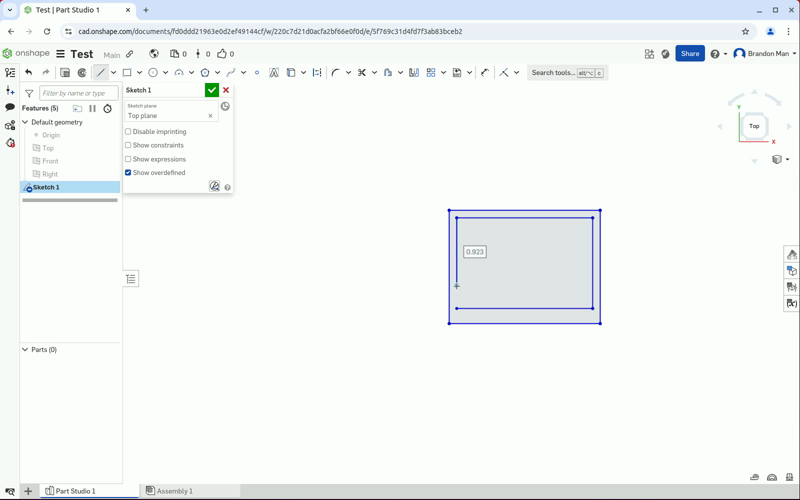
scroll(-6)
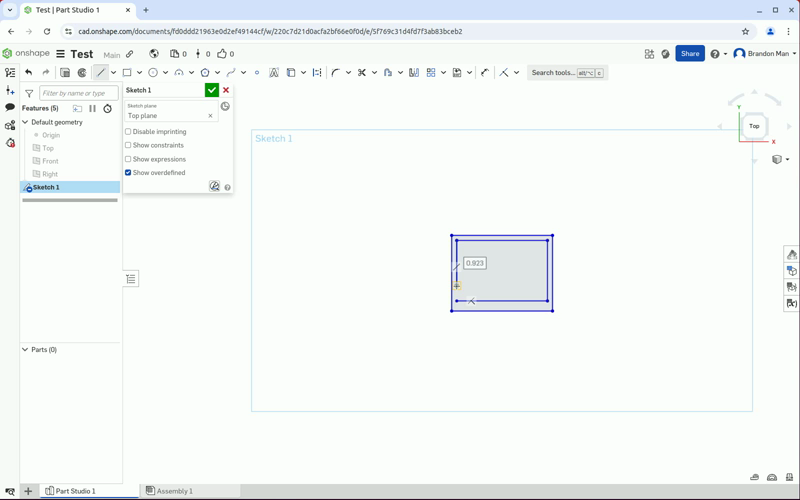
scroll(-6)
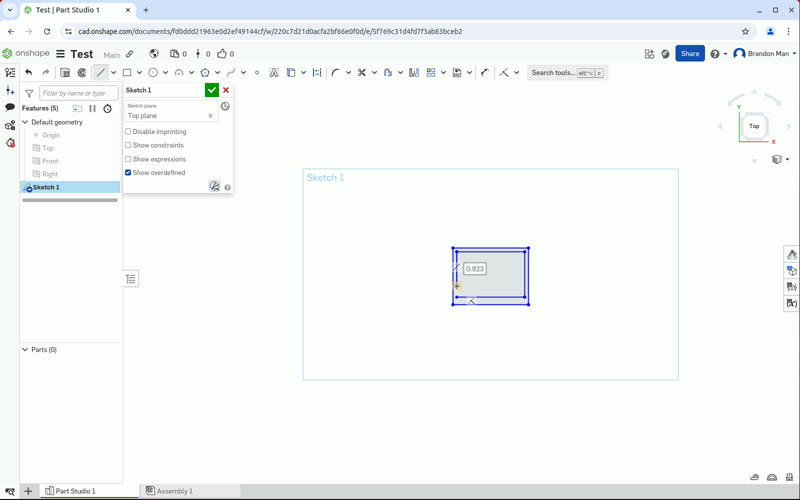
scroll(-6)
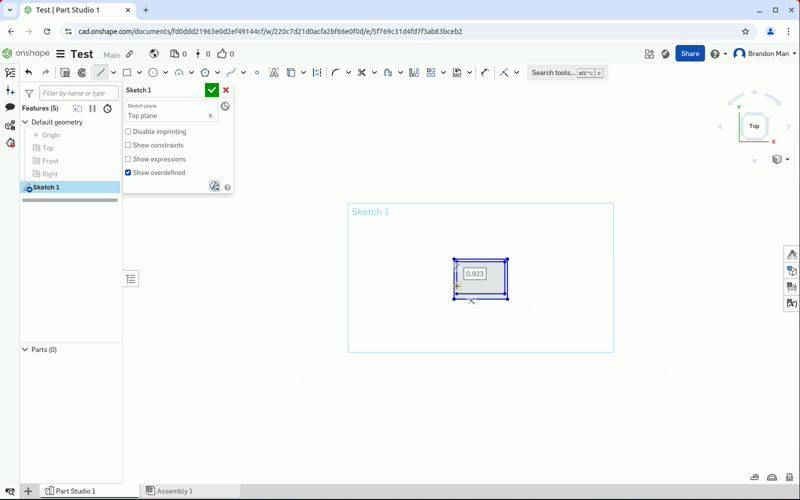
scroll(-6)
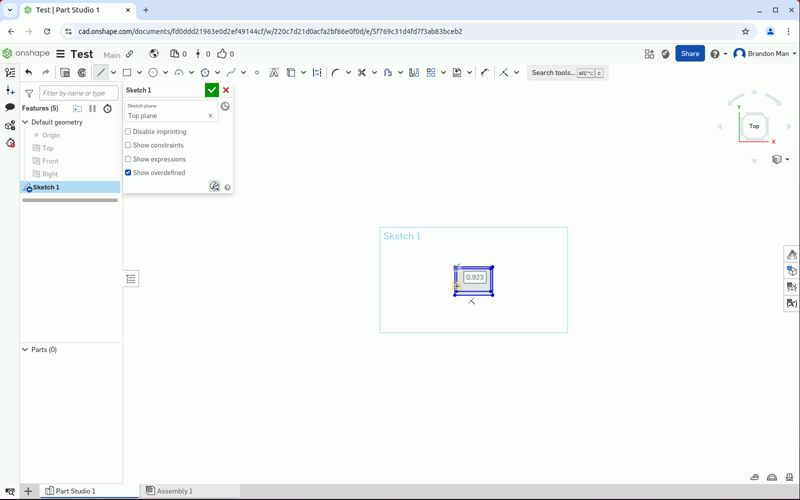
scroll(-6)
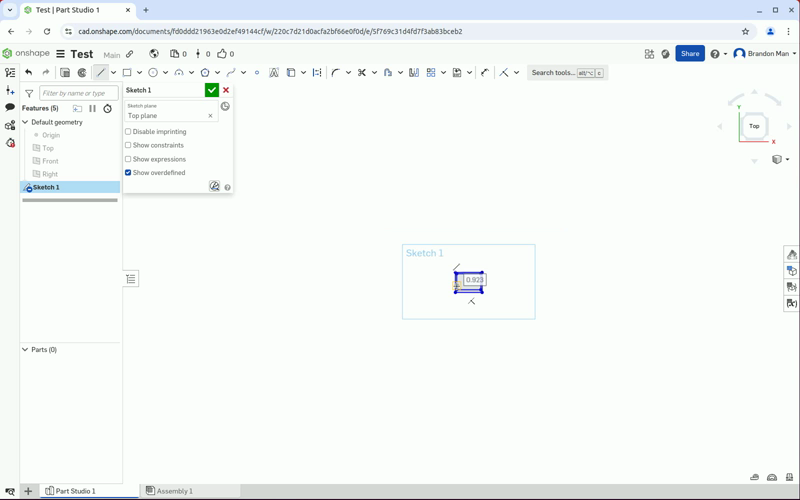
scroll(-6)
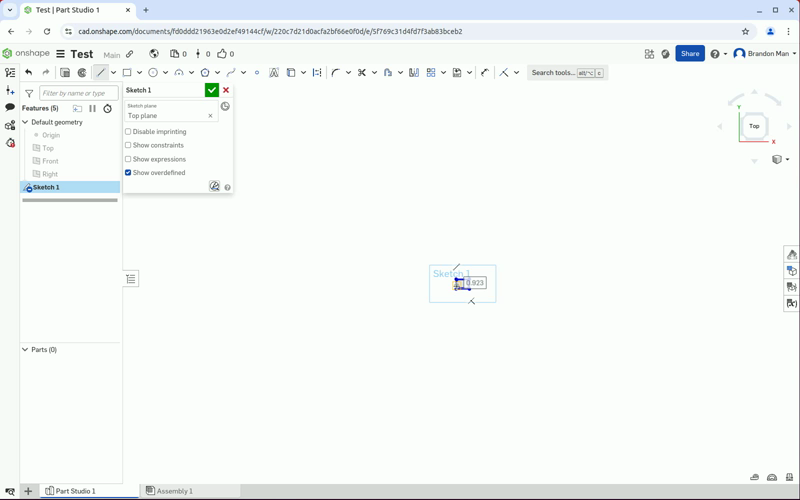
key(esc)
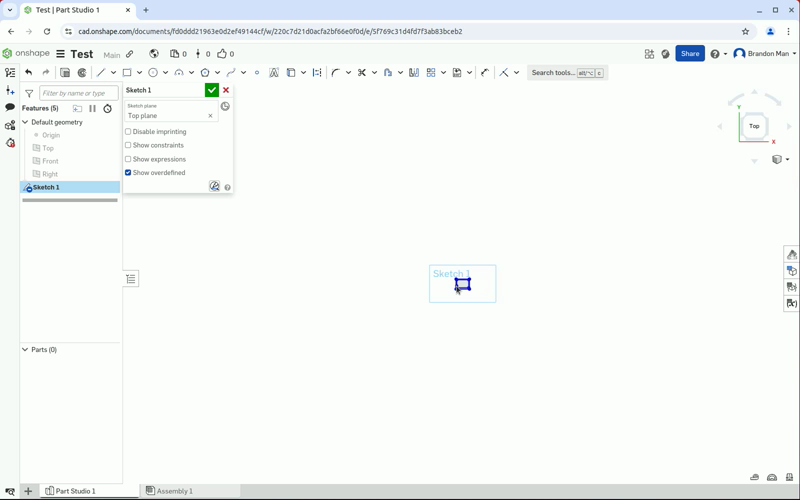
mouse_move(459, 286)
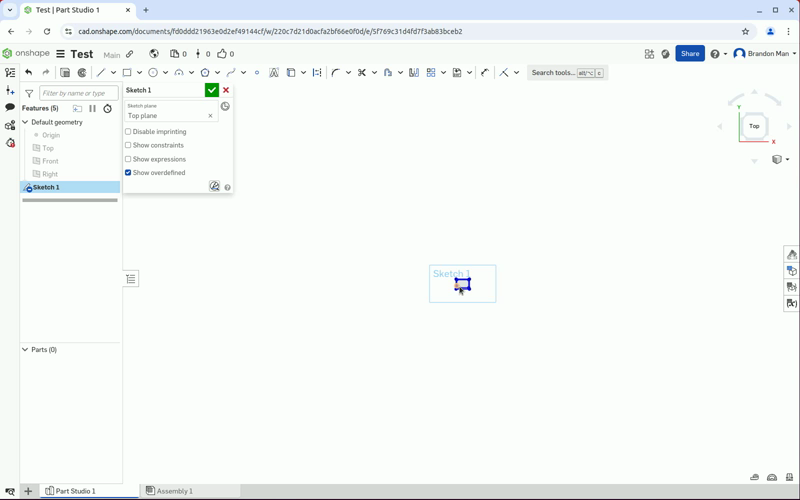
scroll(6)
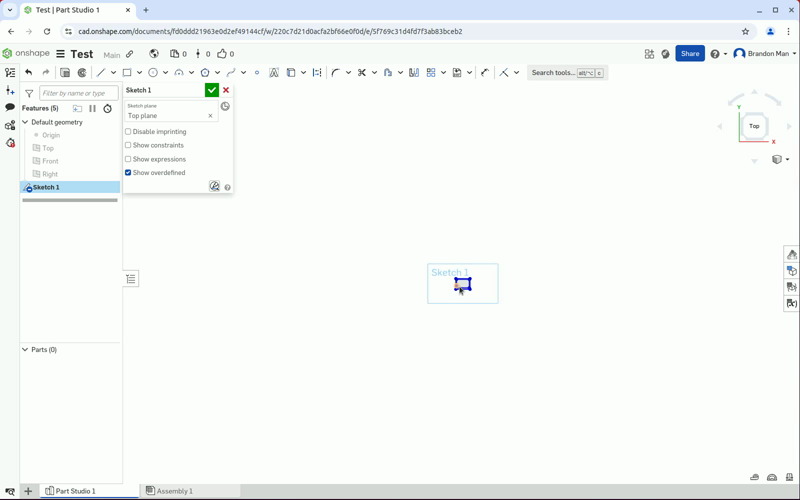
scroll(6)
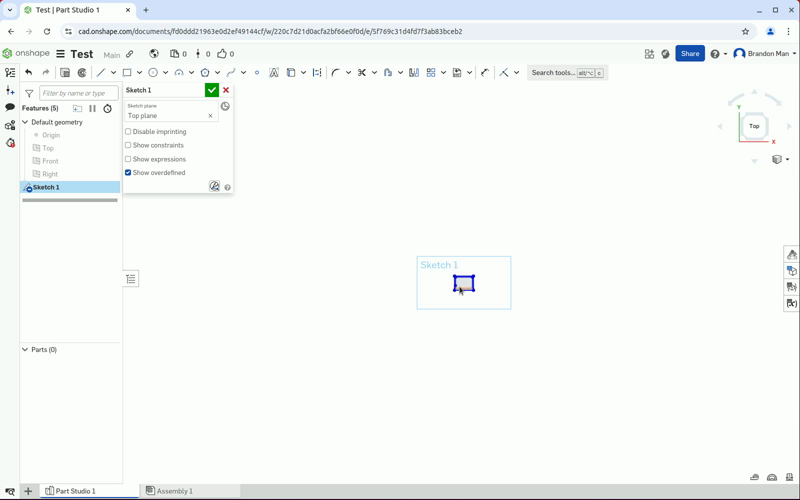
scroll(6)
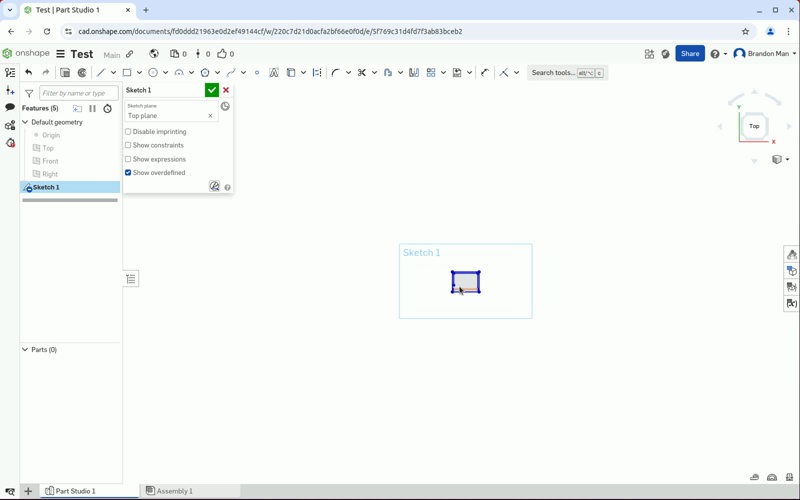
scroll(6)
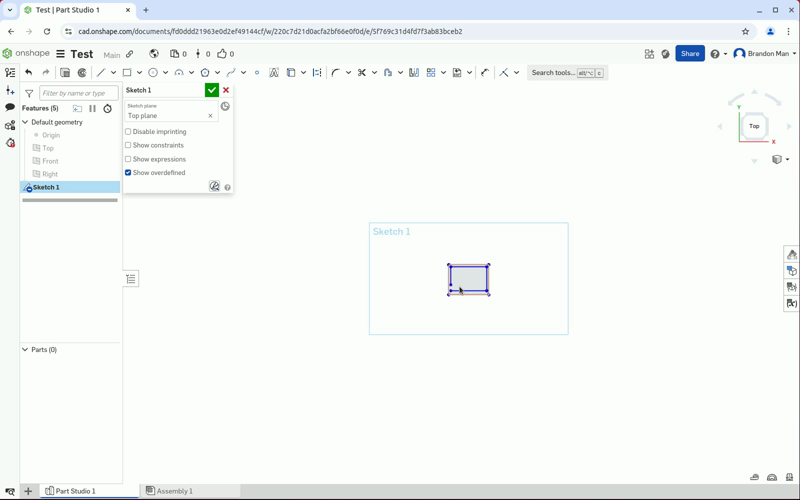
scroll(6)
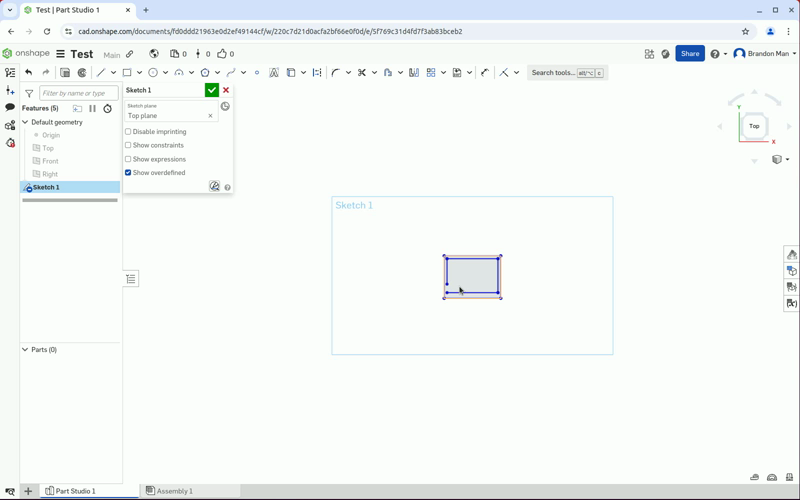
scroll(6)
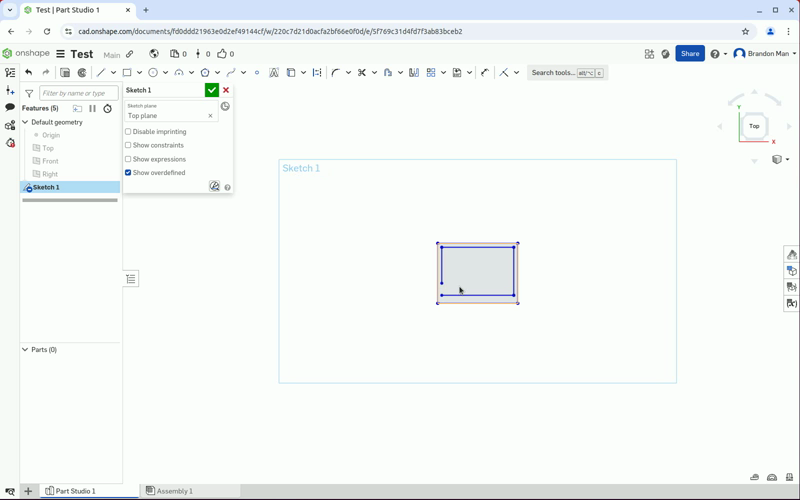
scroll(6)
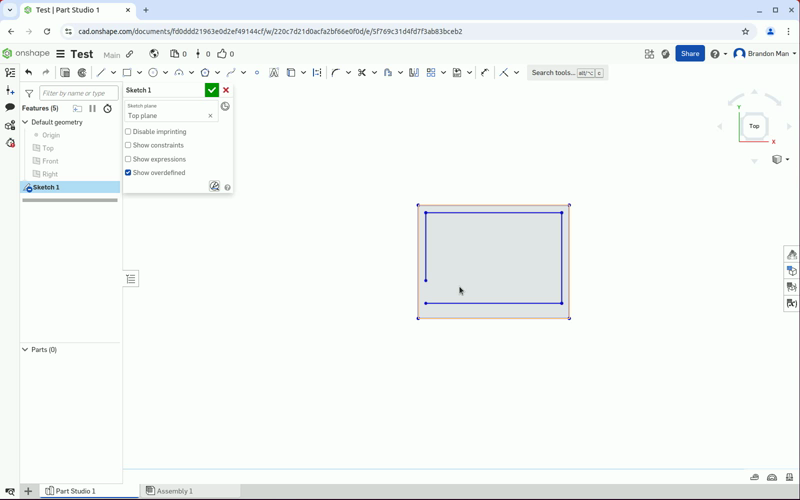
click(459, 286)
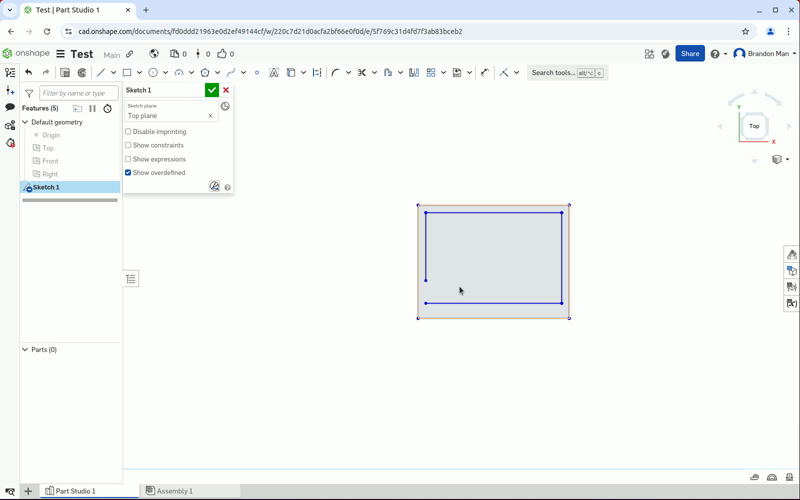
scroll(-6)
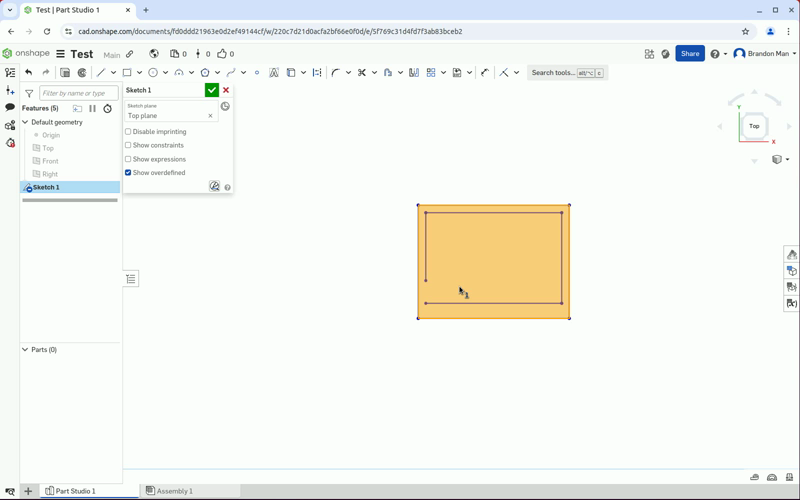
scroll(-6)
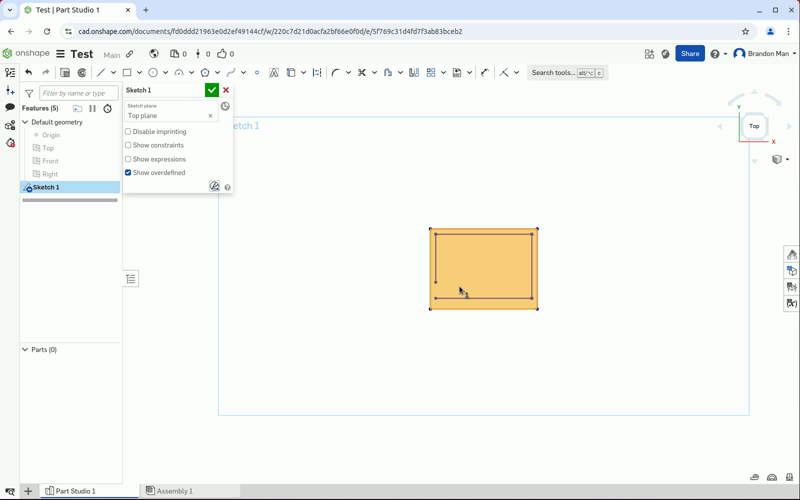
scroll(-6)
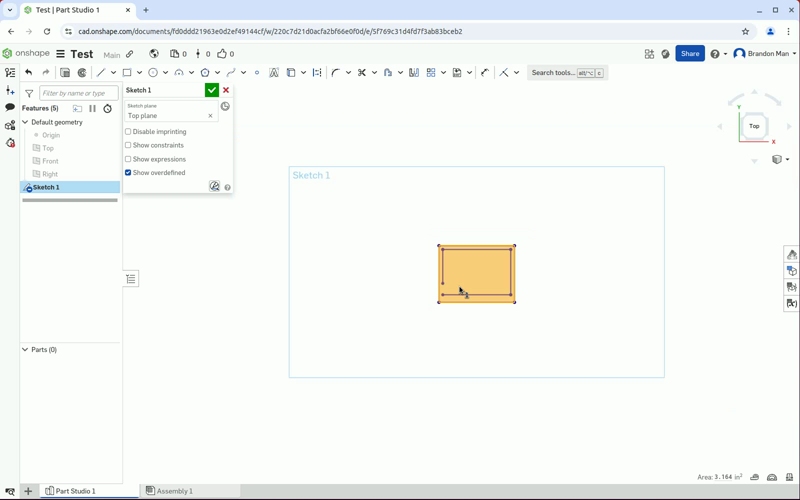
scroll(-6)
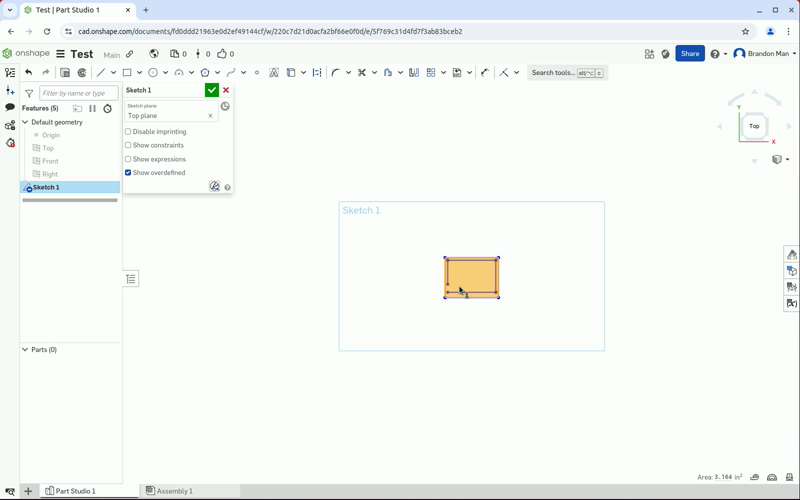
scroll(-6)
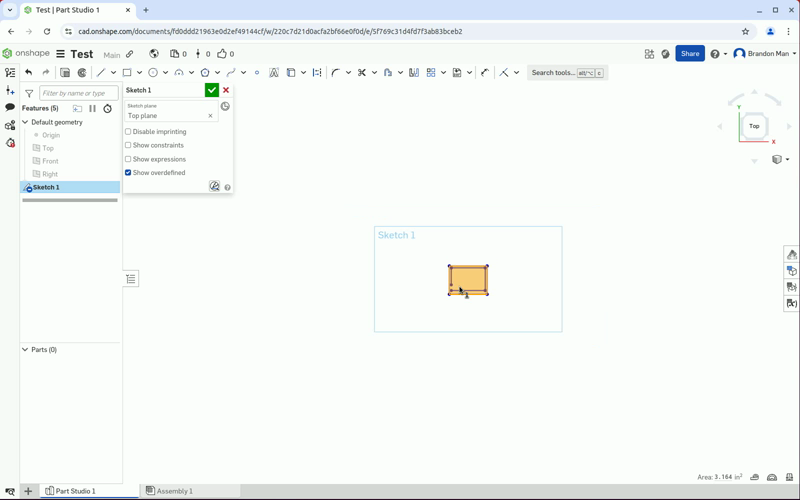
scroll(-6)
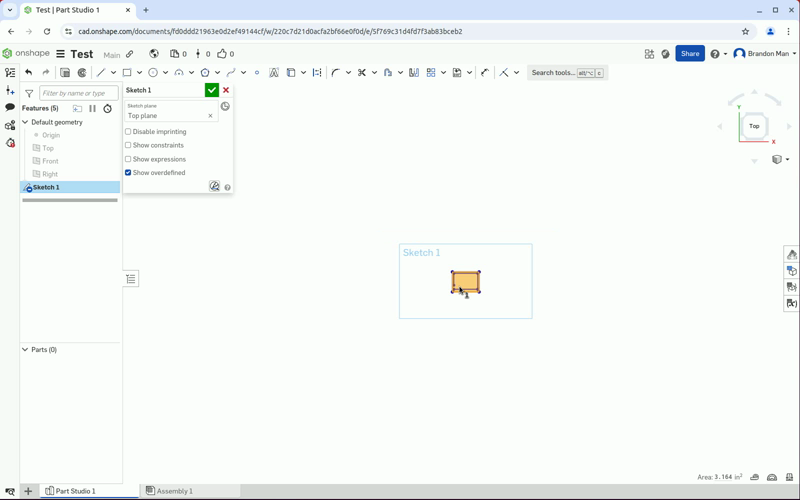
scroll(-6)
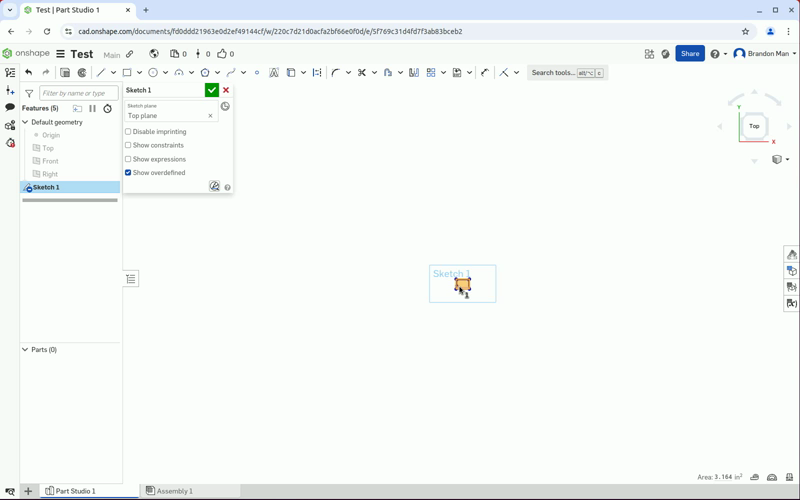
mouse_move(73, 352)
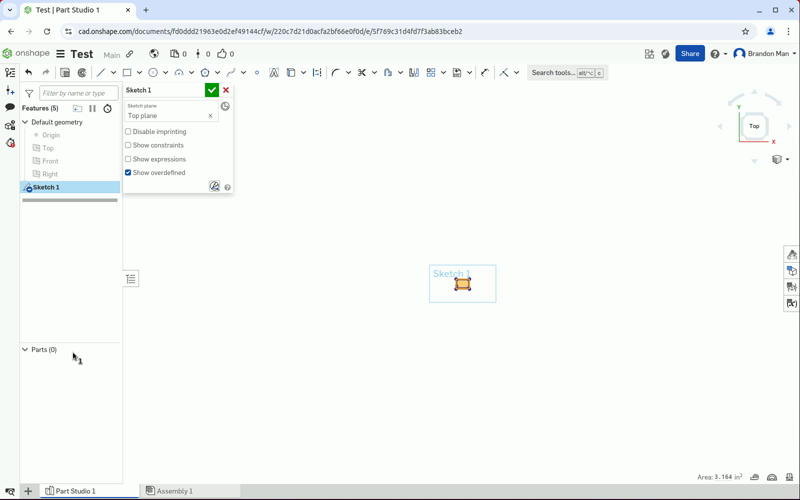
key(shift+y)
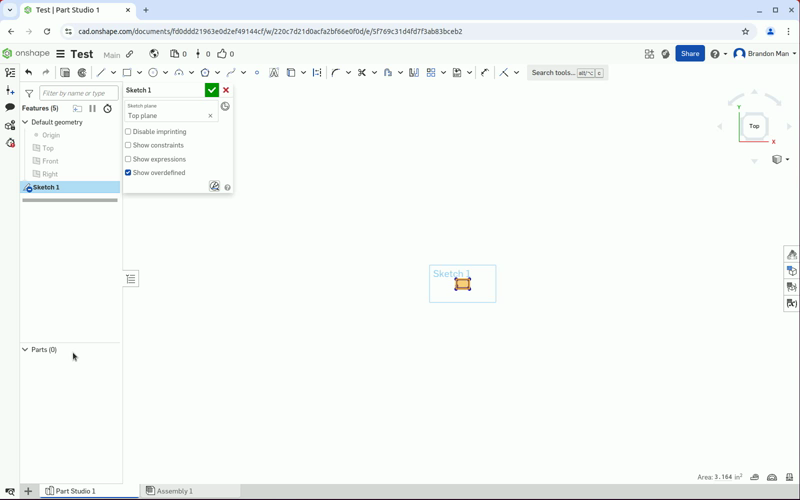
key(shift+e)
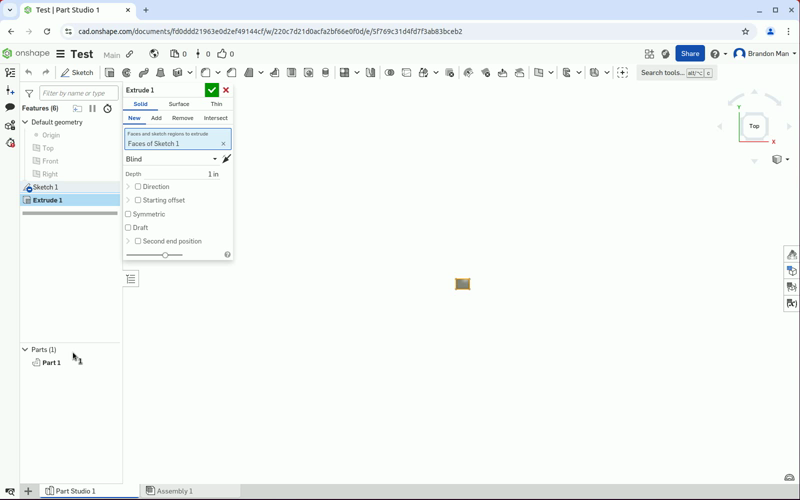
mouse_move(143, 106)
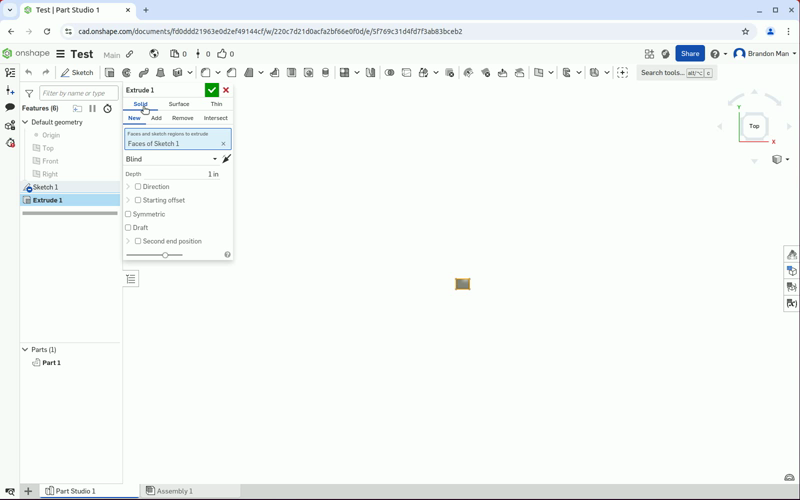
click(143, 106)
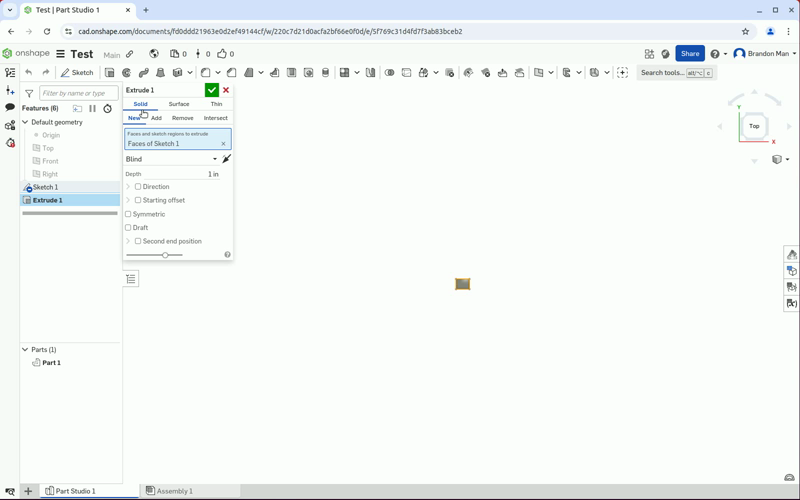
mouse_move(137, 120)
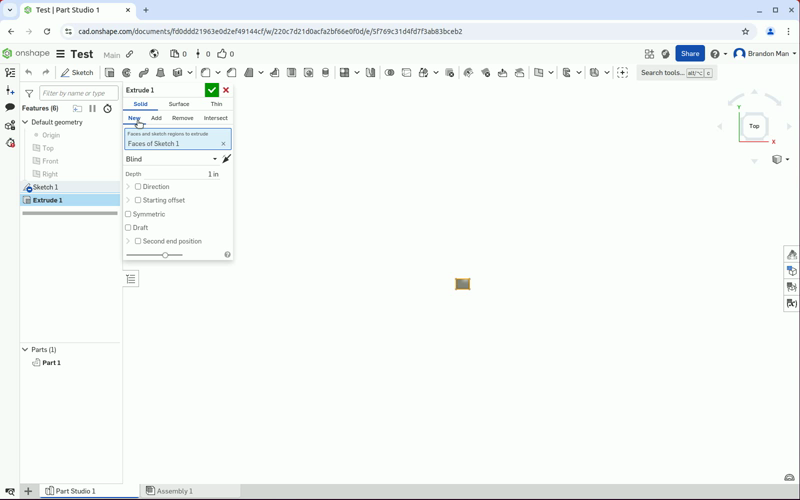
click(137, 120)
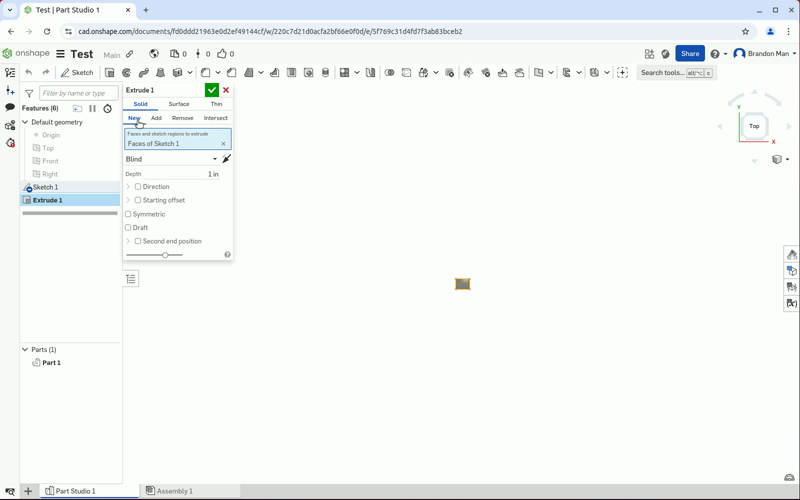
key(tab, 4)
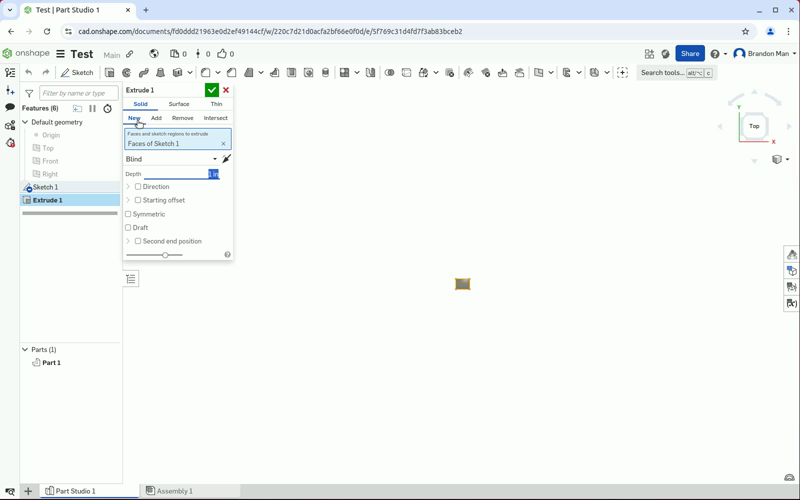
text(23.108)
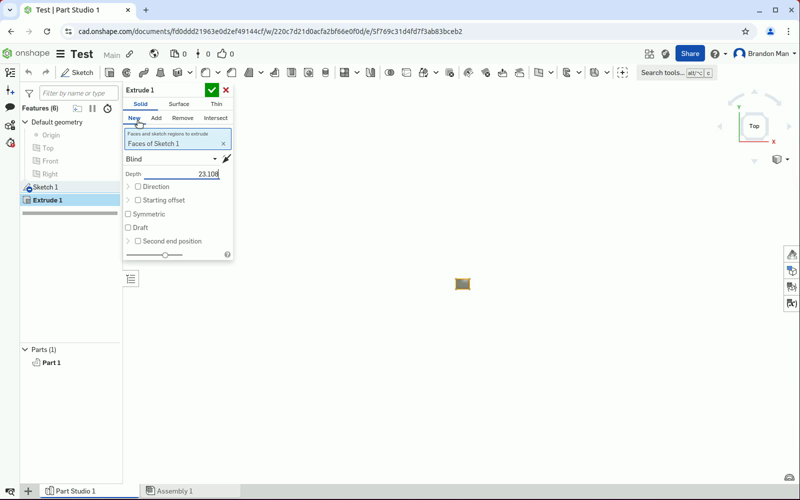
key(enter)
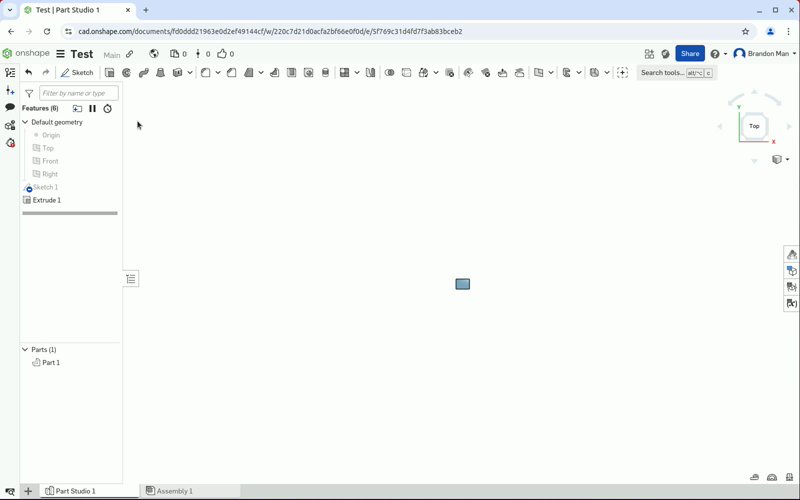
key(shift+h)
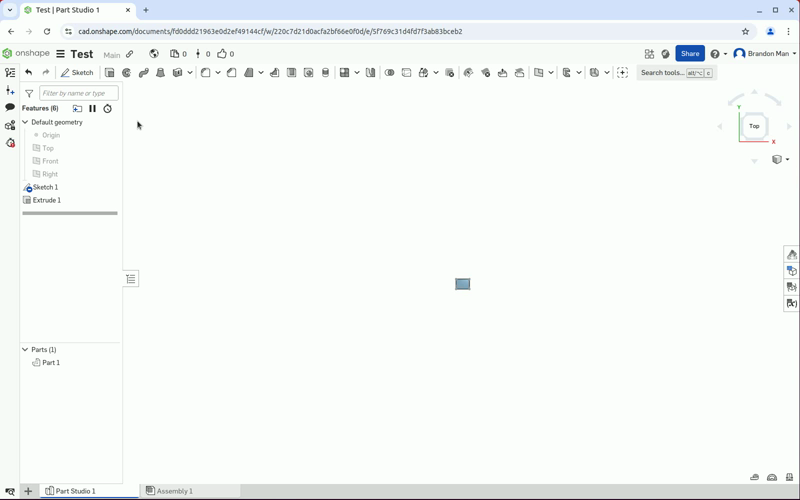
key(shift+h)
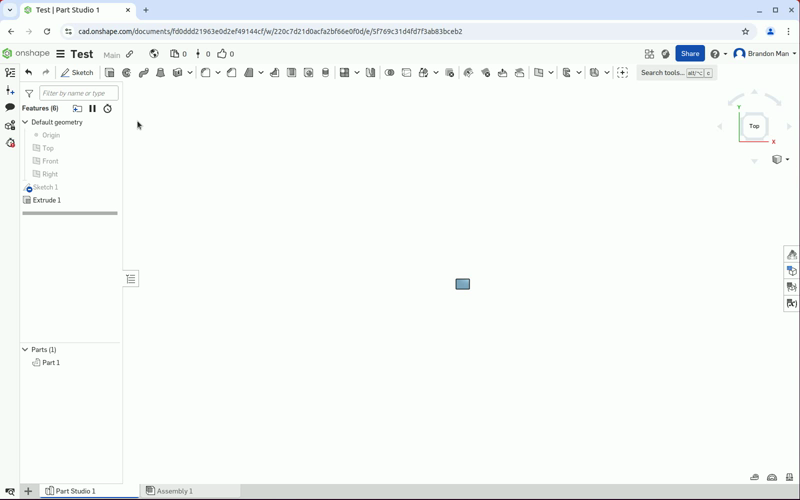
mouse_move(73, 189)
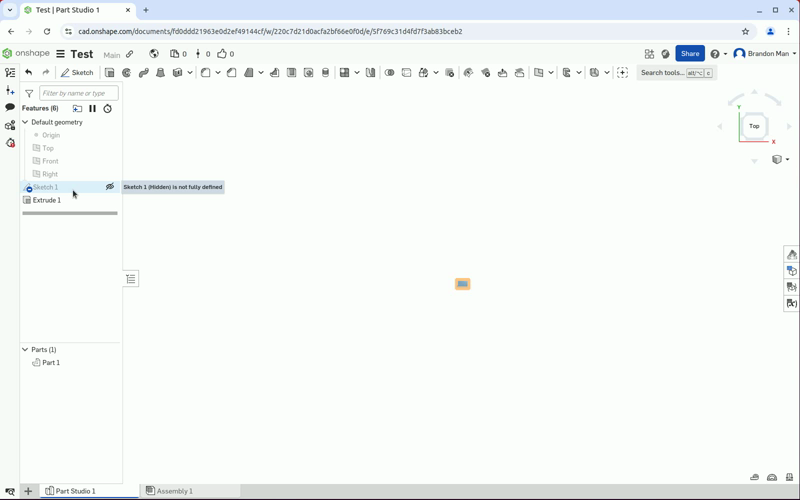
click(73, 189)
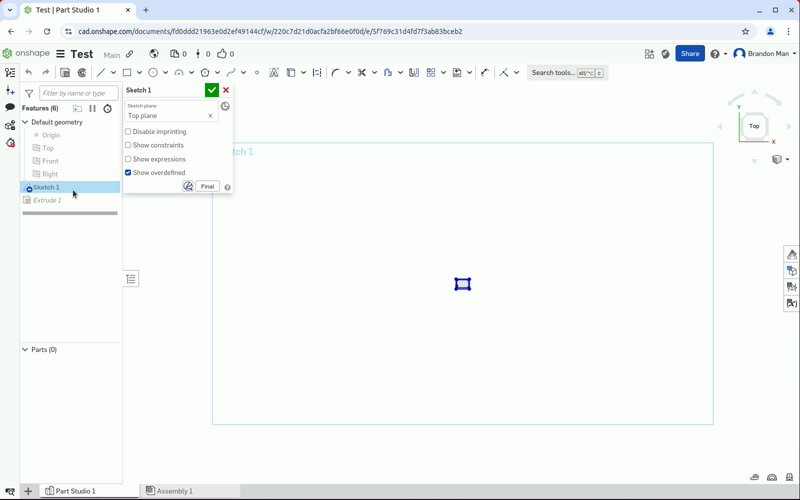
mouse_move(229, 92)
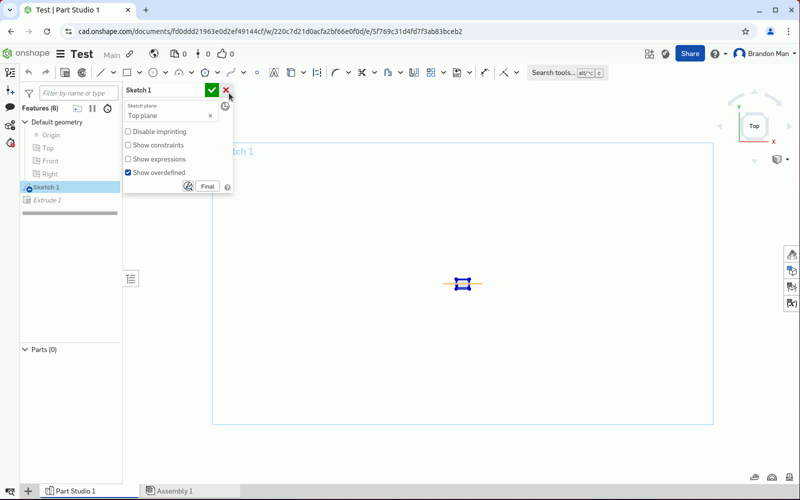
click(229, 92)
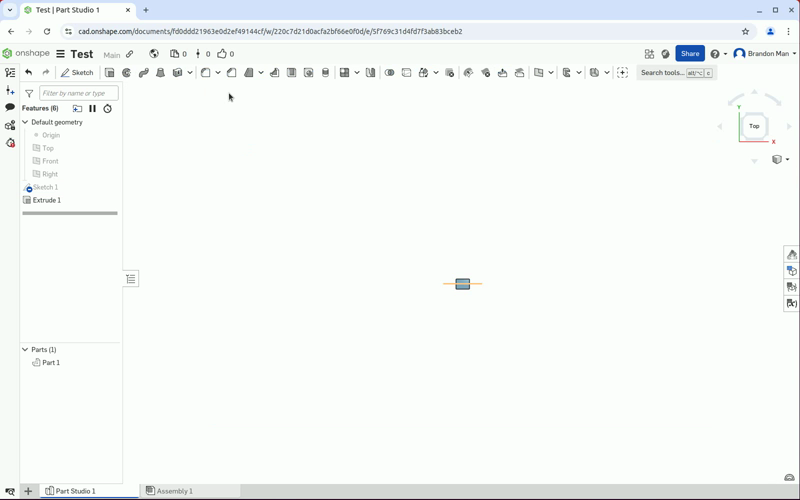
mouse_move(73, 352)
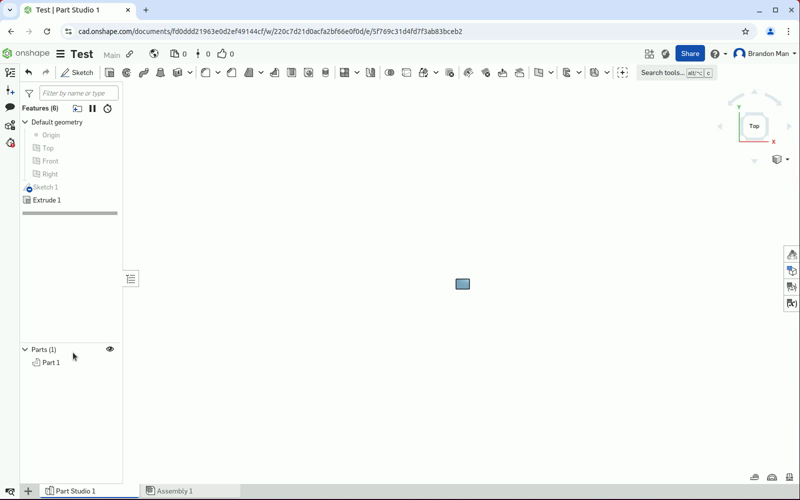
key(y)
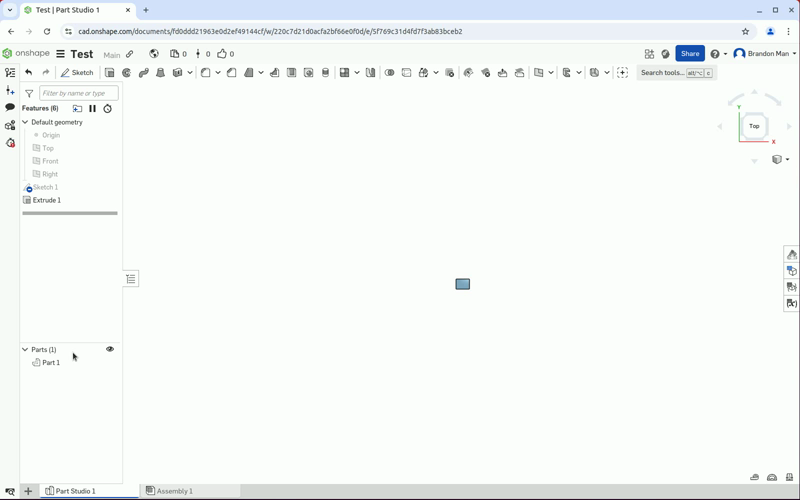
key(shift+p)
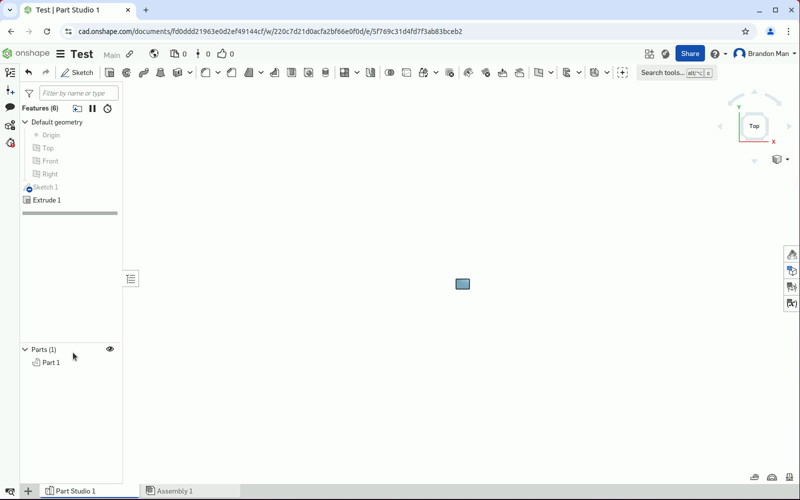
key(space)
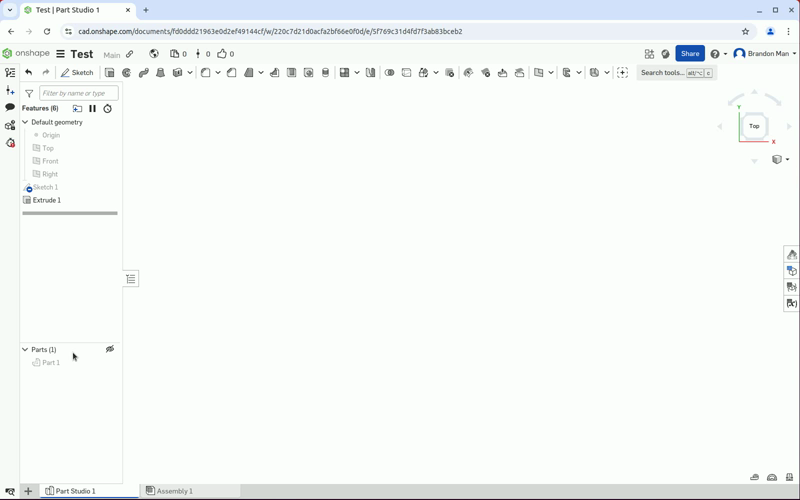
key_down(shift)
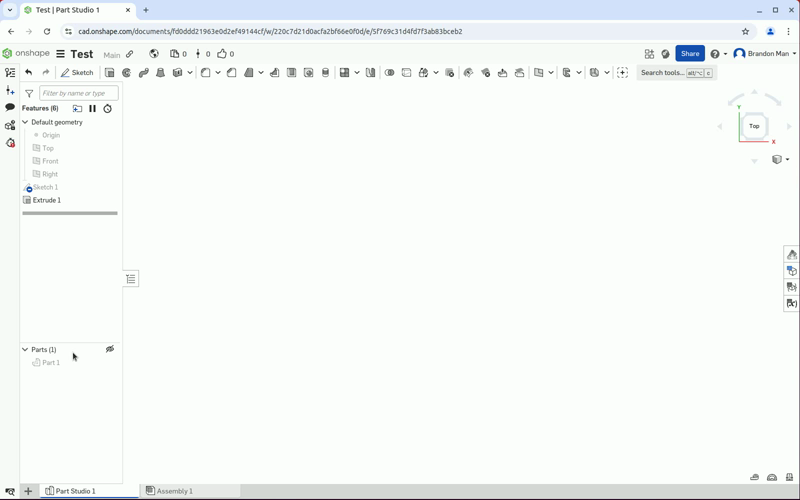
key(up)
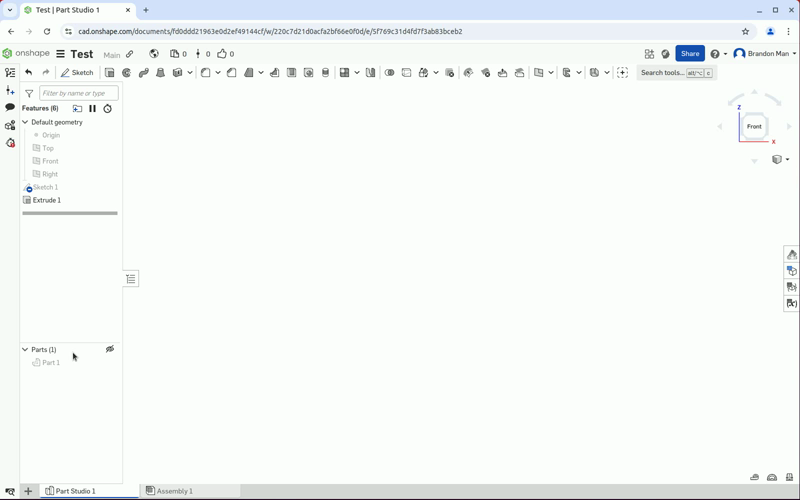
key_up(shift)
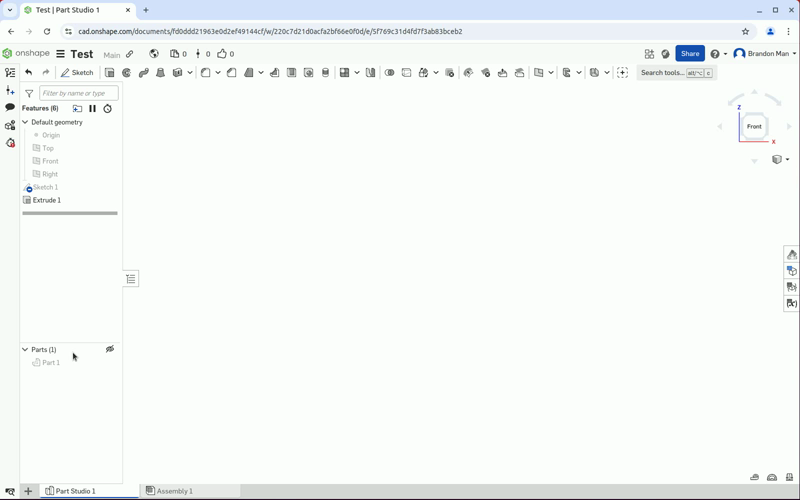
mouse_move(73, 352)
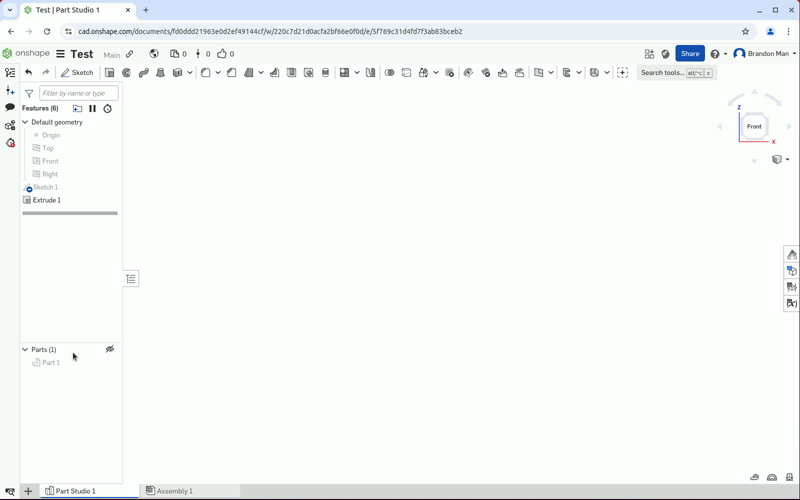
key(shift+y)
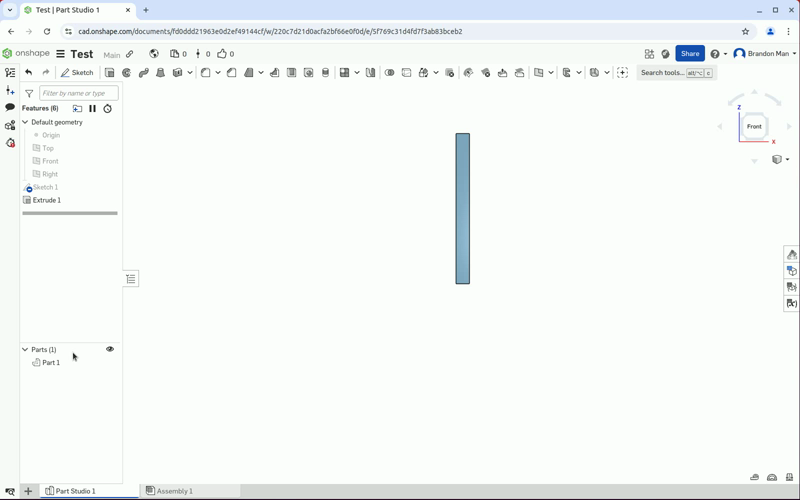
mouse_move(541, 75)
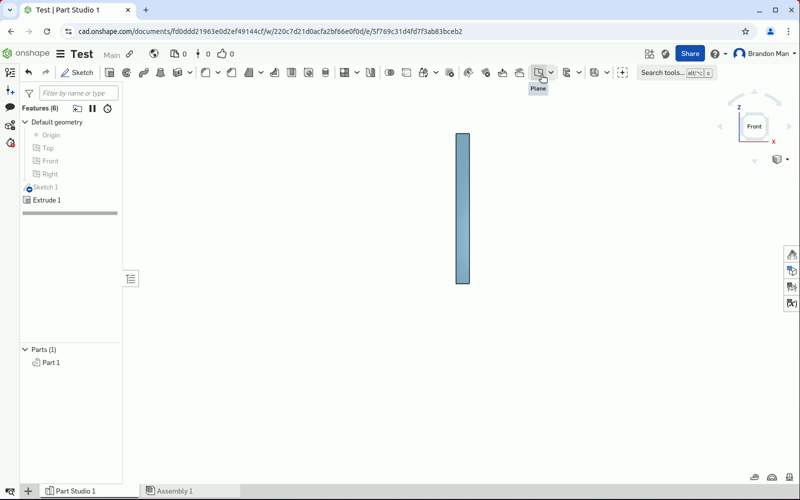
click(541, 75)
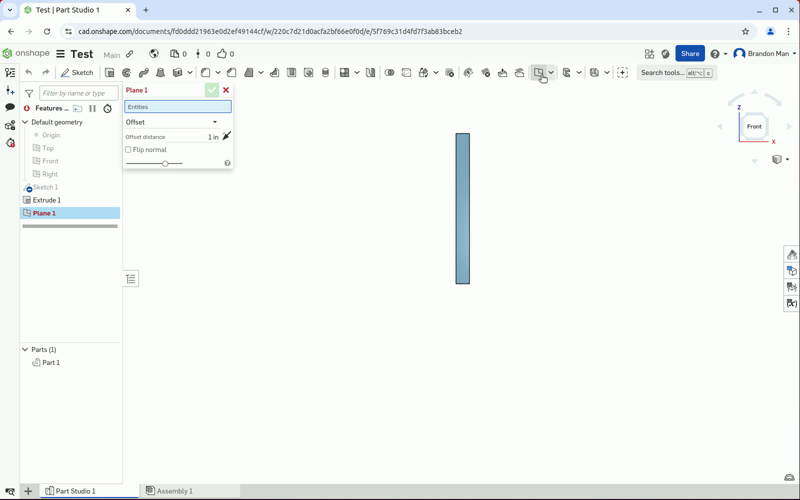
mouse_move(73, 163)
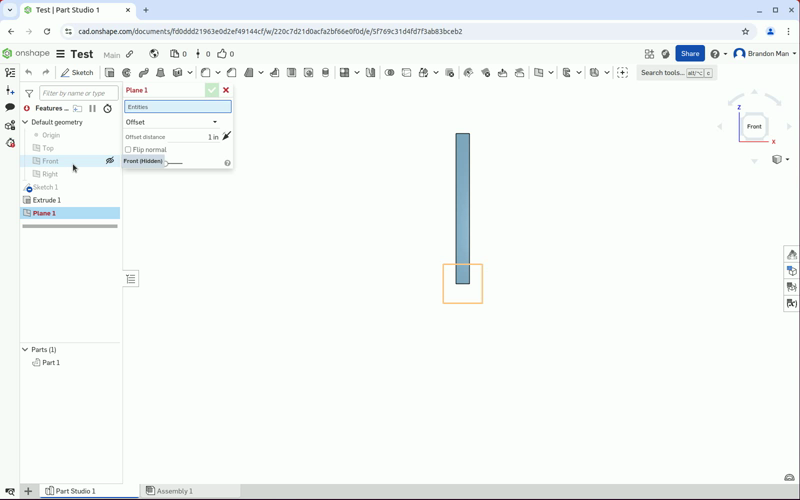
click(73, 163)
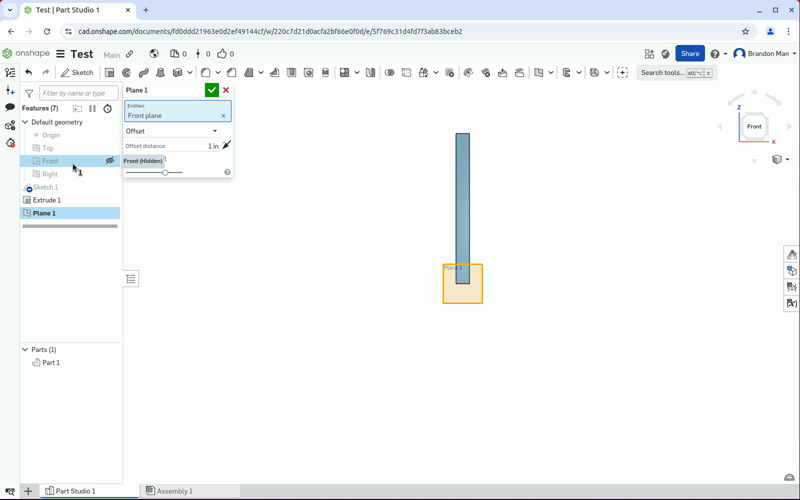
key(tab, 2)
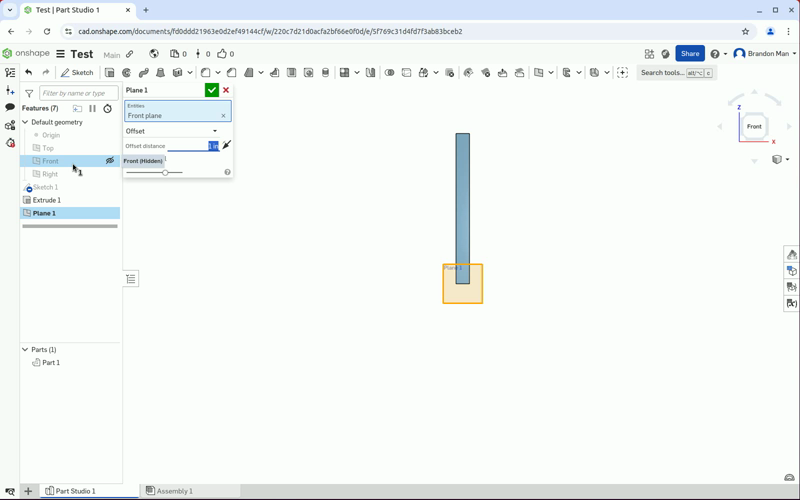
text(0.709)
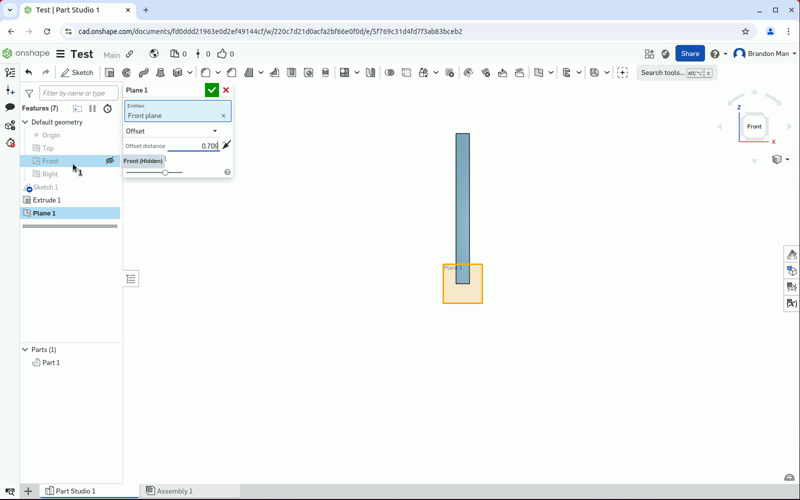
key(enter, 2)
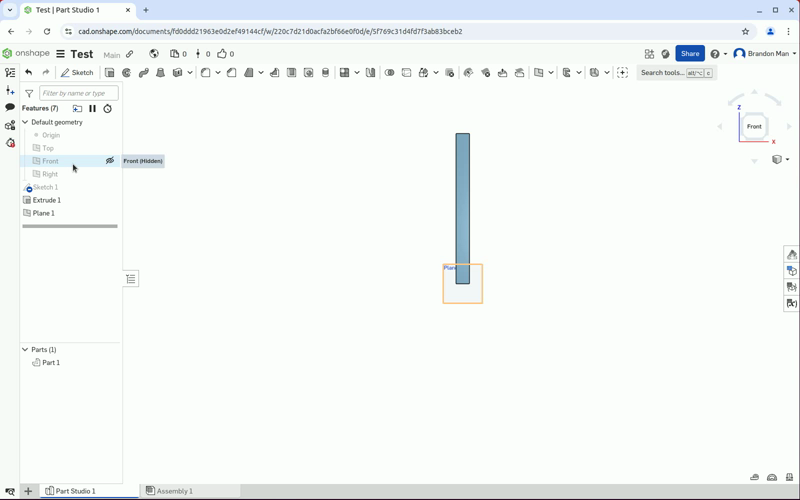
key(shift+s)
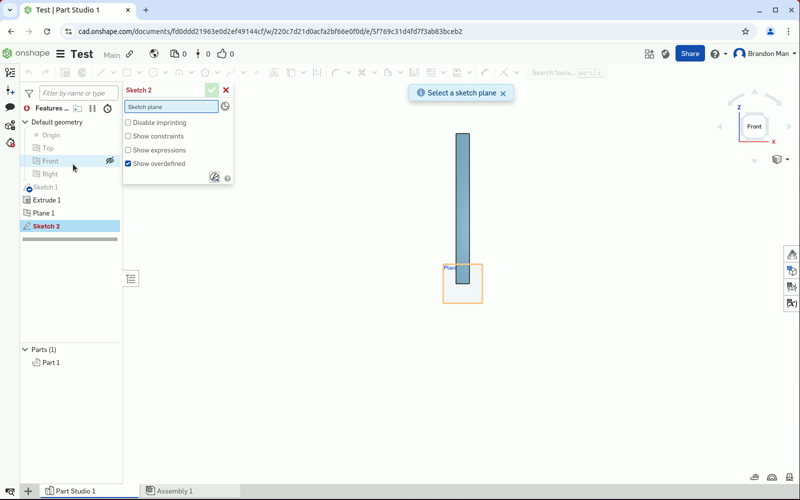
mouse_move(73, 215)
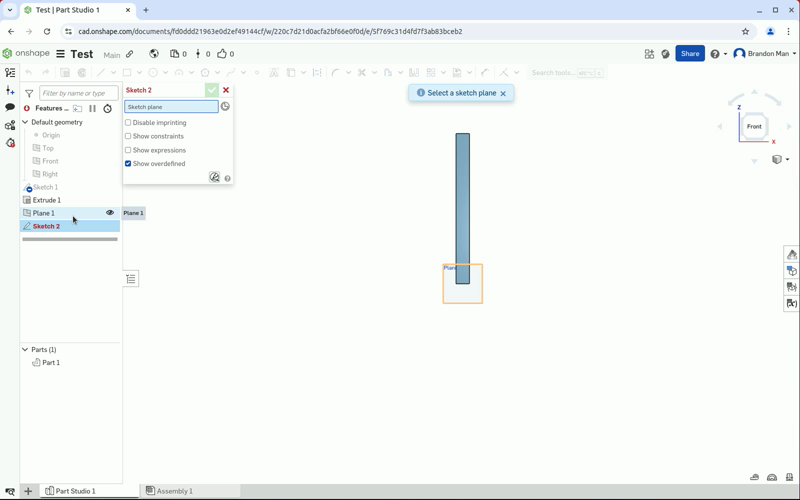
click(73, 215)
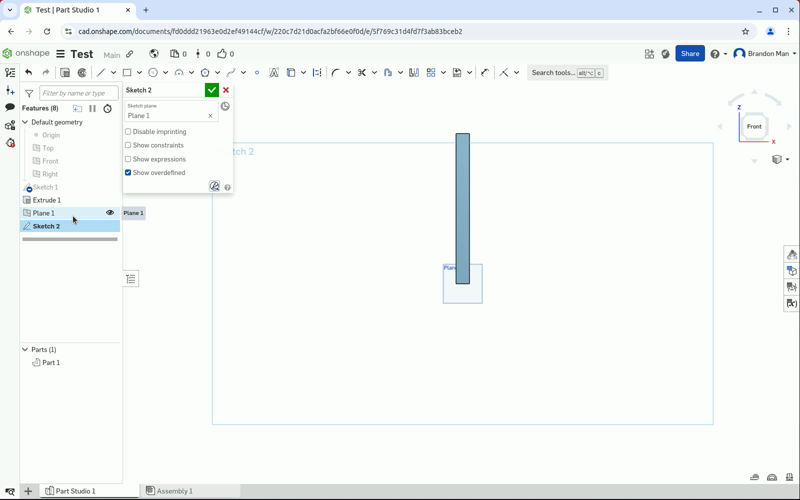
mouse_move(73, 352)
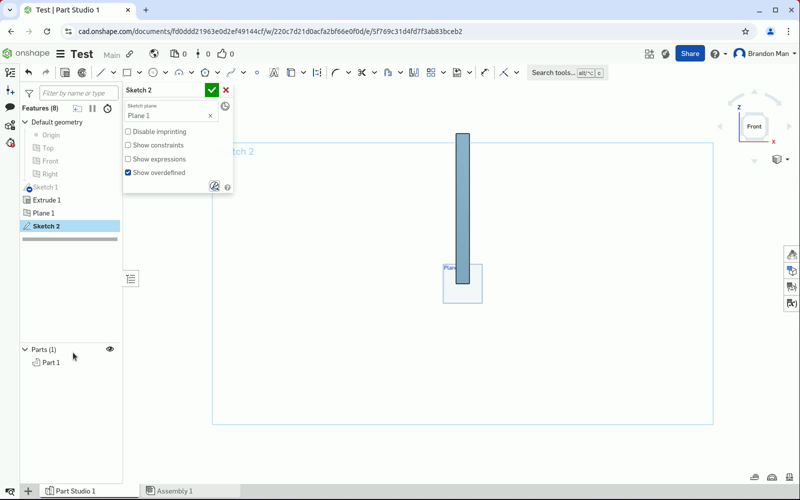
key(y)
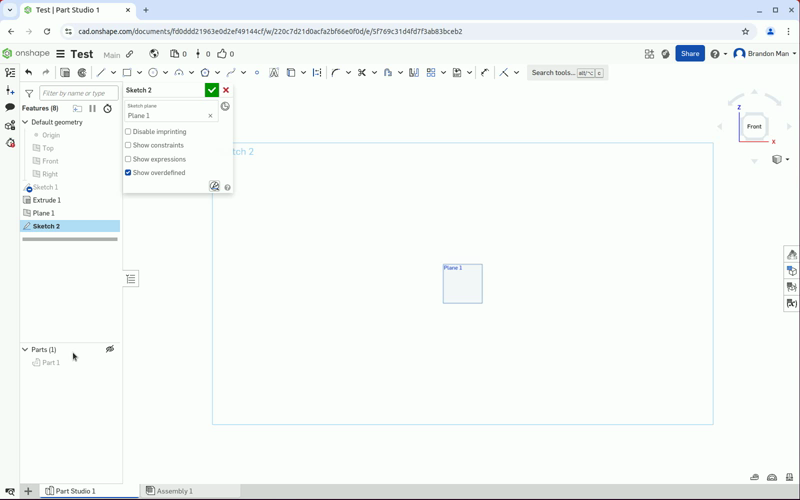
key(c)
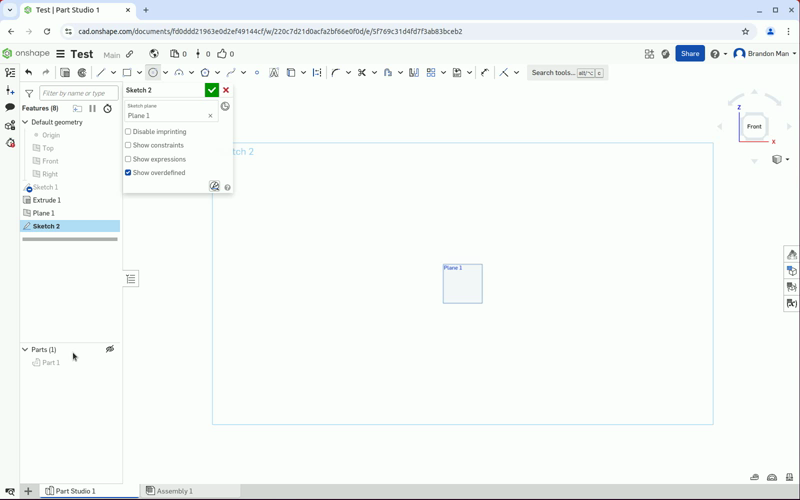
key_down(shift)
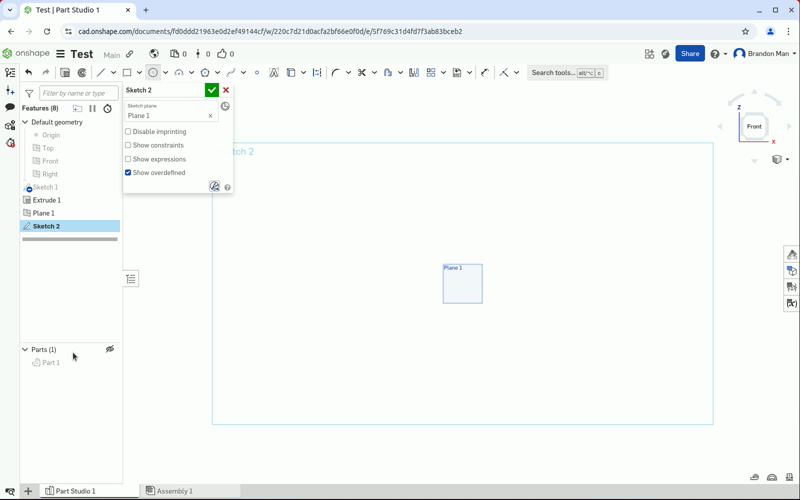
mouse_move(460, 239)
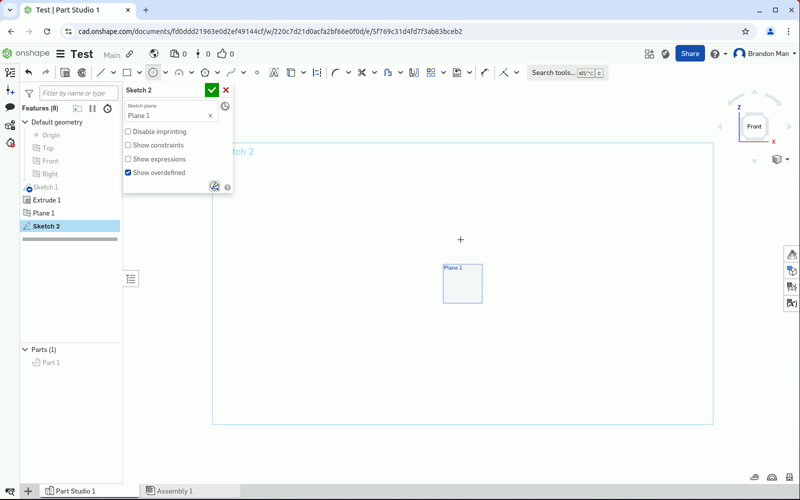
click(460, 239)
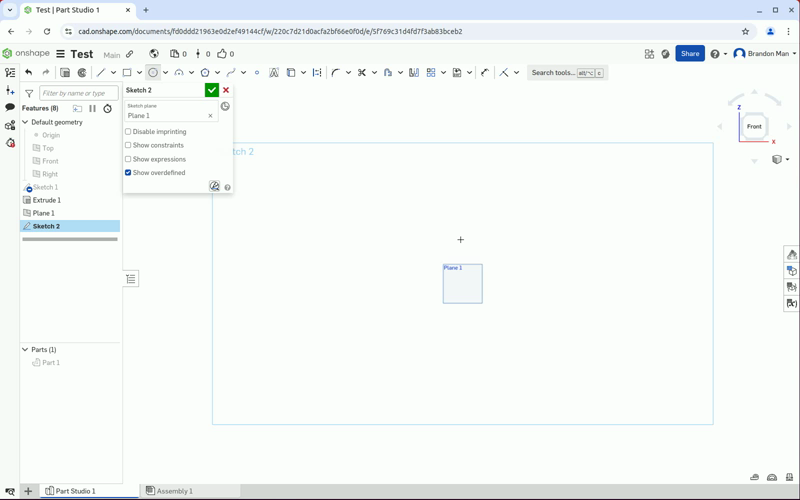
key_up(shift)
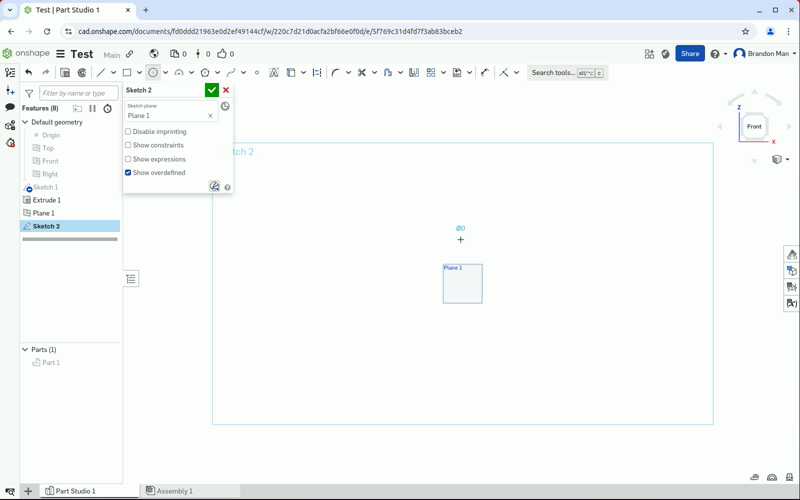
mouse_move(461, 239)
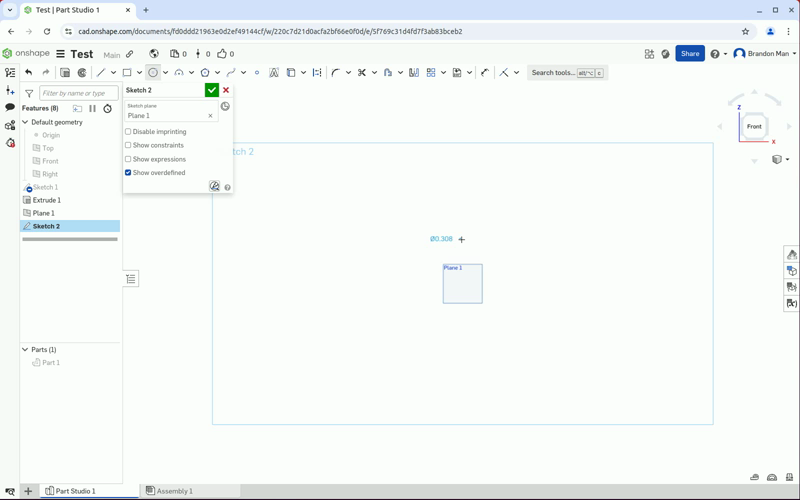
scroll(6)
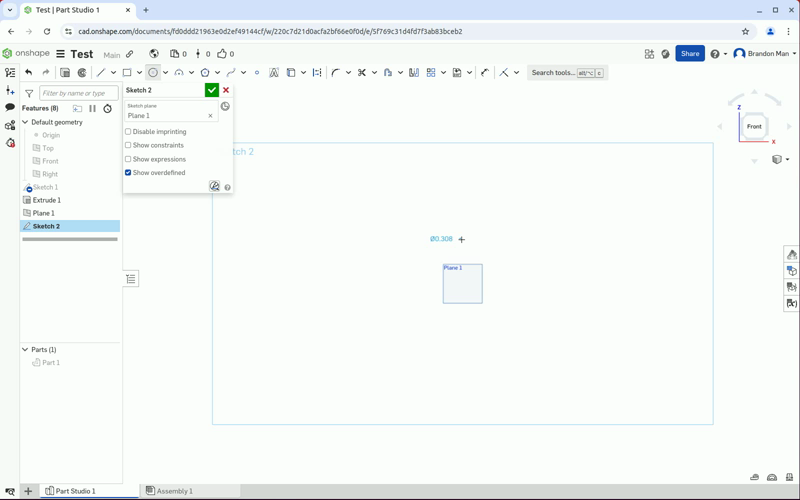
scroll(6)
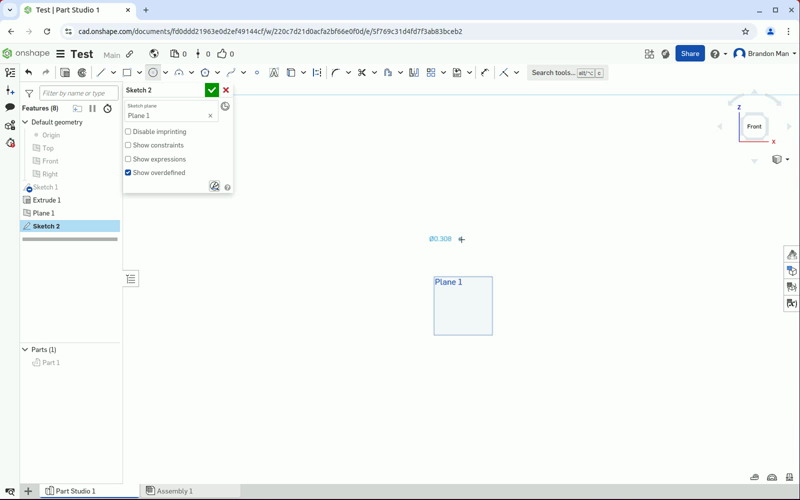
scroll(6)
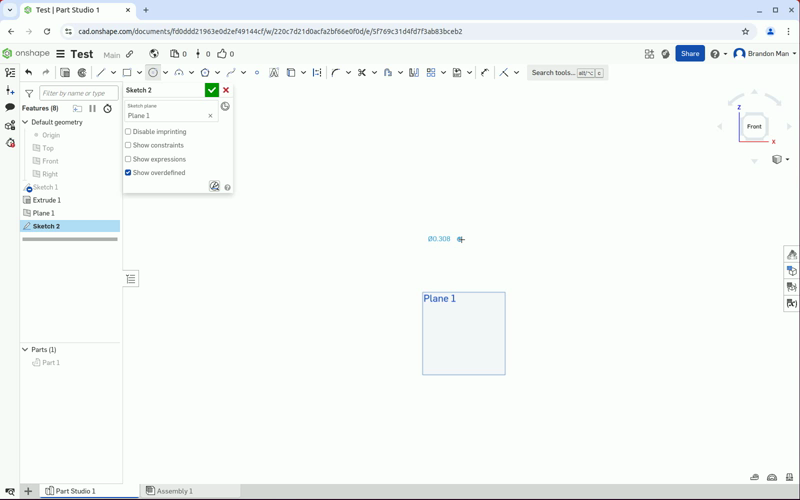
scroll(6)
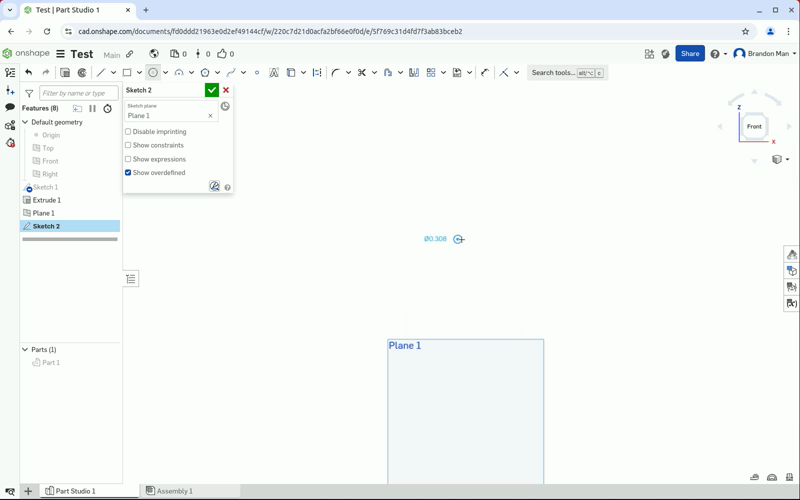
scroll(6)
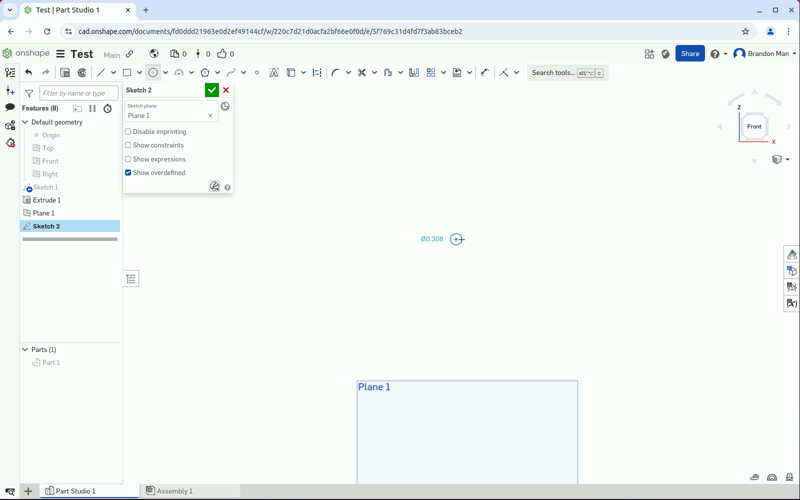
scroll(6)
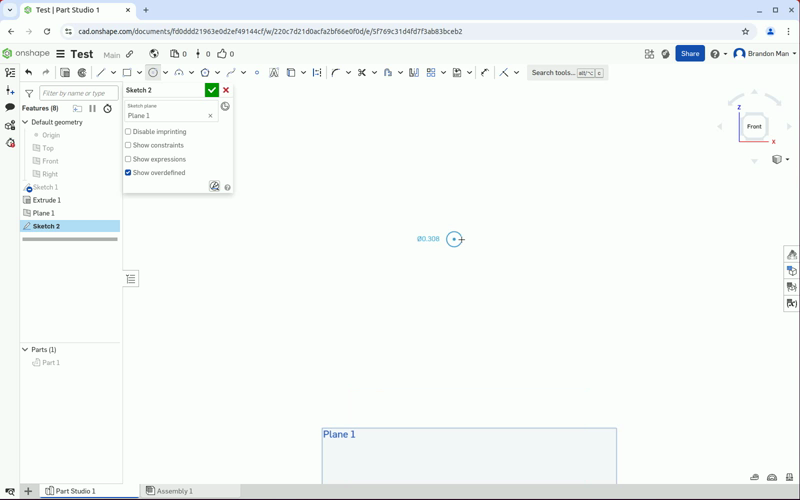
scroll(6)
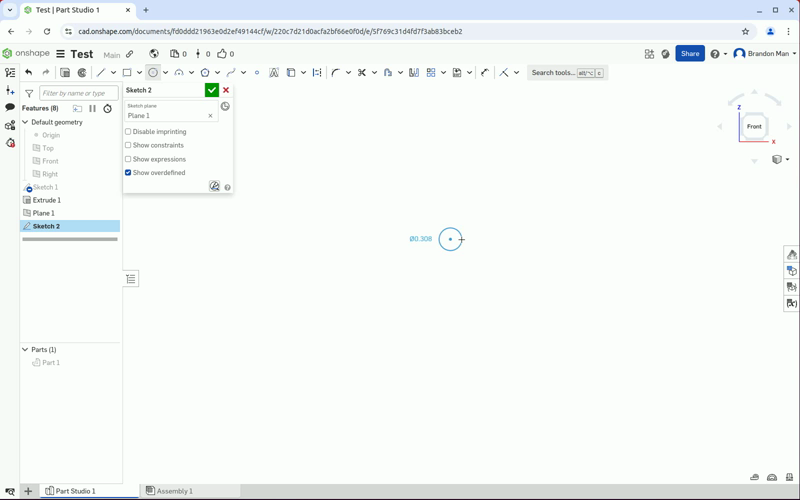
click(461, 239)
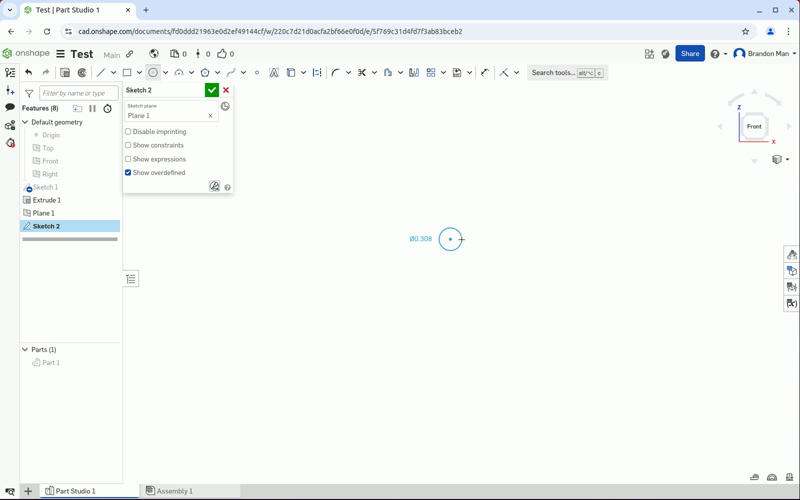
scroll(-6)
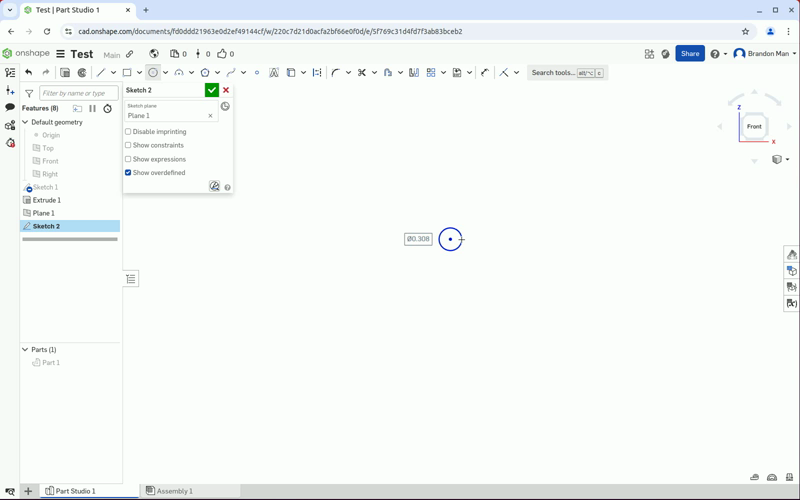
scroll(-6)
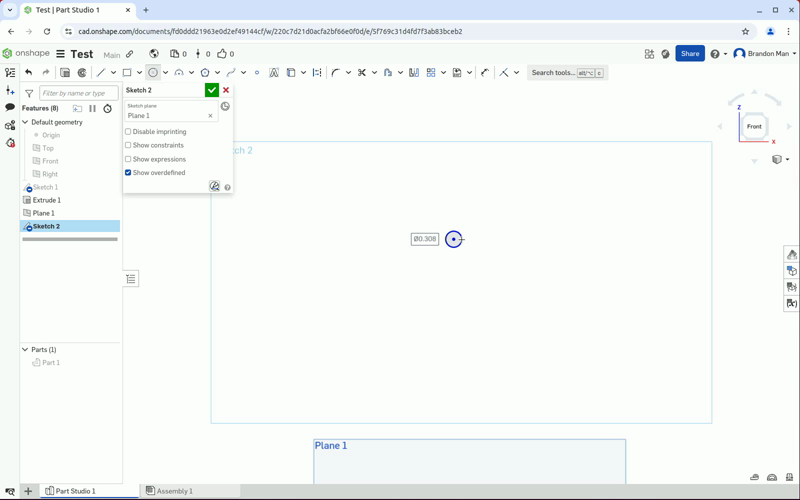
scroll(-6)
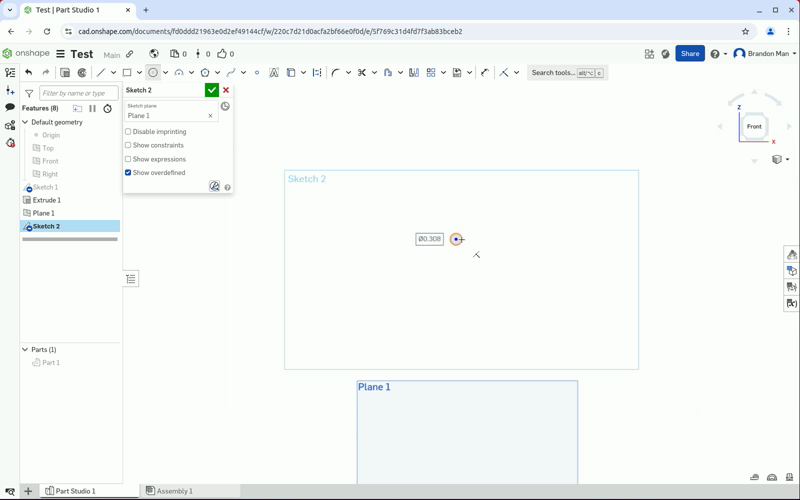
scroll(-6)
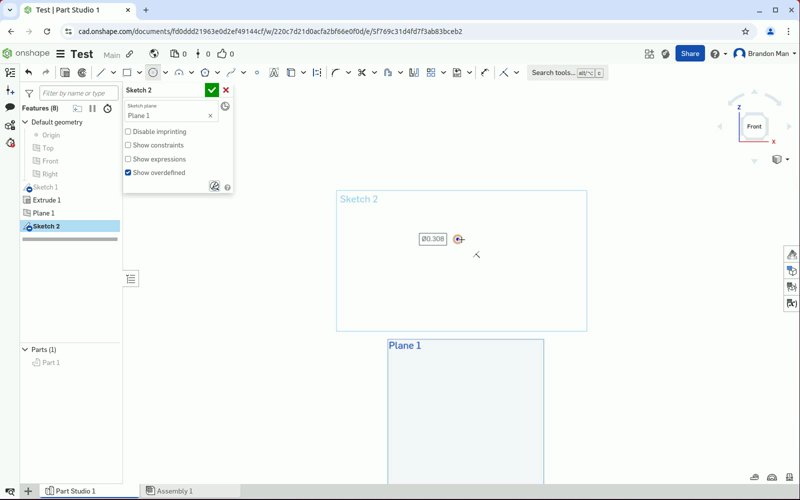
scroll(-6)
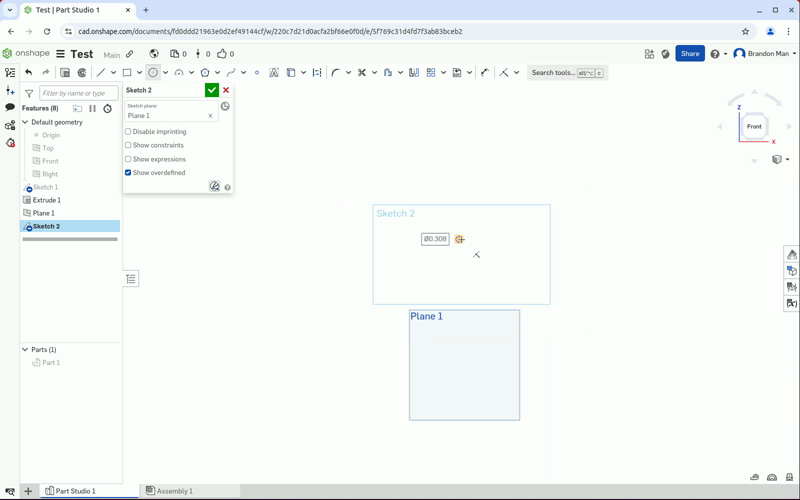
scroll(-6)
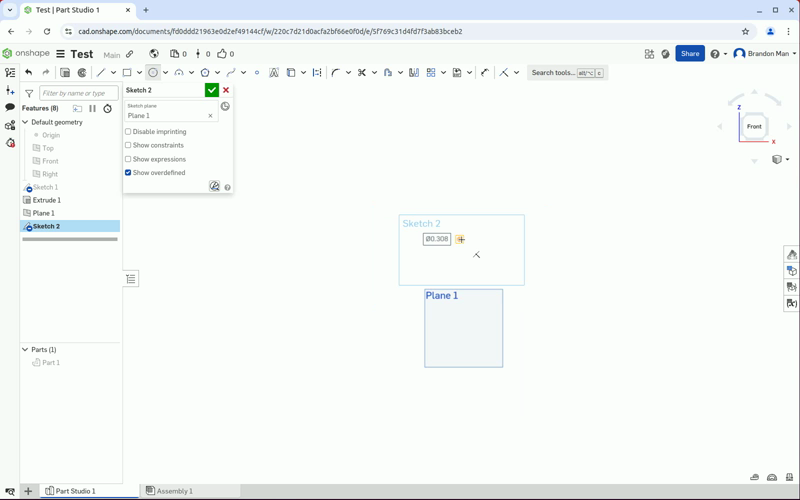
scroll(-6)
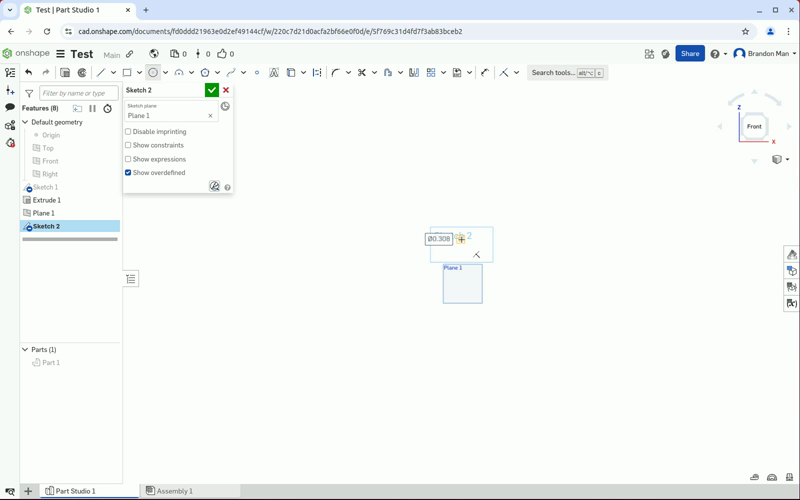
key(esc)
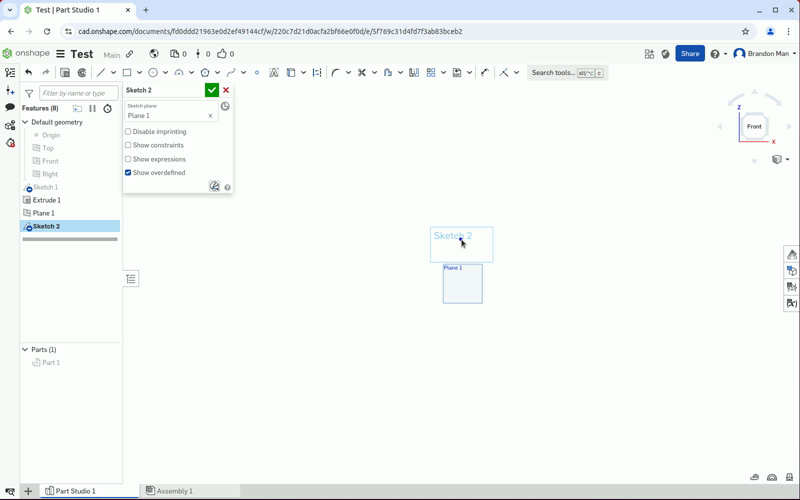
mouse_move(460, 239)
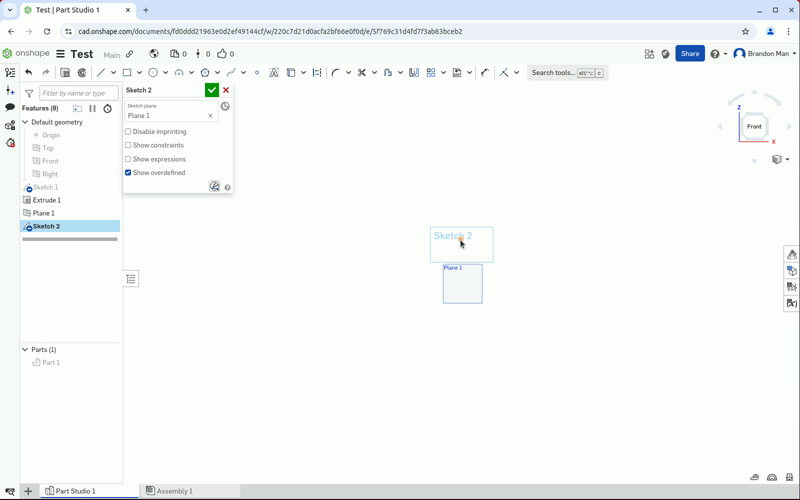
scroll(6)
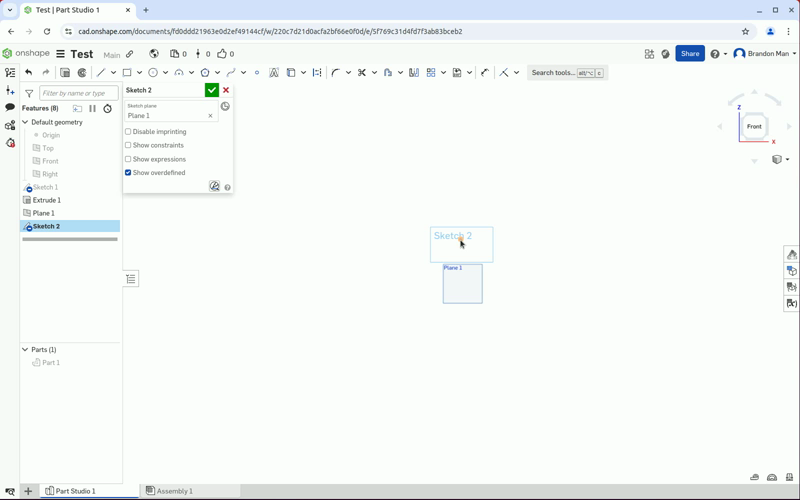
scroll(6)
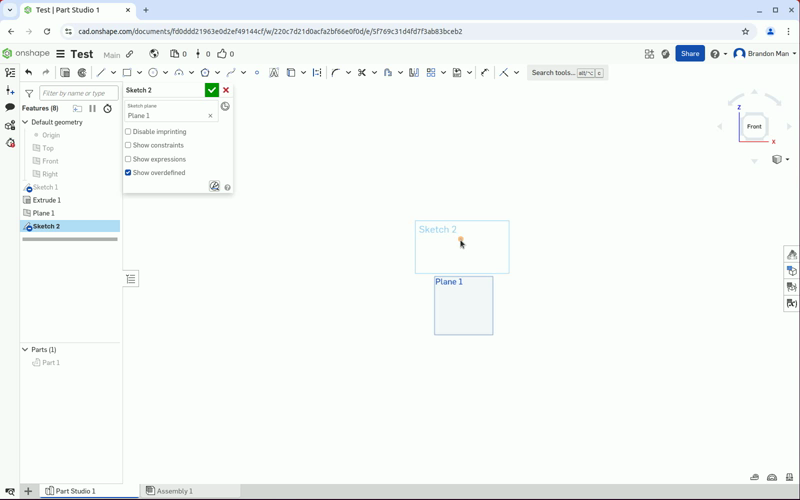
scroll(6)
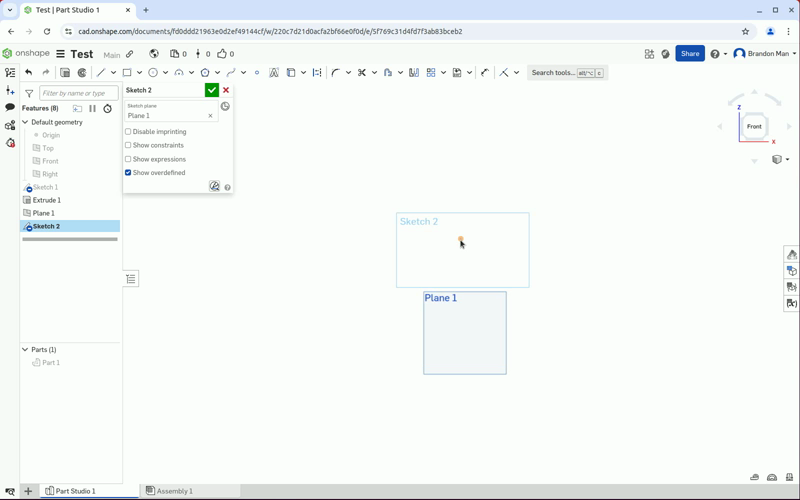
scroll(6)
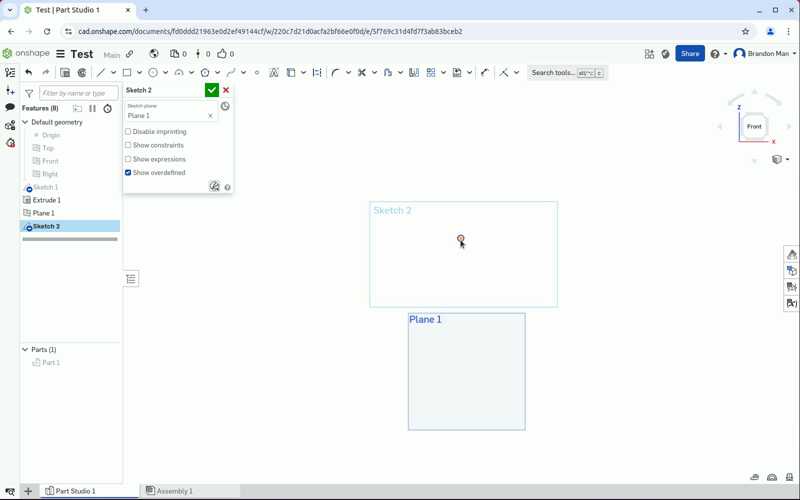
scroll(6)
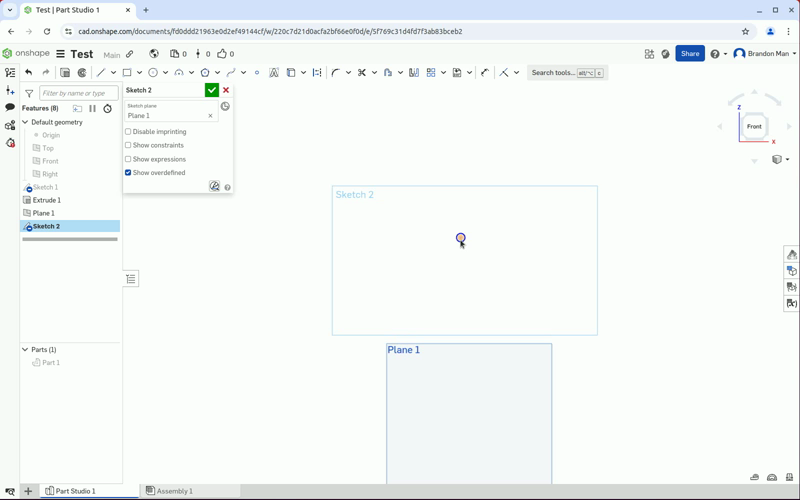
scroll(6)
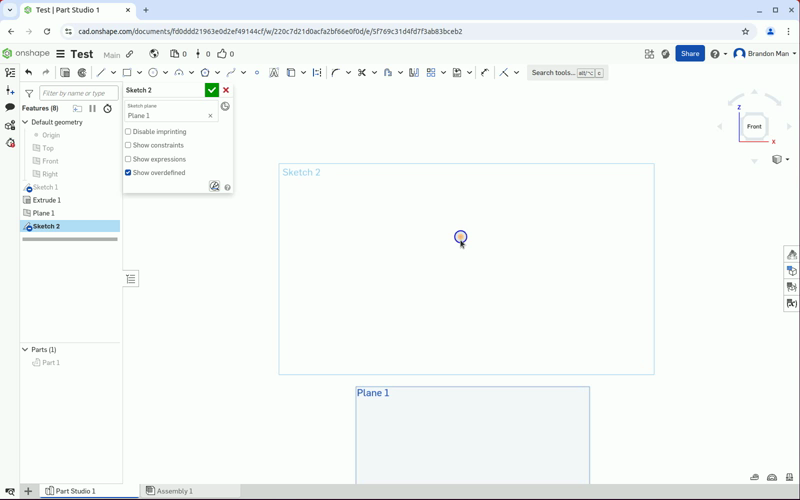
scroll(6)
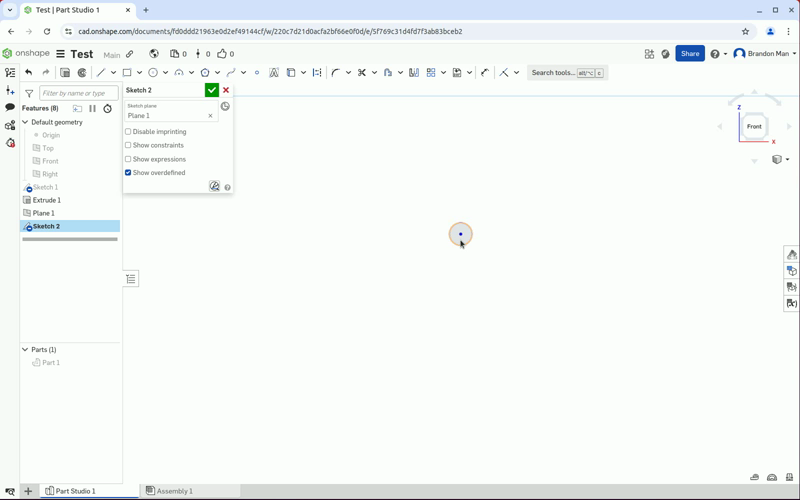
click(460, 239)
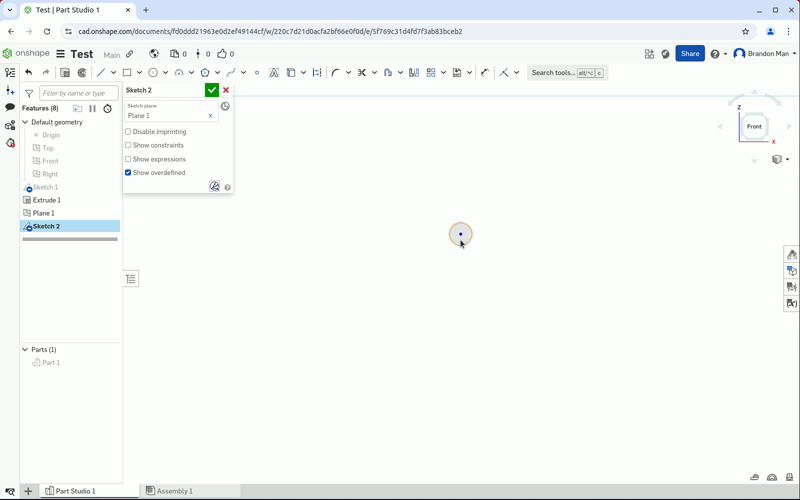
scroll(-6)
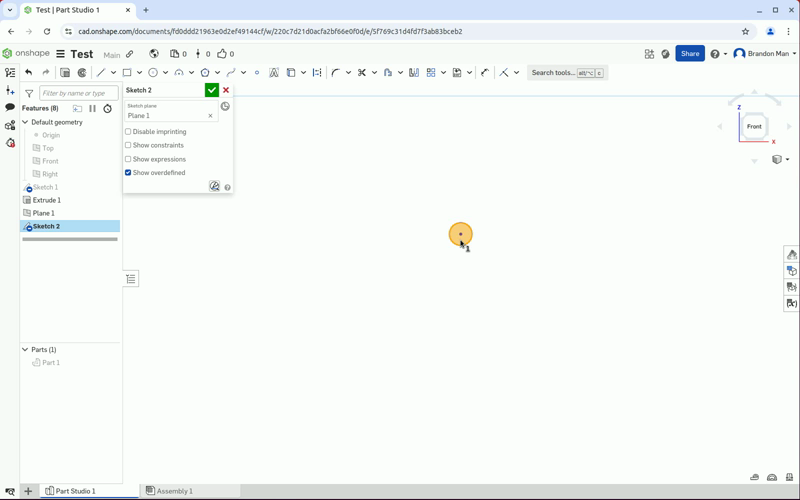
scroll(-6)
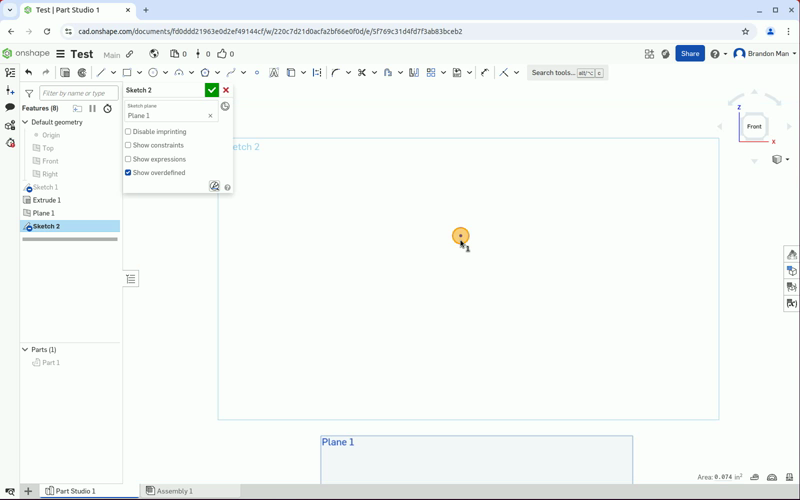
scroll(-6)
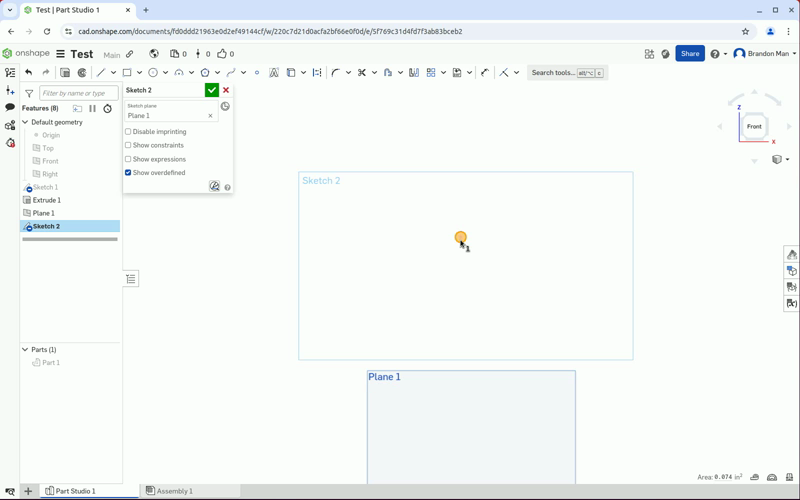
scroll(-6)
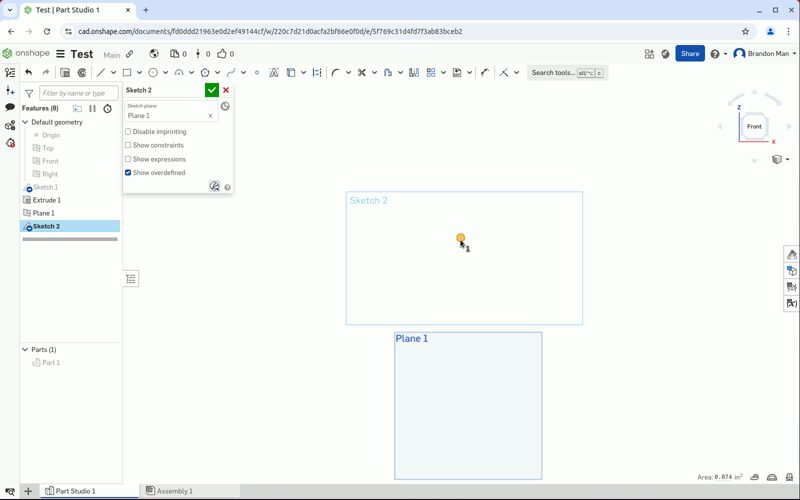
scroll(-6)
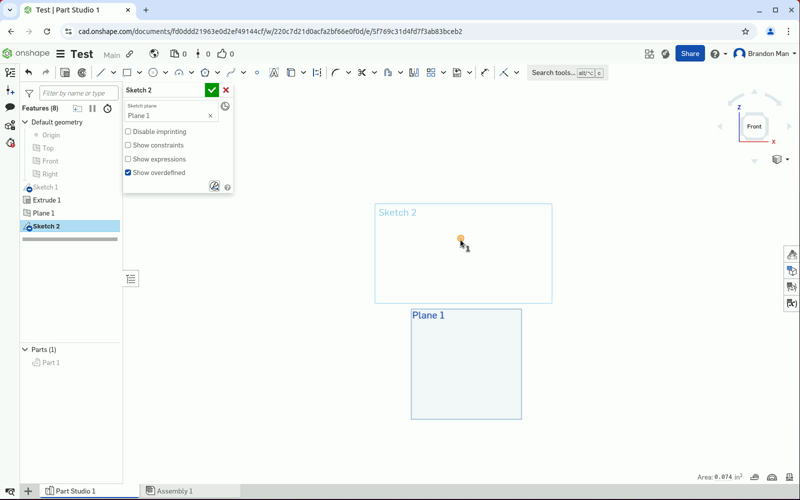
scroll(-6)
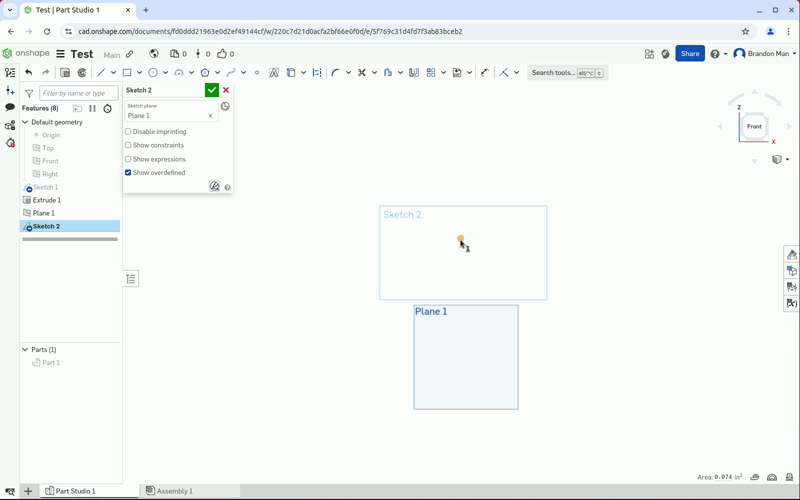
scroll(-6)
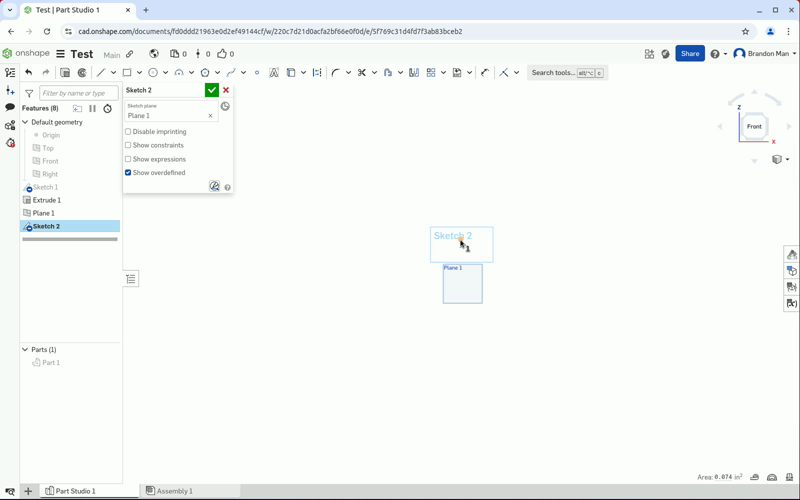
mouse_move(73, 352)
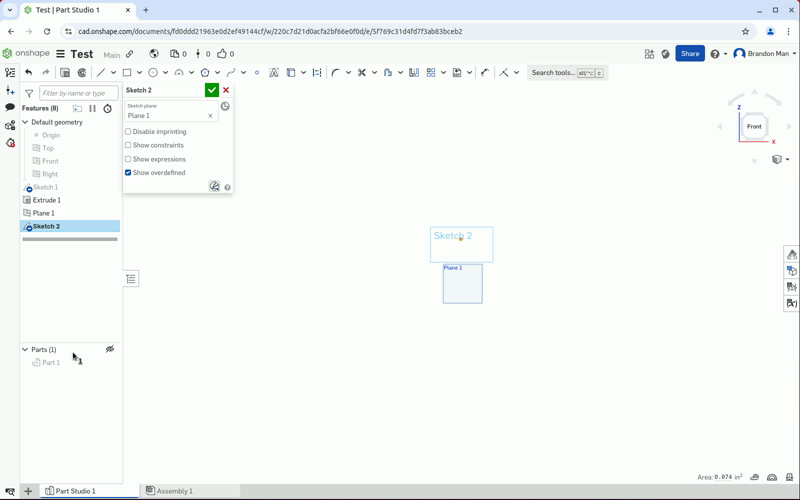
key(shift+y)
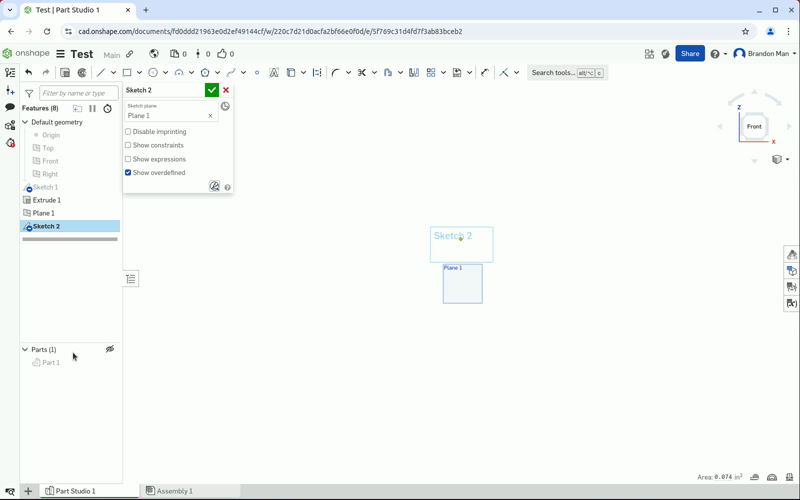
key(shift+e)
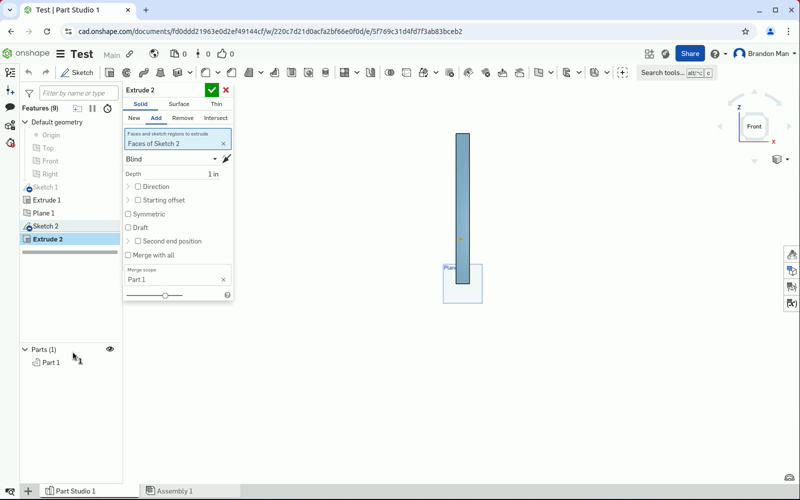
mouse_move(143, 106)
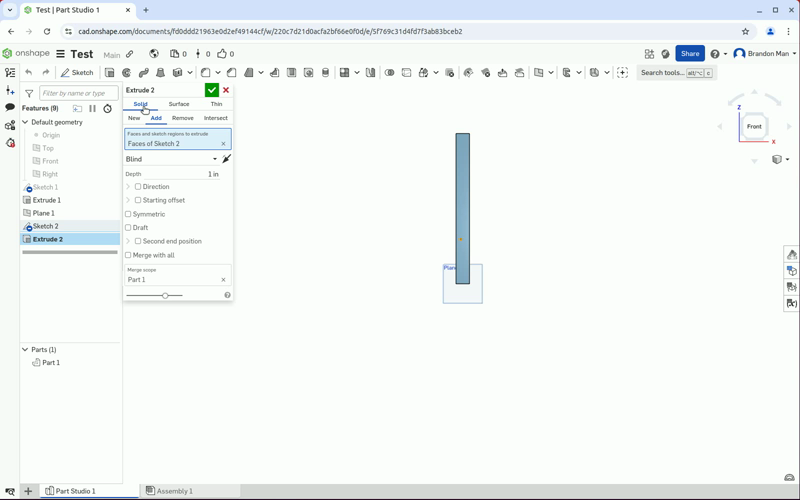
click(143, 106)
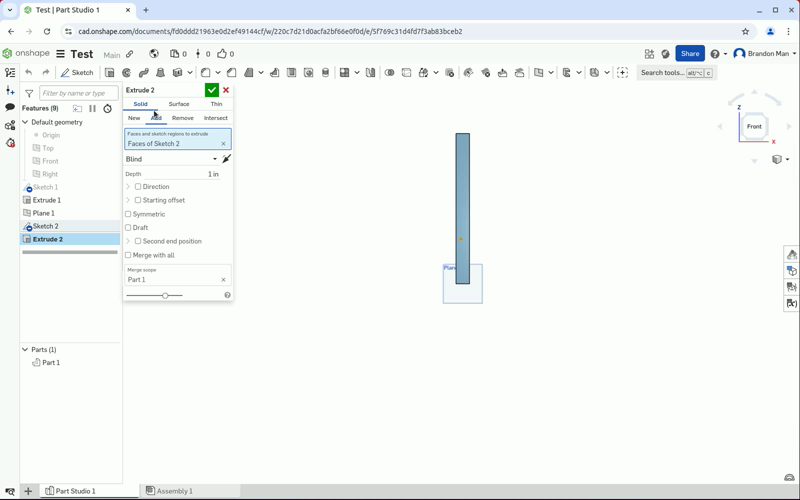
mouse_move(186, 120)
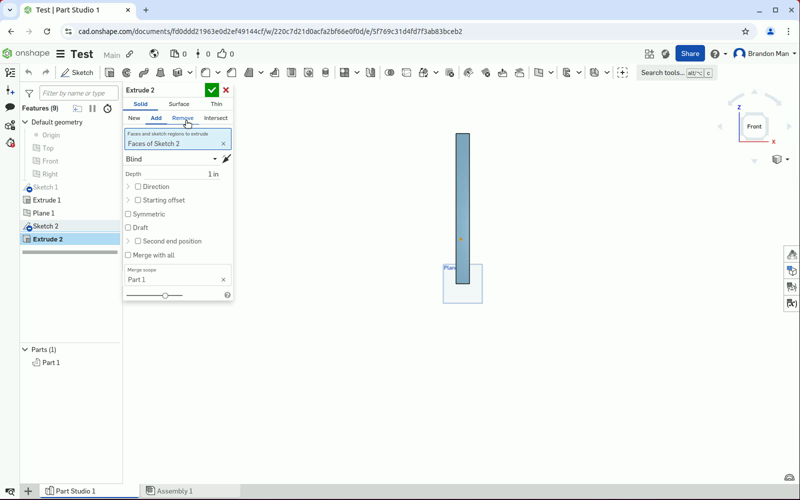
click(186, 120)
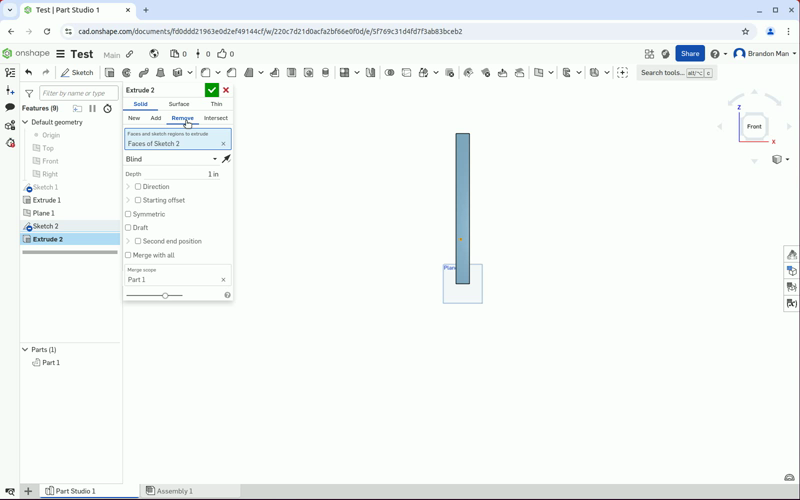
key(tab, 4)
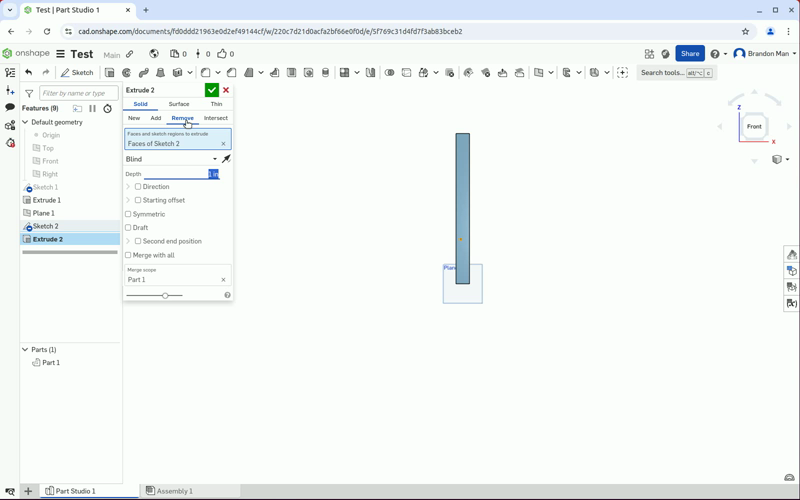
text(1.204)
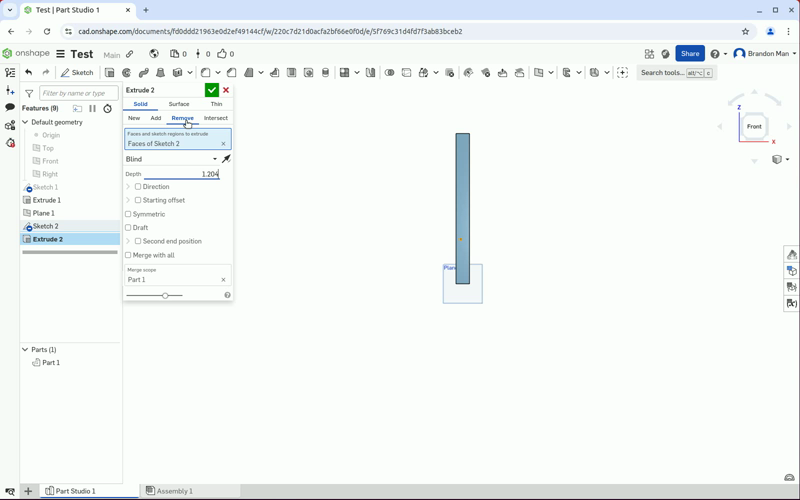
key(tab, 6)
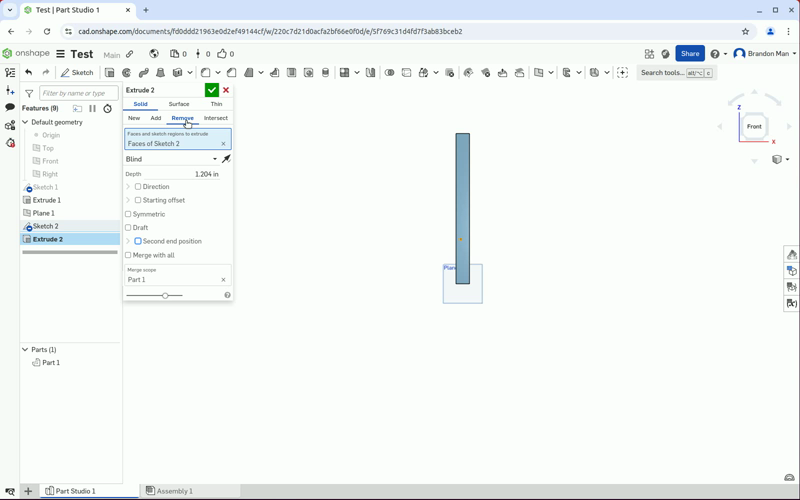
key(space)
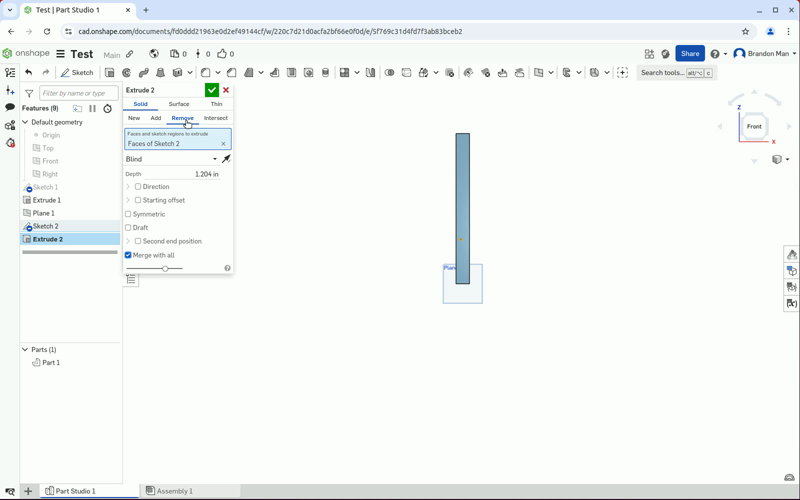
key(enter)
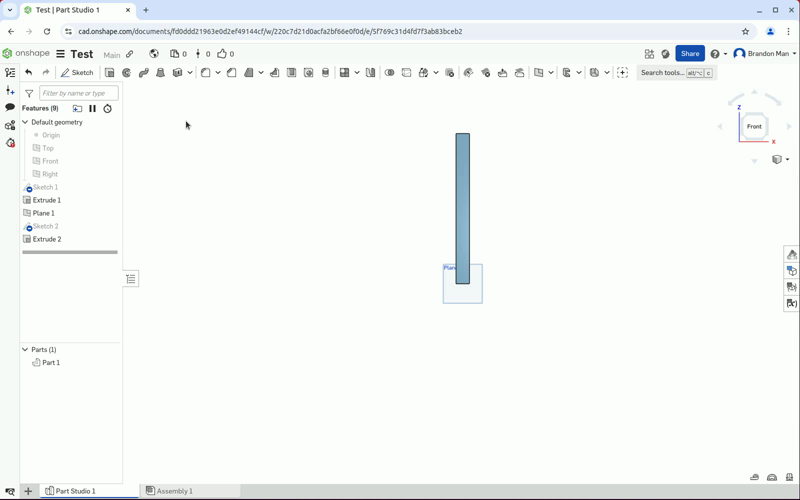
key(shift+h)
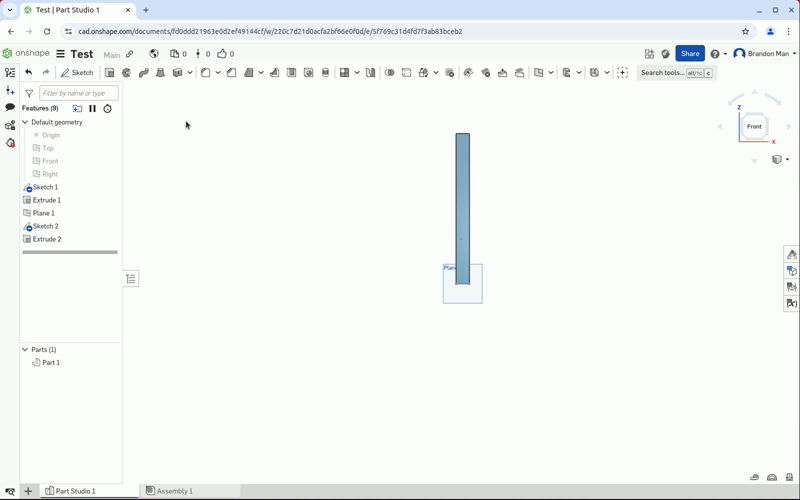
key(shift+h)
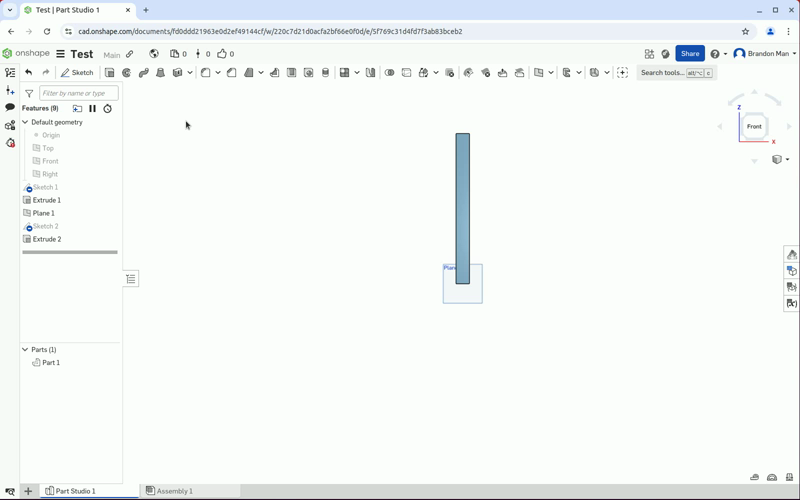
mouse_move(73, 189)
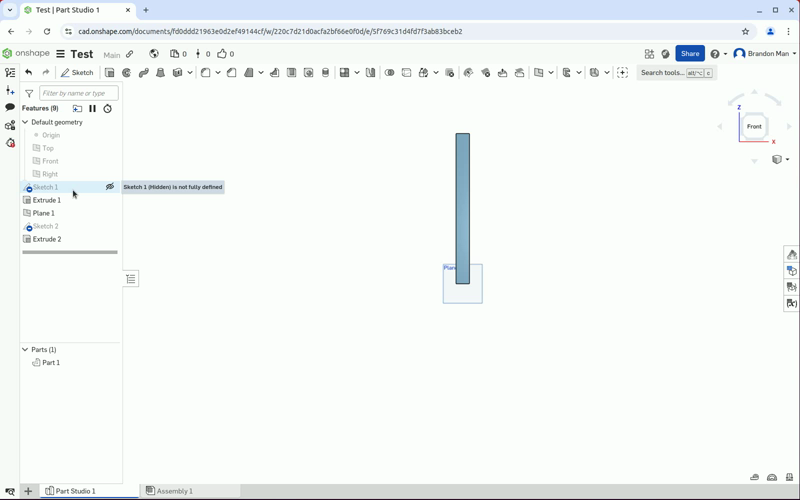
click(73, 189)
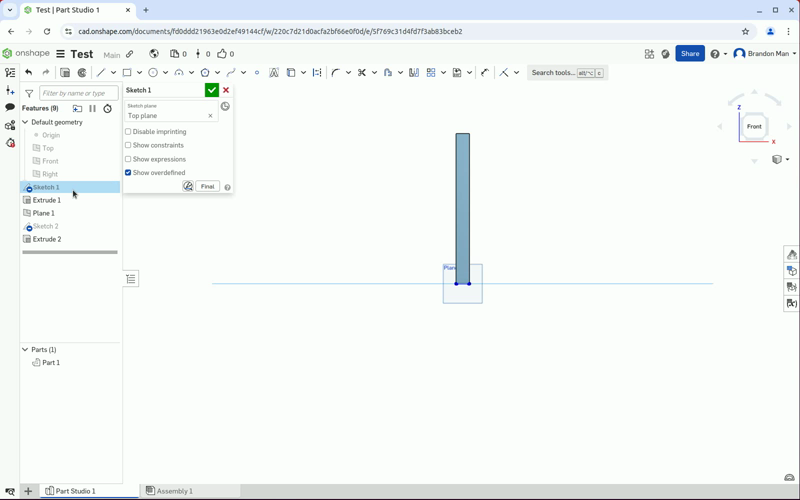
mouse_move(229, 92)
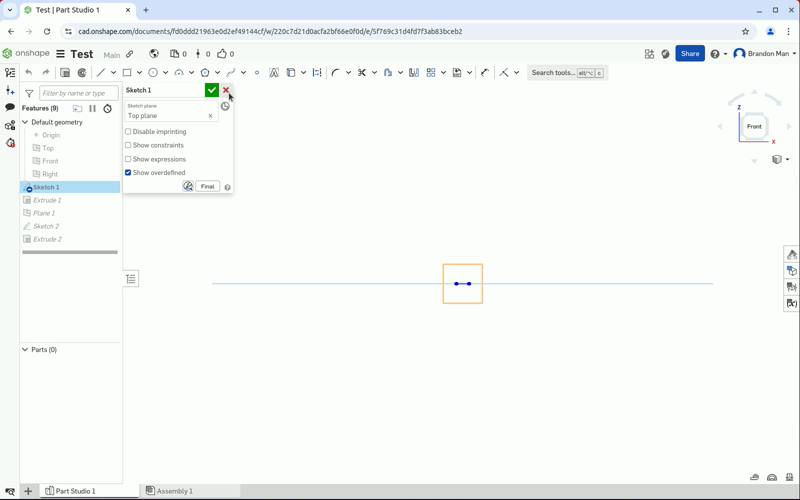
click(229, 92)
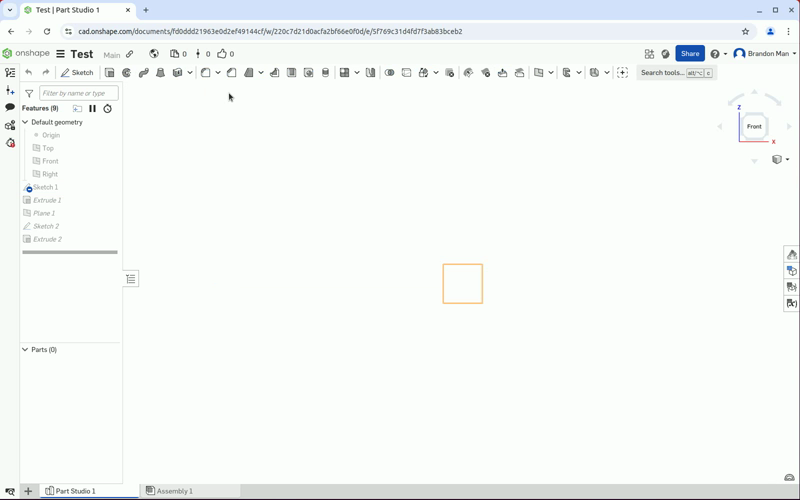
key(shift+s)
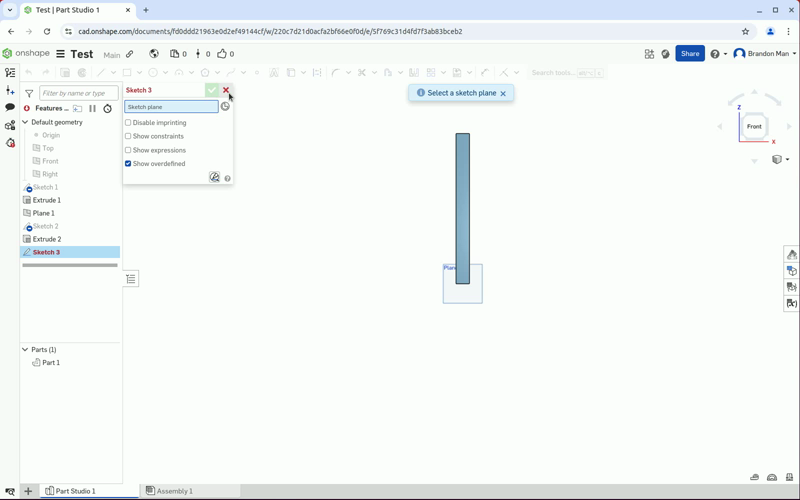
mouse_move(73, 215)
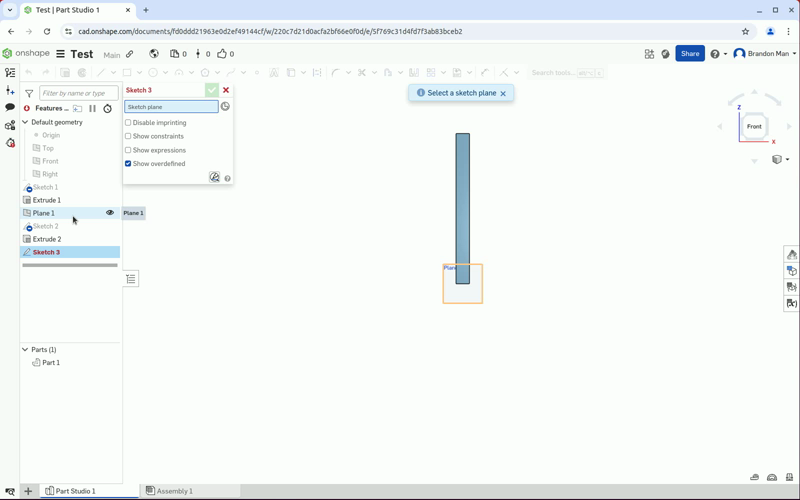
click(73, 215)
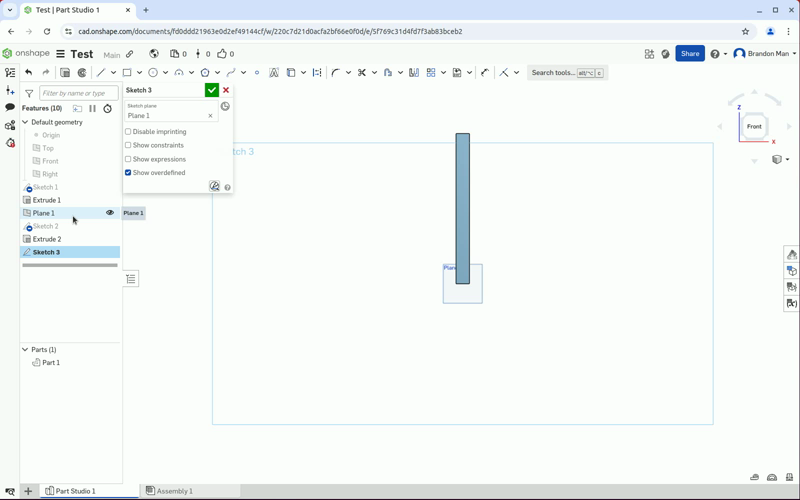
mouse_move(73, 352)
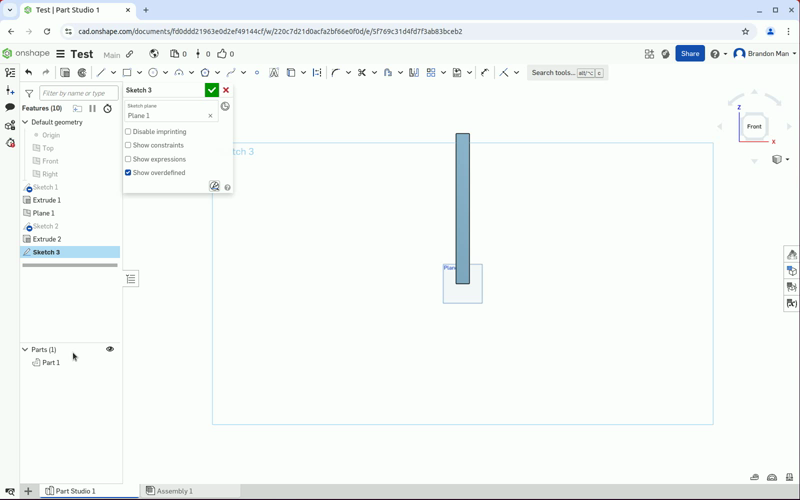
key(y)
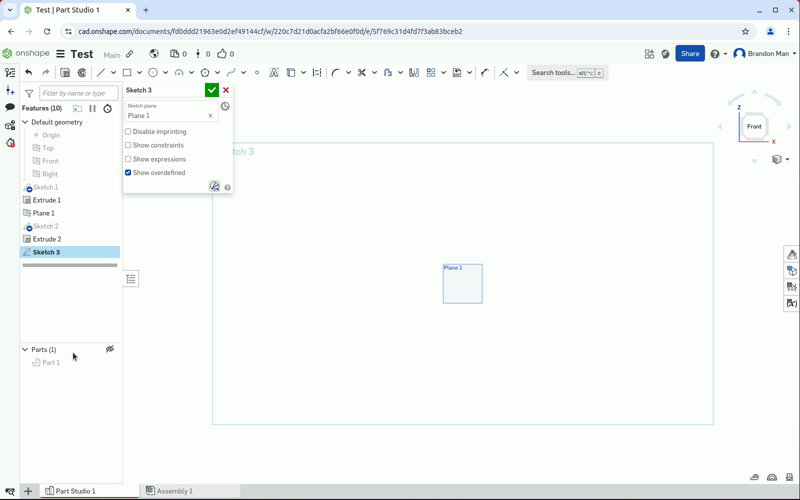
key(c)
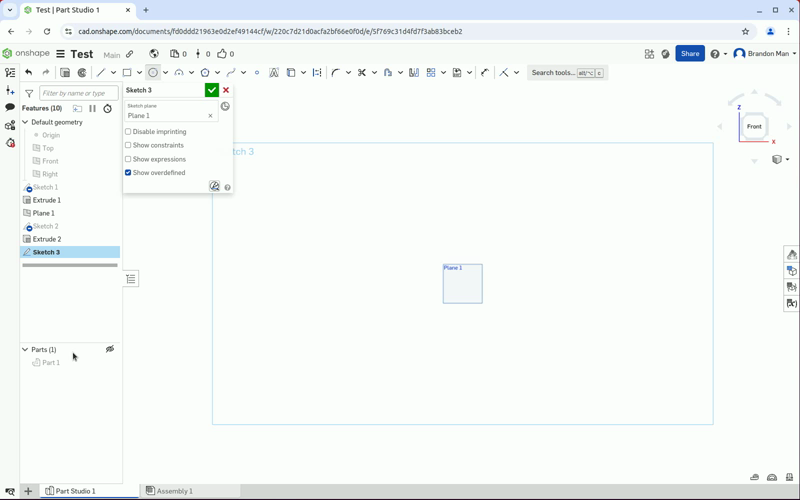
key_down(shift)
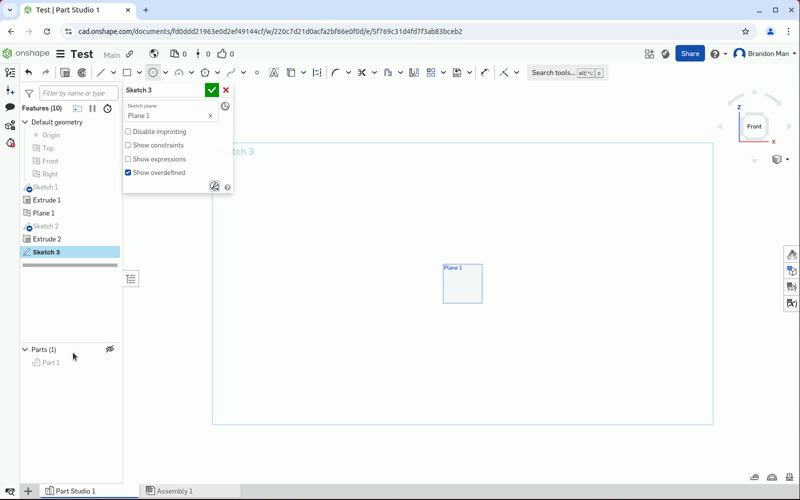
mouse_move(460, 201)
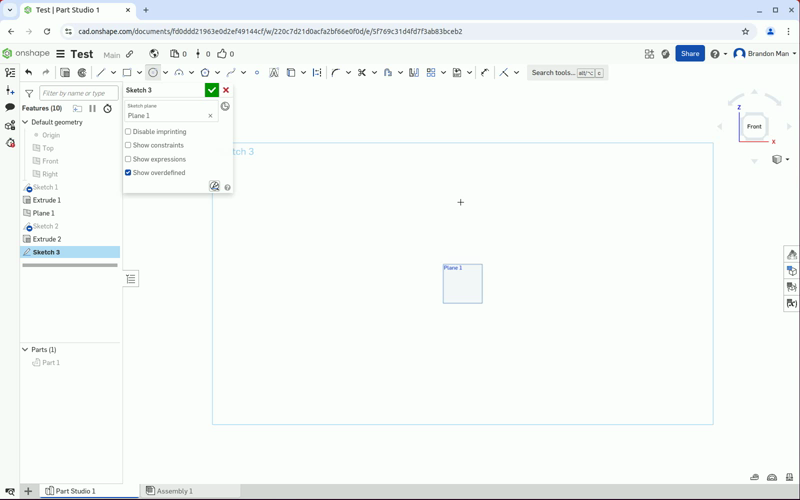
click(460, 201)
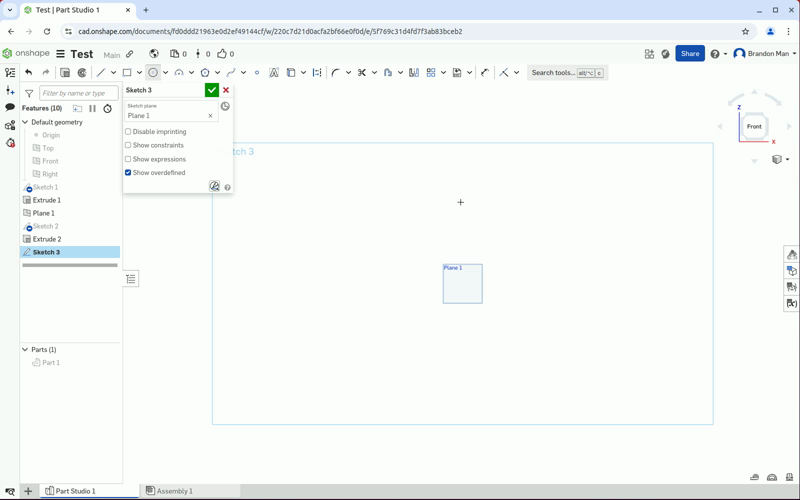
key_up(shift)
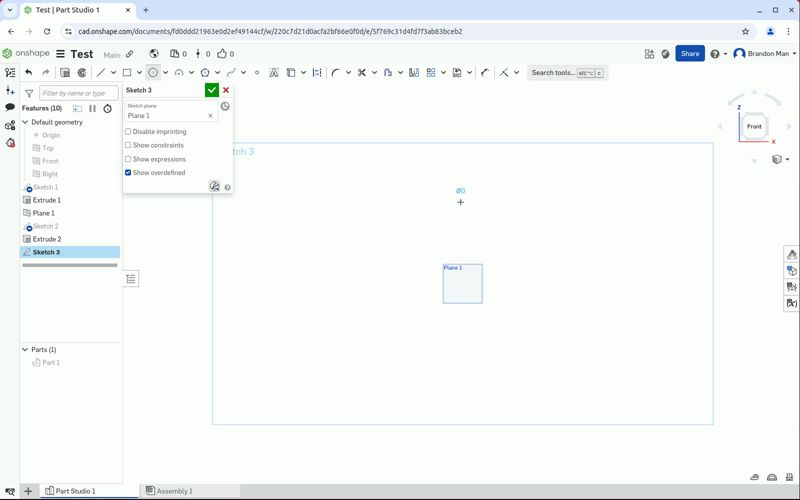
mouse_move(461, 201)
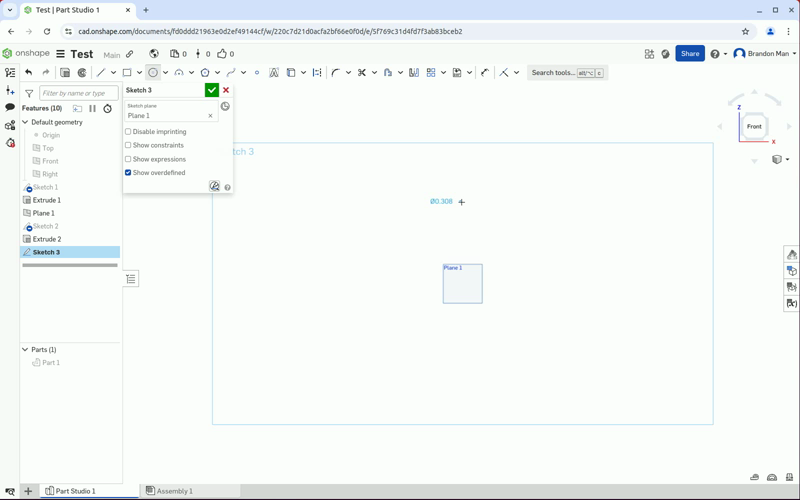
scroll(6)
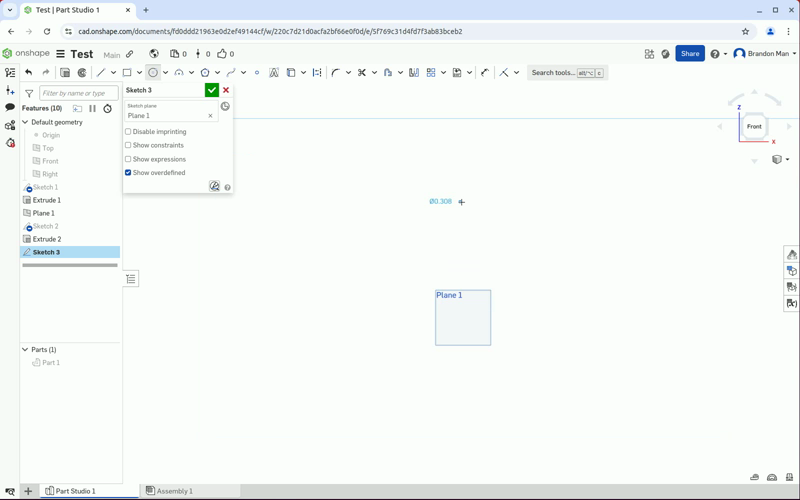
scroll(6)
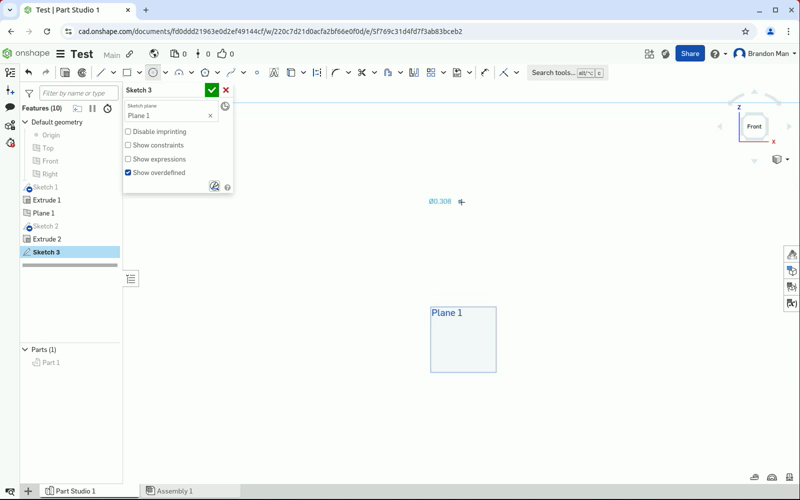
scroll(6)
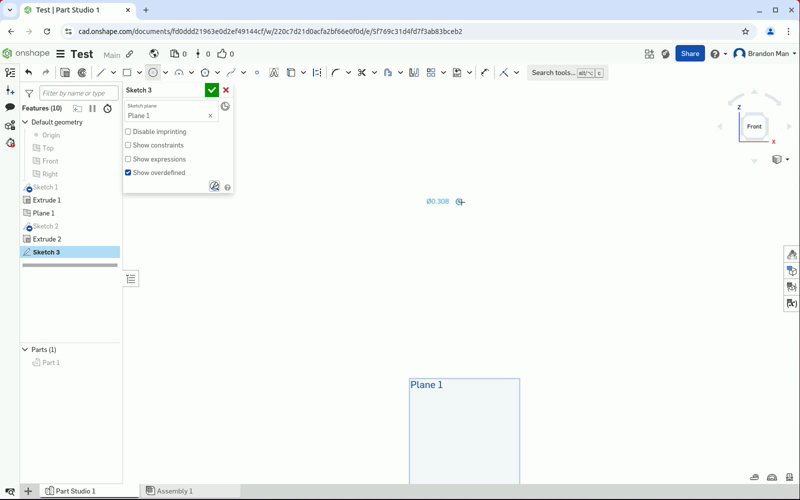
scroll(6)
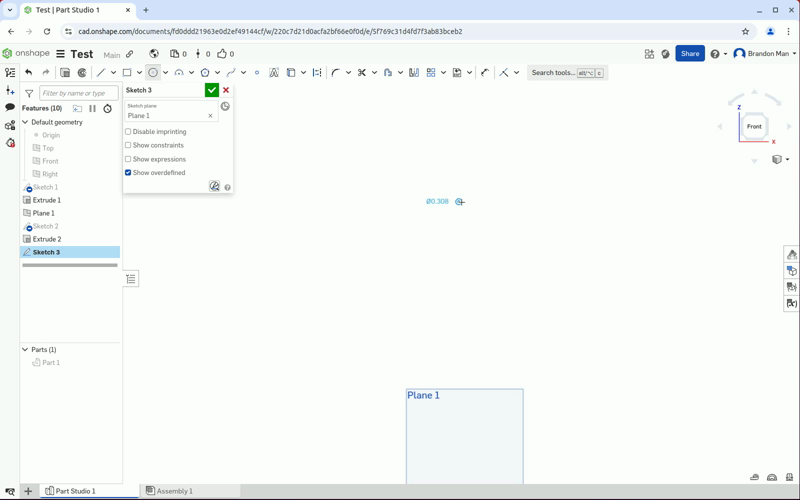
scroll(6)
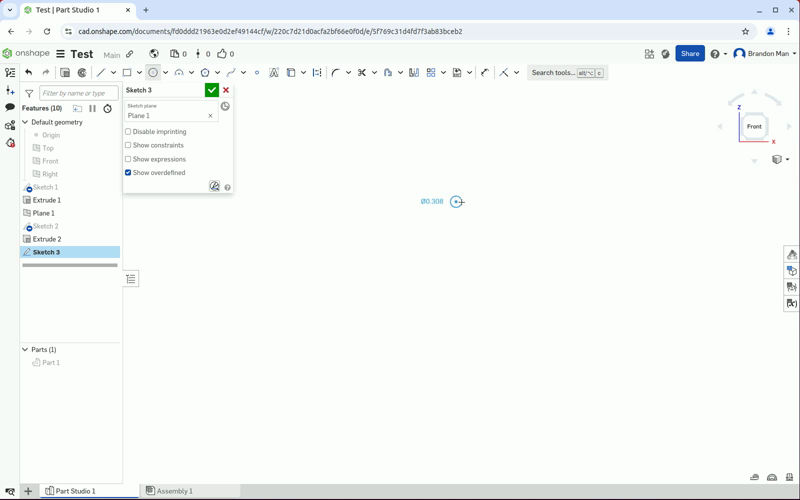
scroll(6)
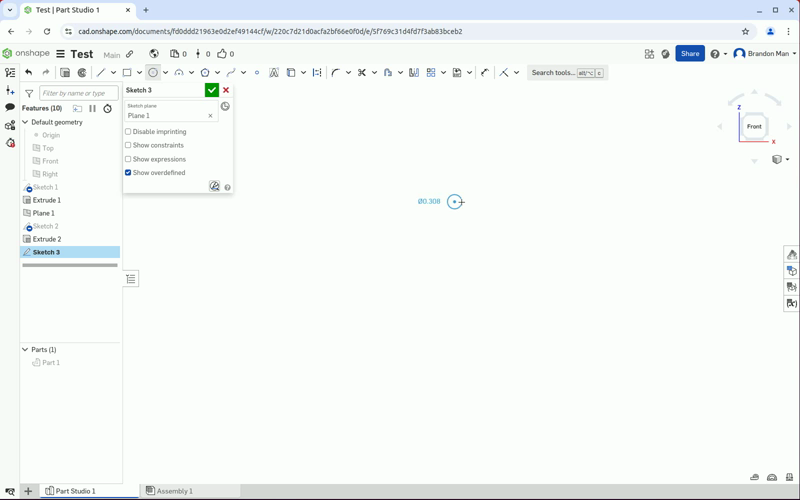
scroll(6)
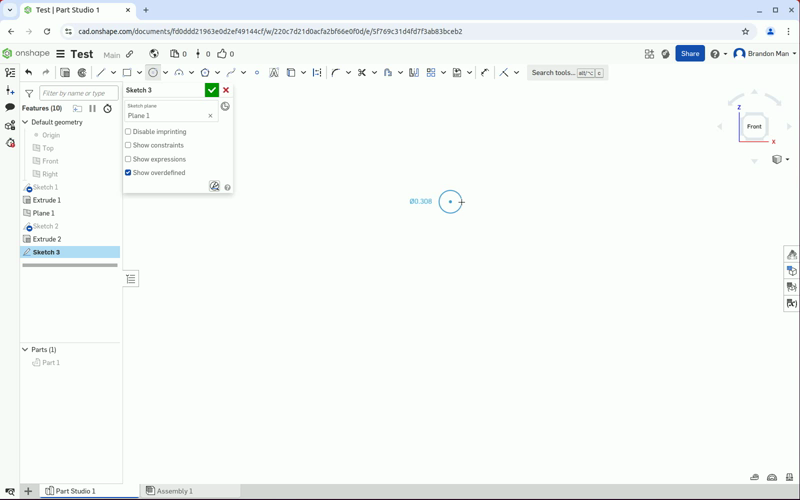
click(461, 201)
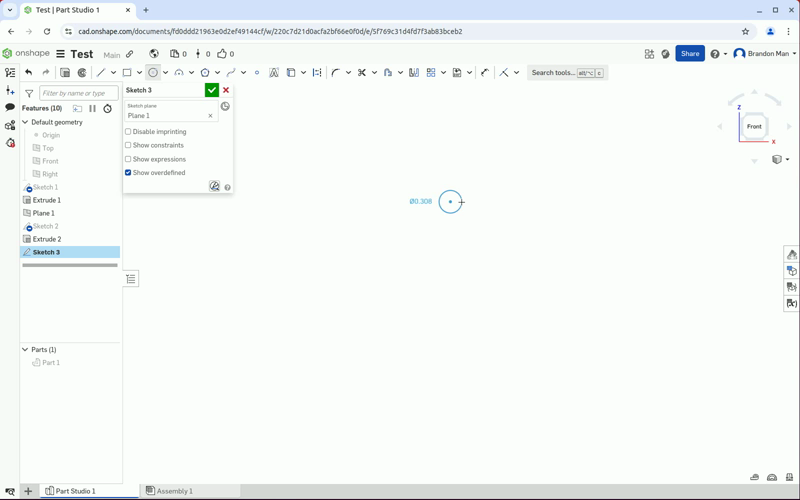
scroll(-6)
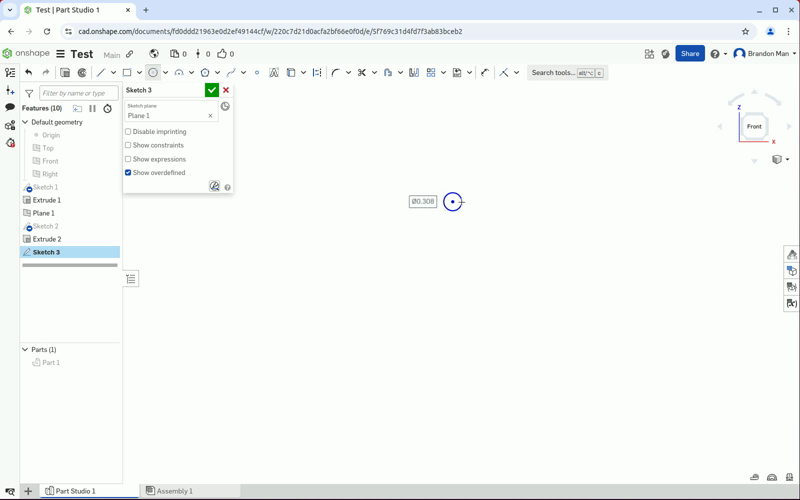
scroll(-6)
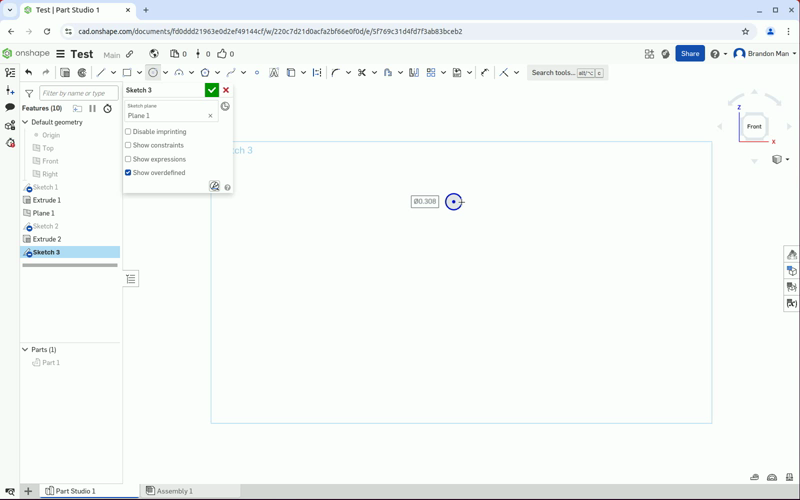
scroll(-6)
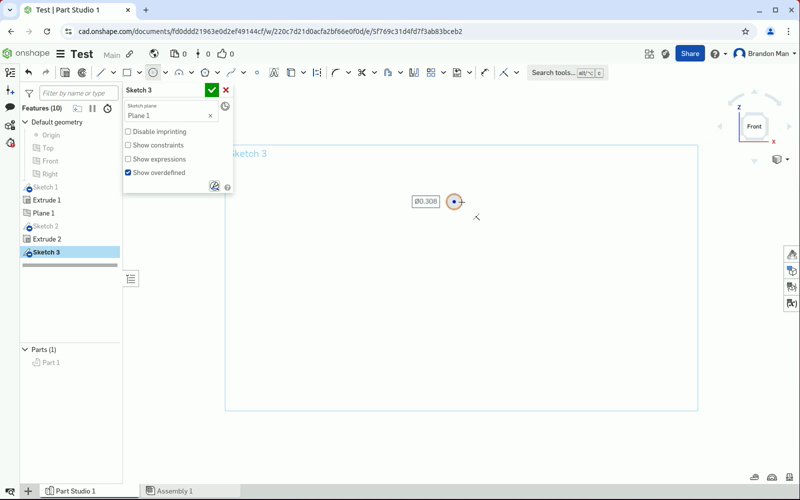
scroll(-6)
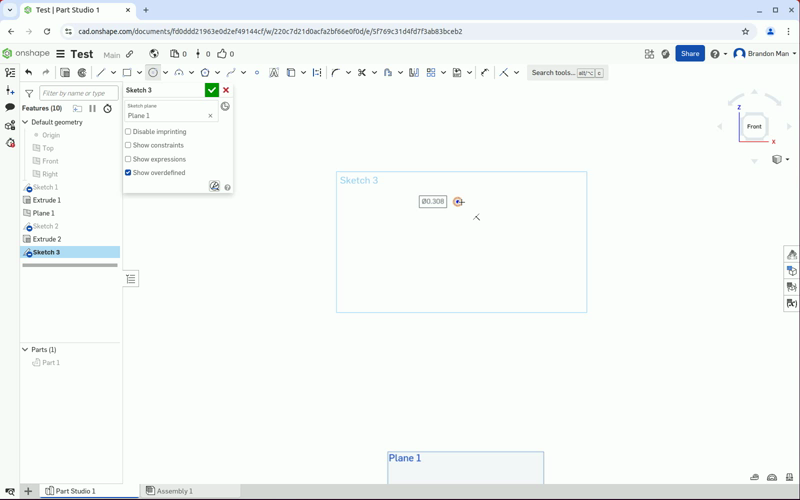
scroll(-6)
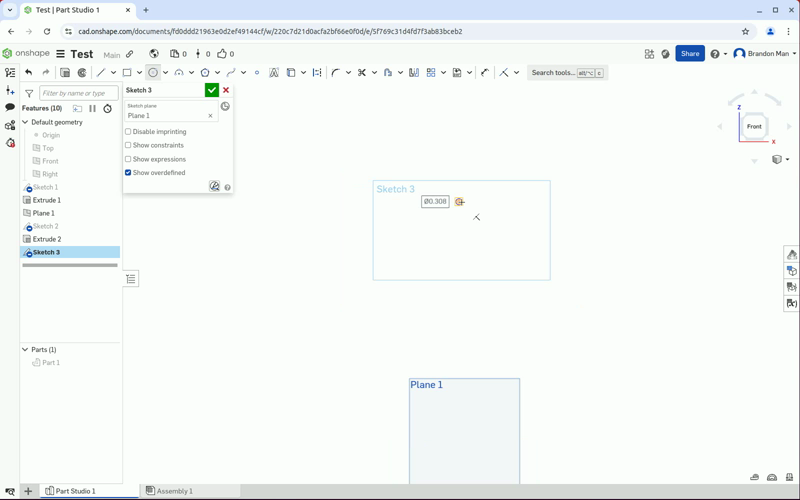
scroll(-6)
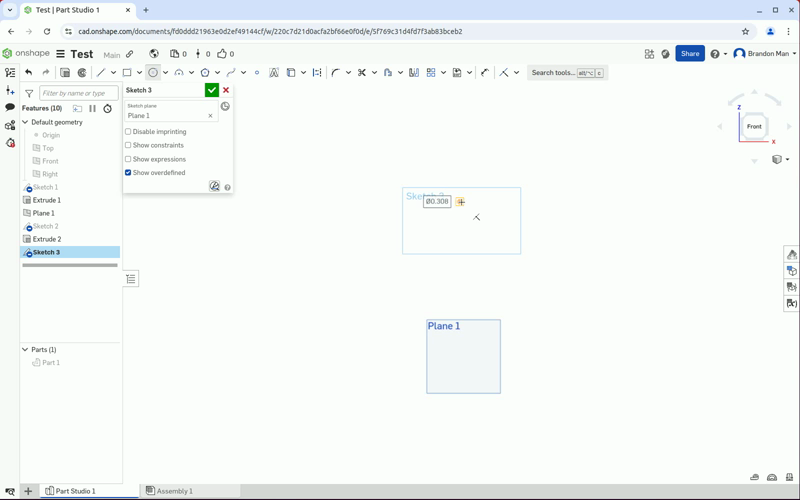
scroll(-6)
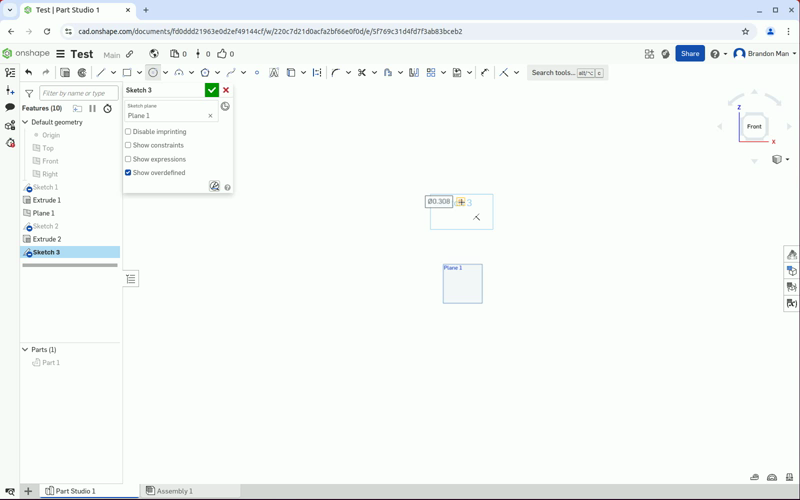
key(esc)
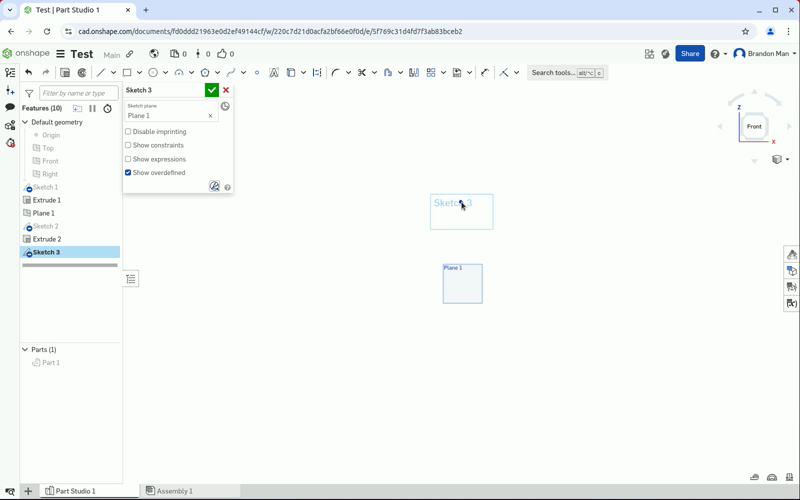
mouse_move(460, 202)
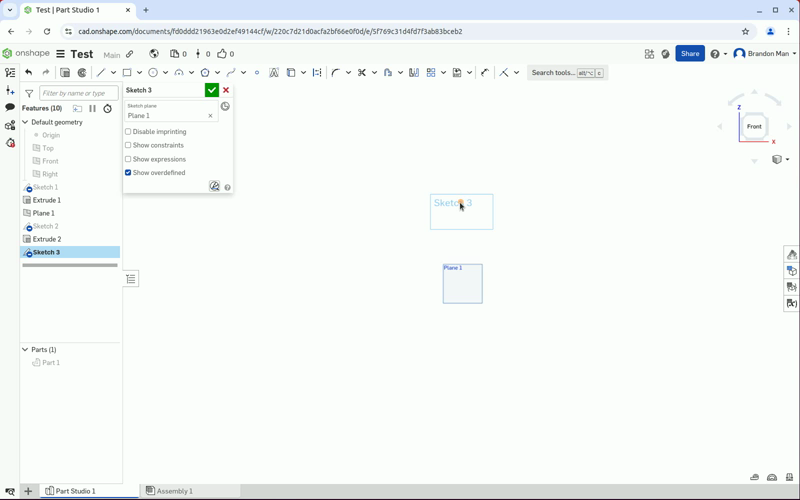
scroll(6)
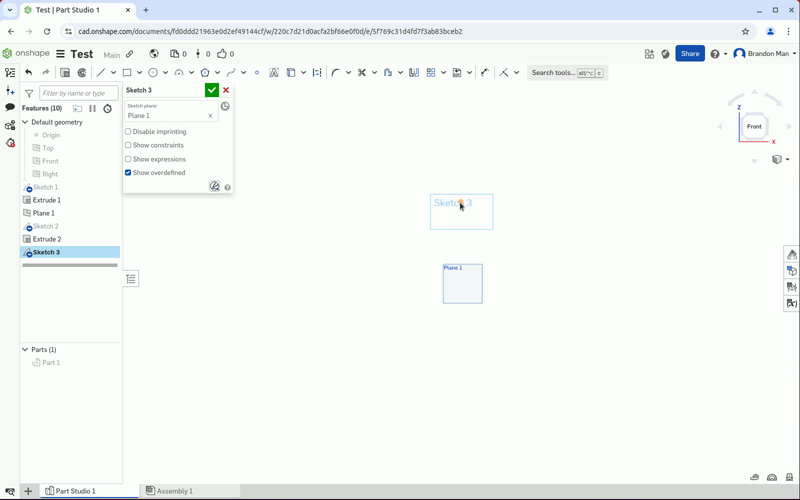
scroll(6)
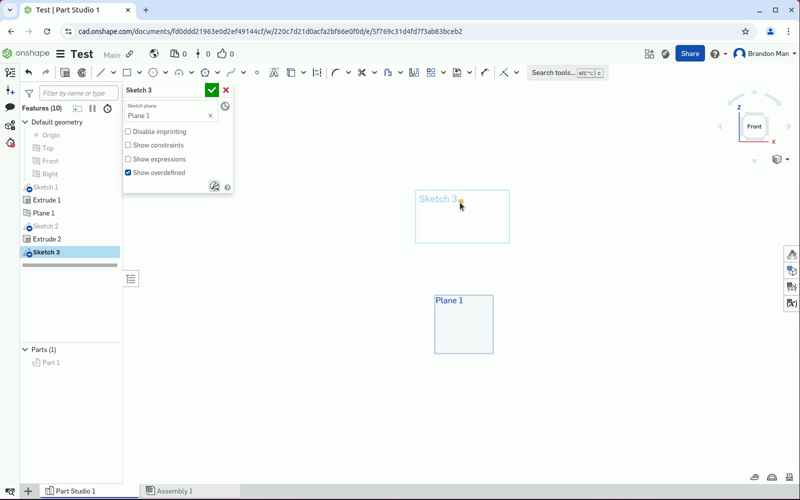
scroll(6)
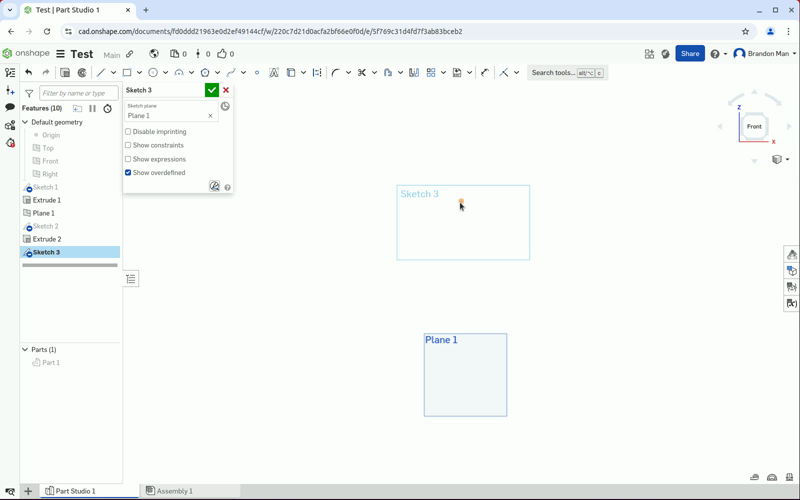
scroll(6)
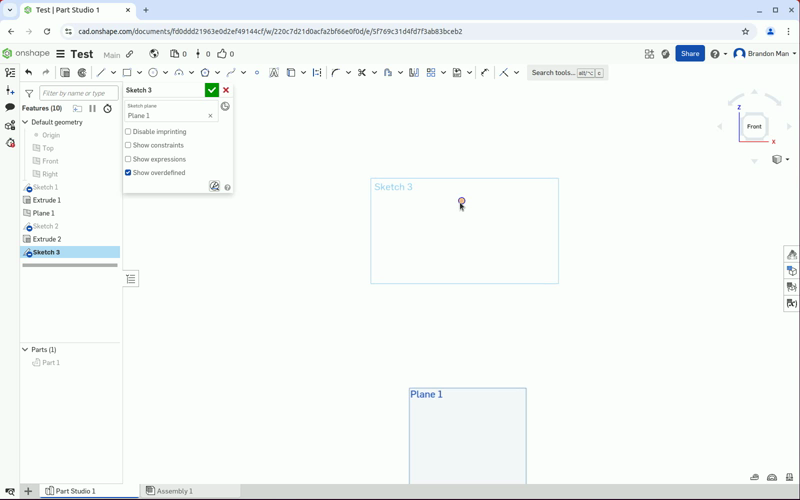
scroll(6)
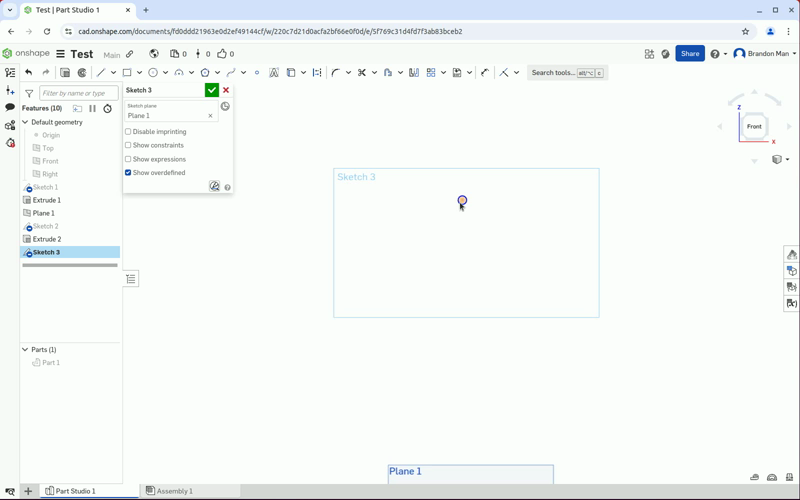
scroll(6)
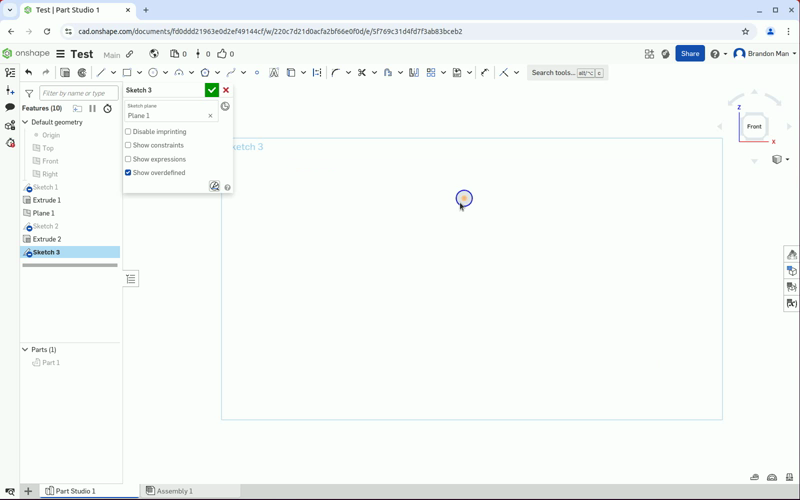
scroll(6)
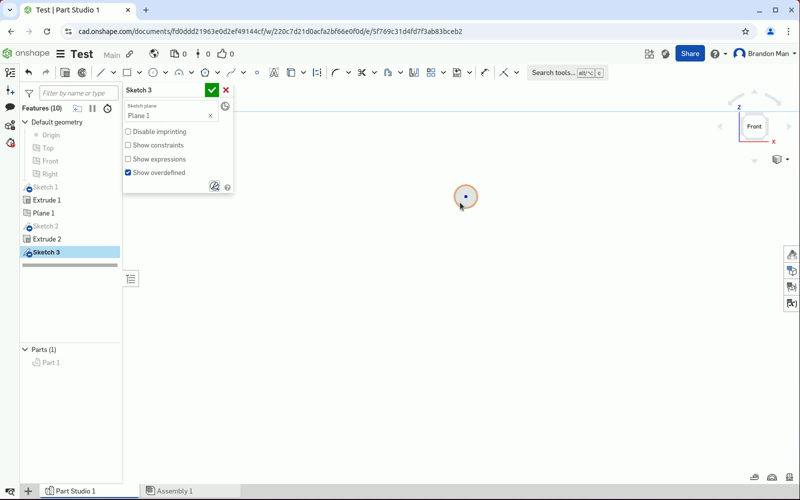
click(460, 202)
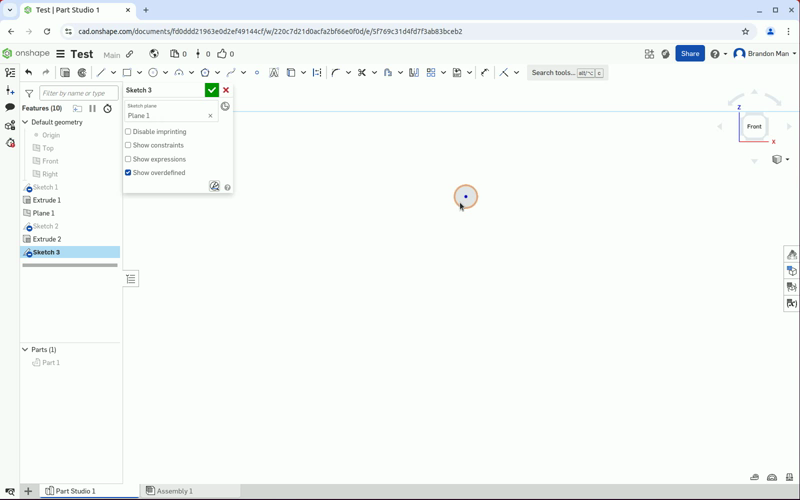
scroll(-6)
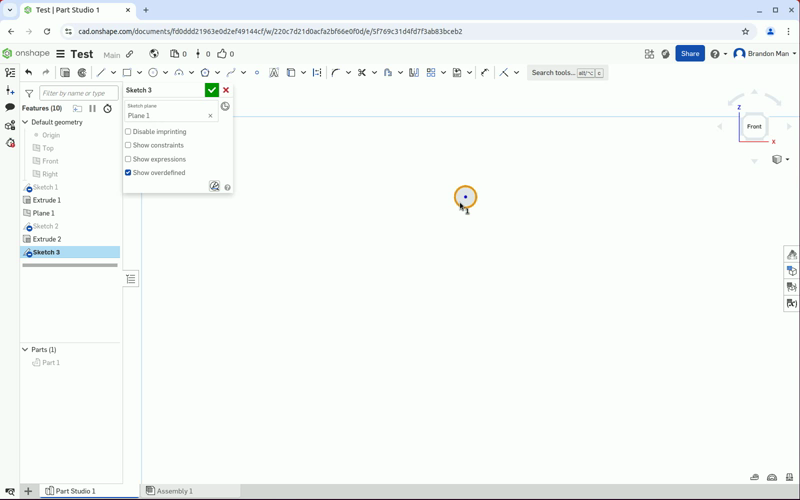
scroll(-6)
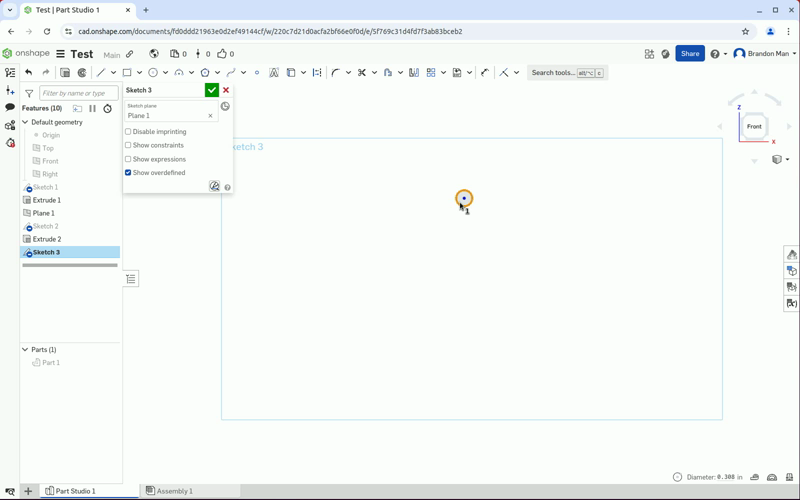
scroll(-6)
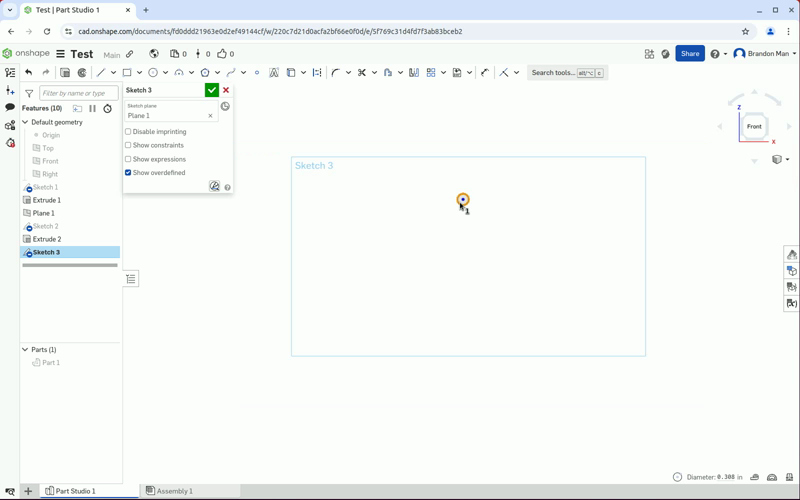
scroll(-6)
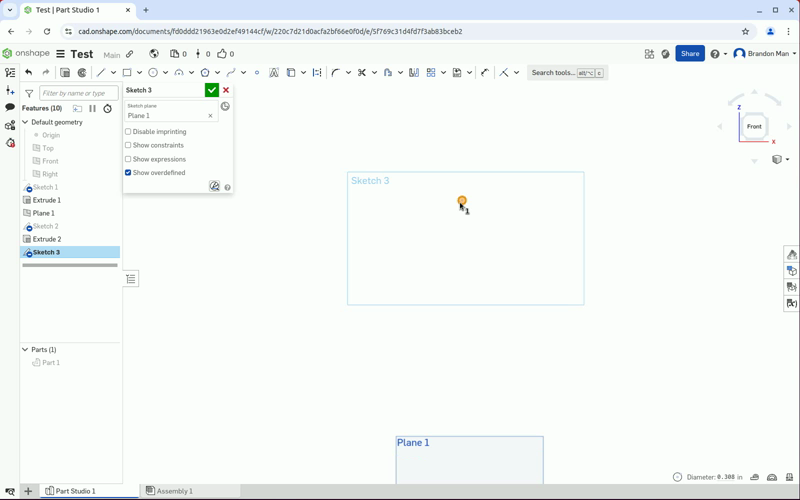
scroll(-6)
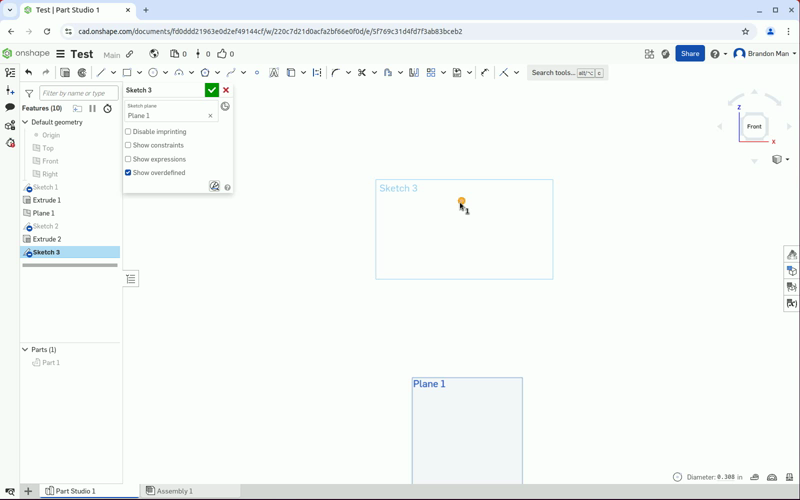
scroll(-6)
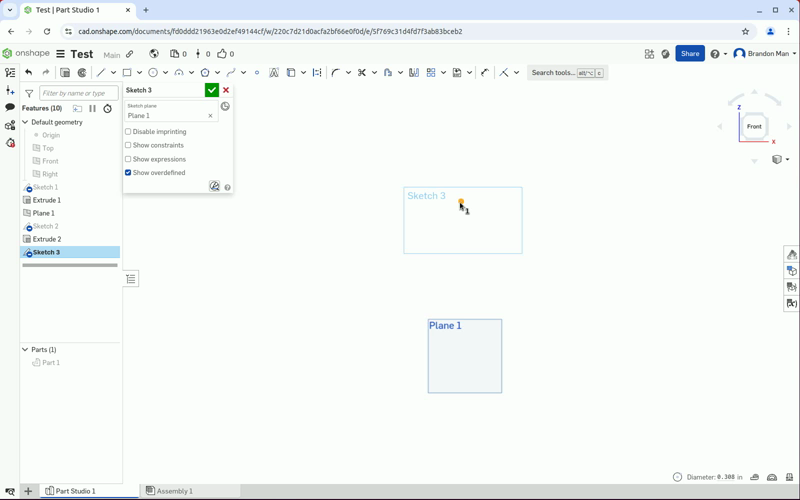
scroll(-6)
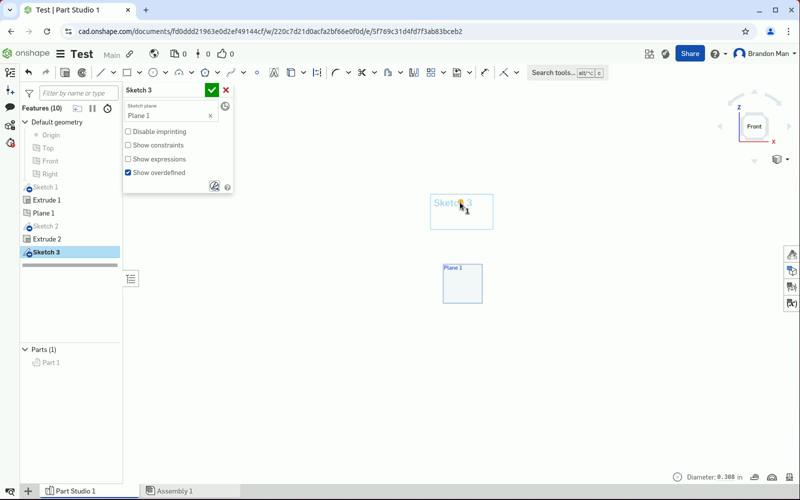
mouse_move(73, 352)
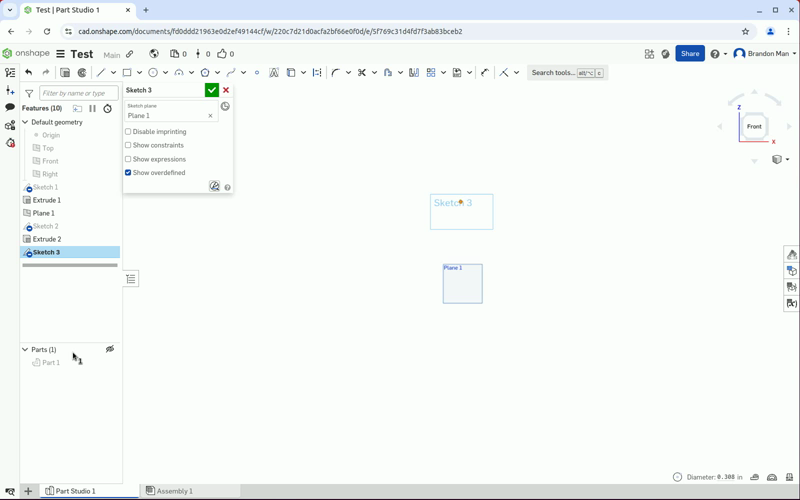
key(shift+y)
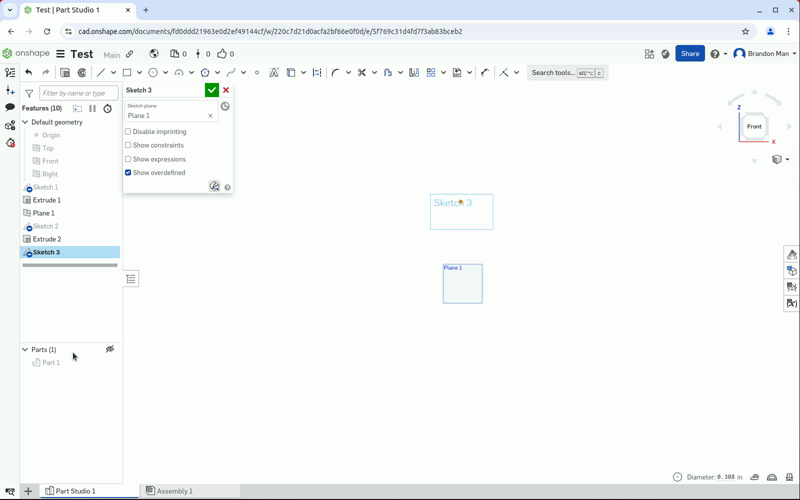
key(shift+e)
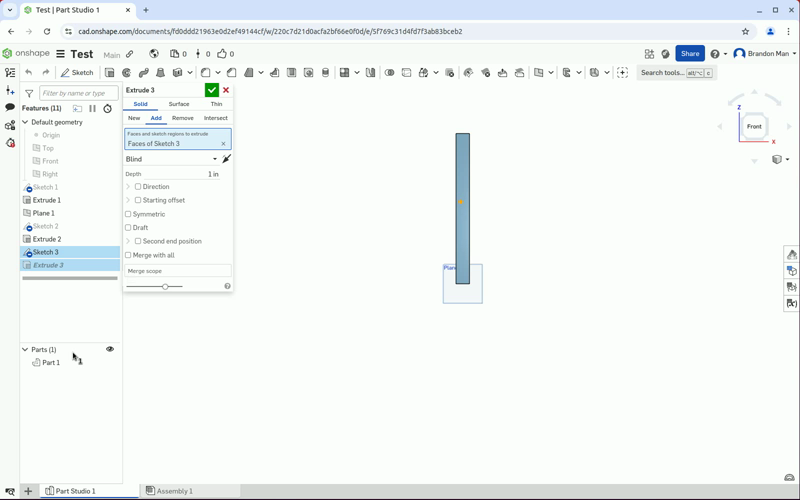
mouse_move(143, 106)
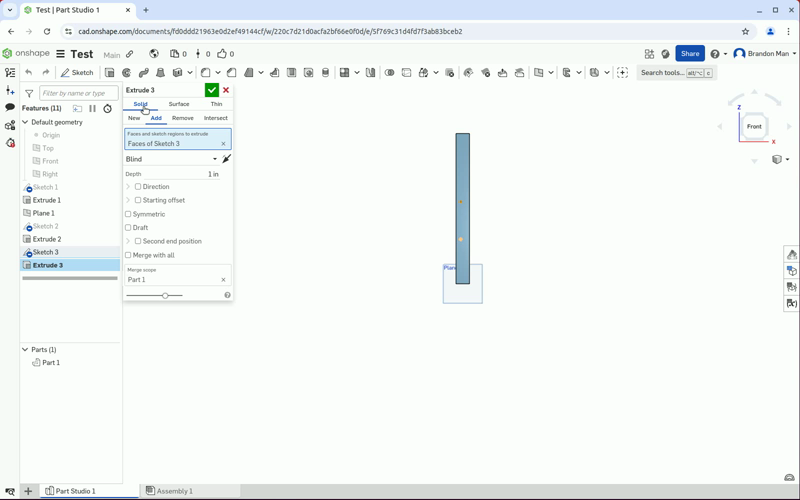
click(143, 106)
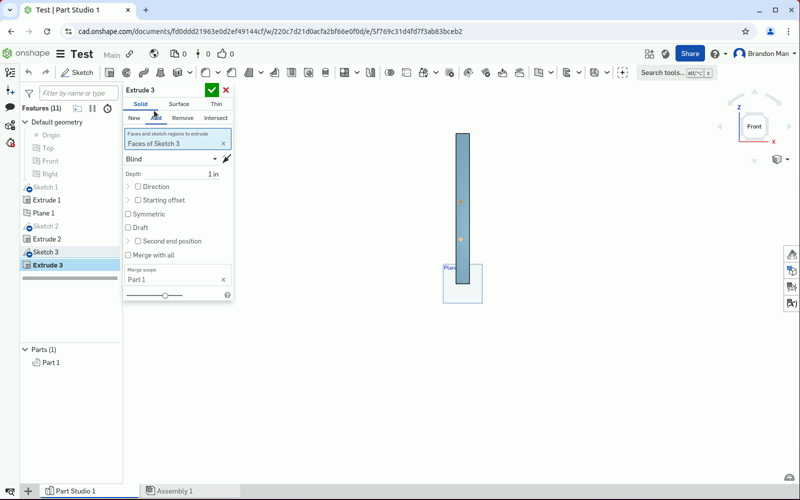
mouse_move(186, 120)
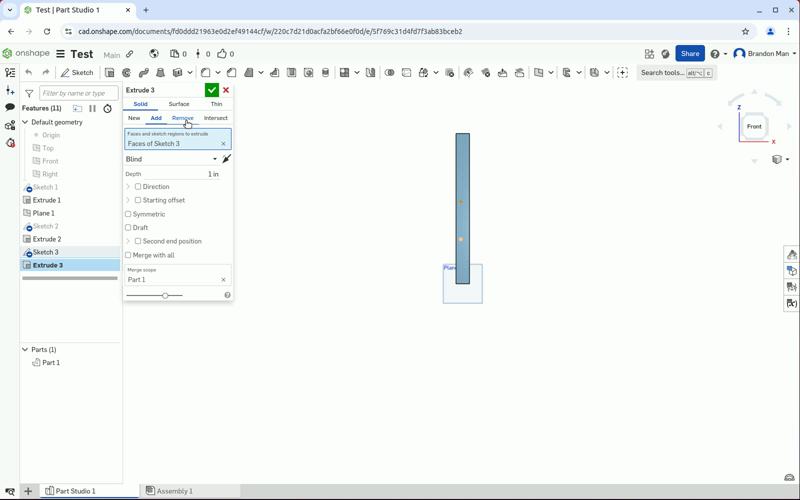
click(186, 120)
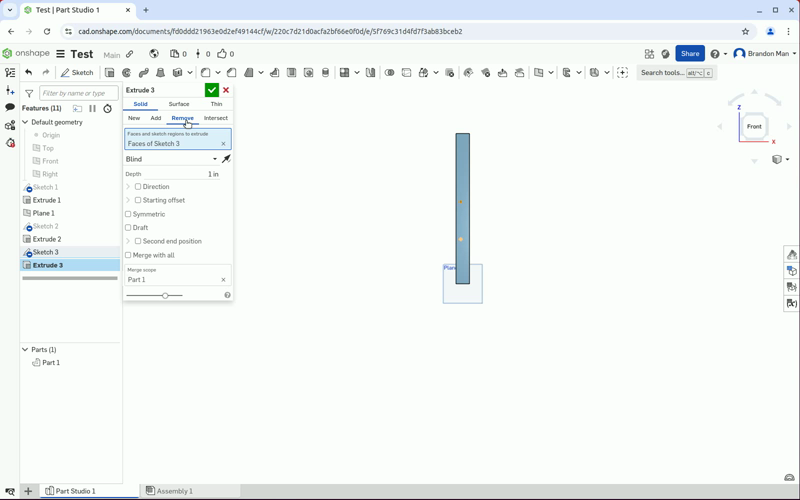
key(tab, 4)
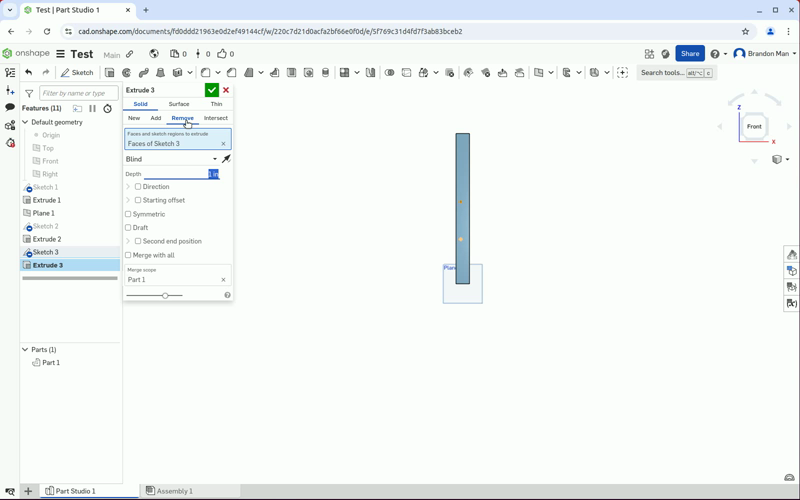
text(1.204)
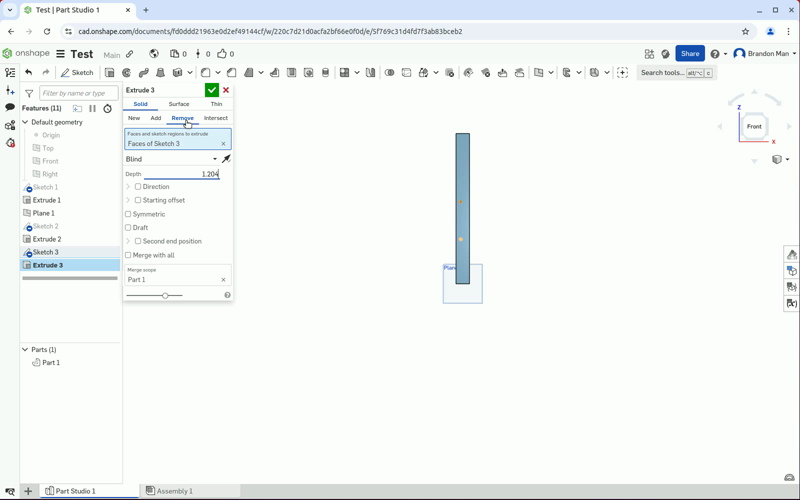
key(tab, 6)
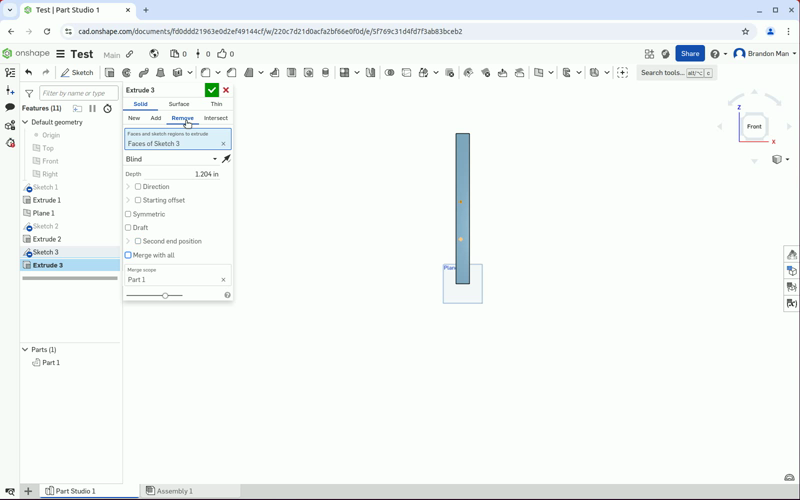
key(space)
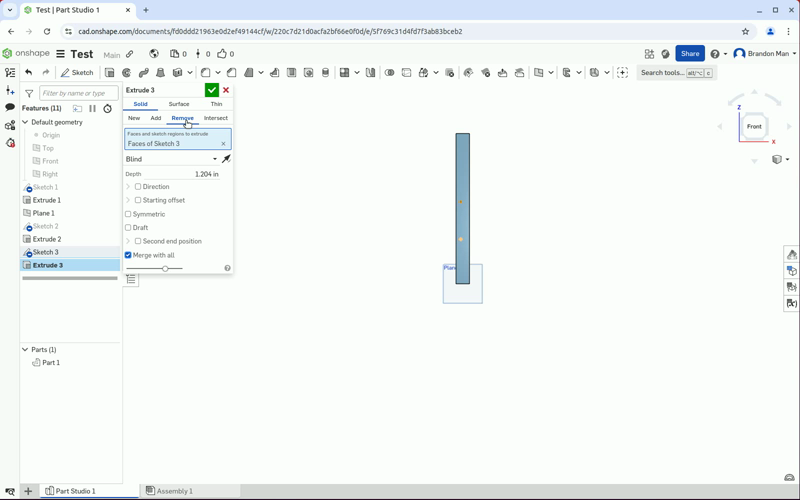
key(enter)
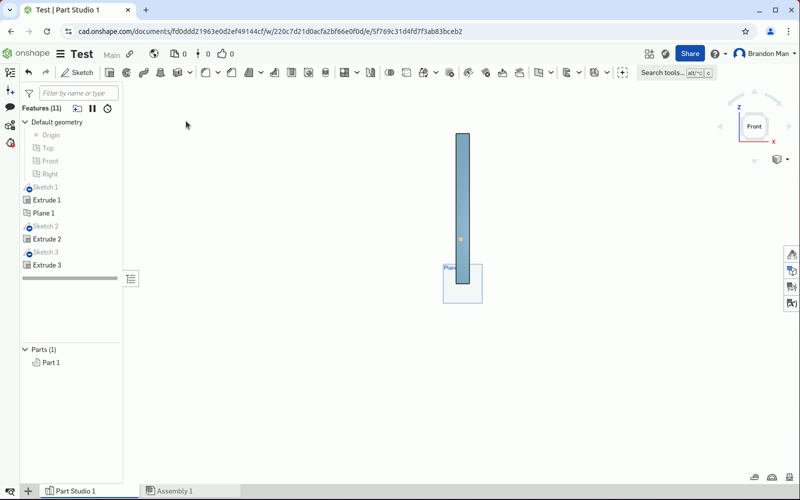
key(shift+h)
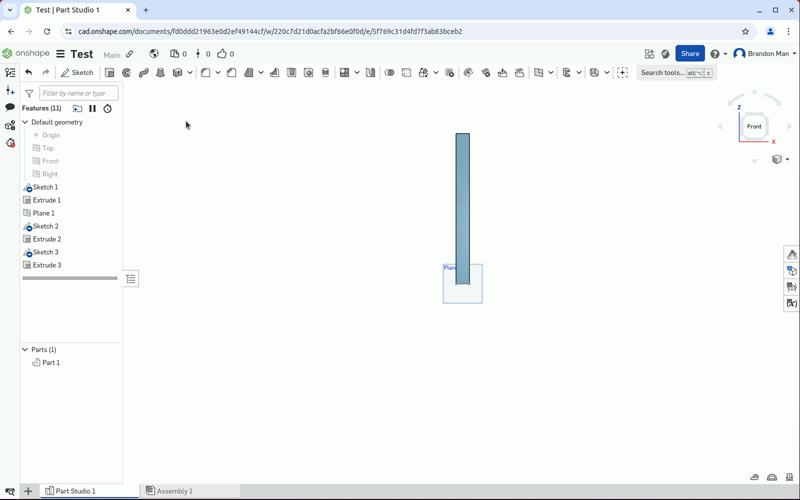
key(shift+h)
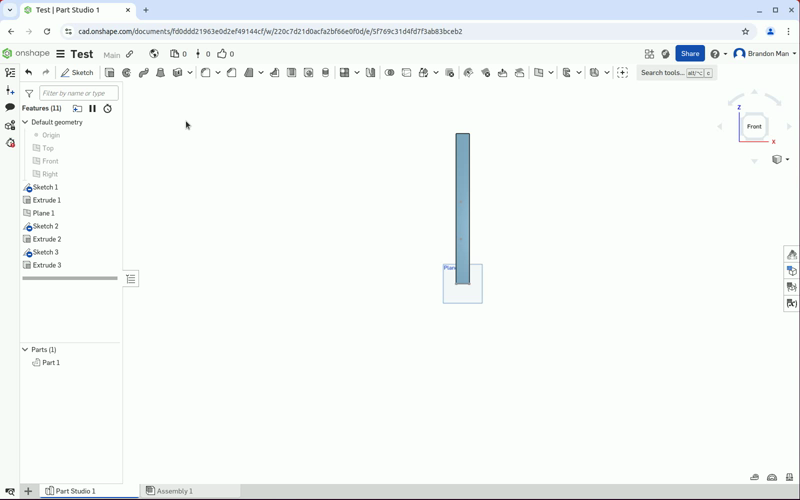
key(shift+7)
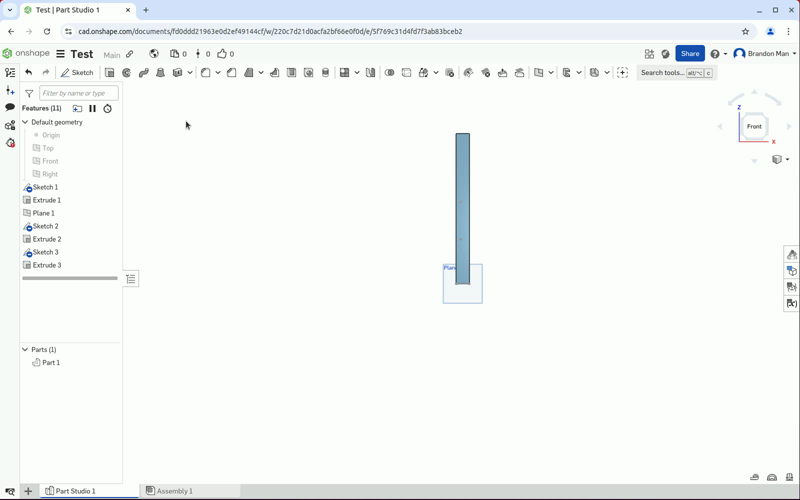
key(left, 2)
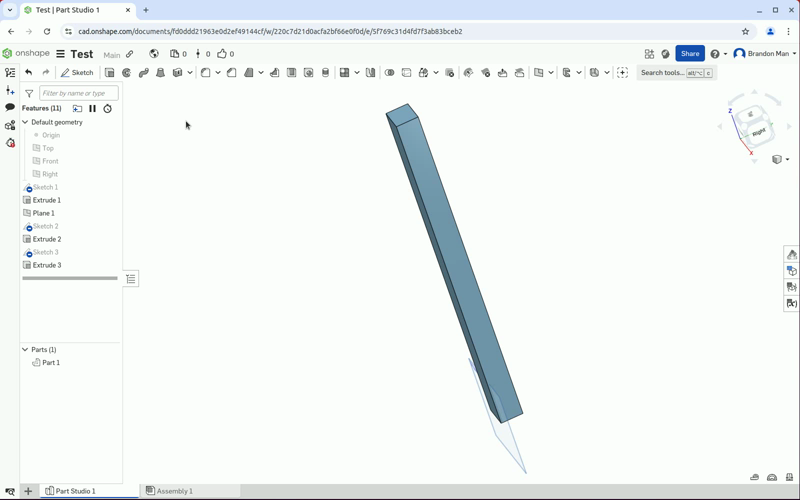
key(down, 2)
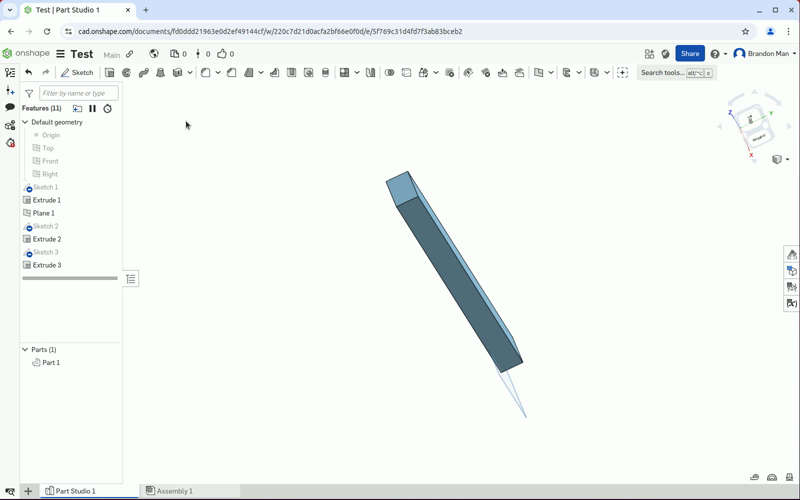
key(up, 2)
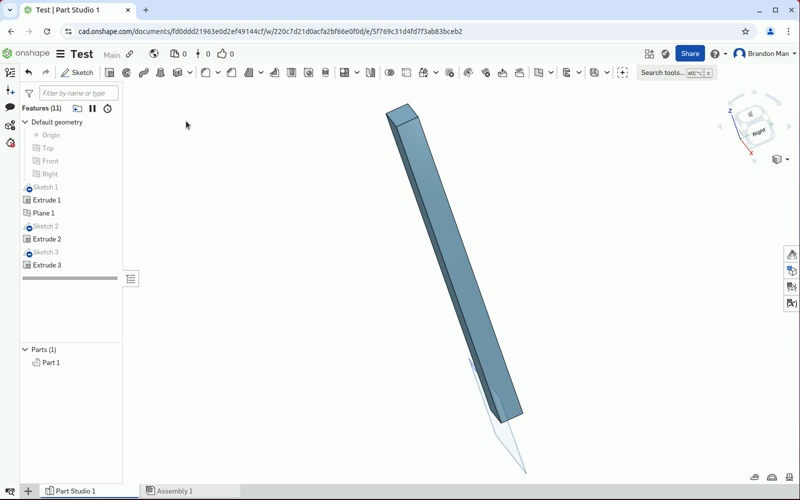
key(right, 2)
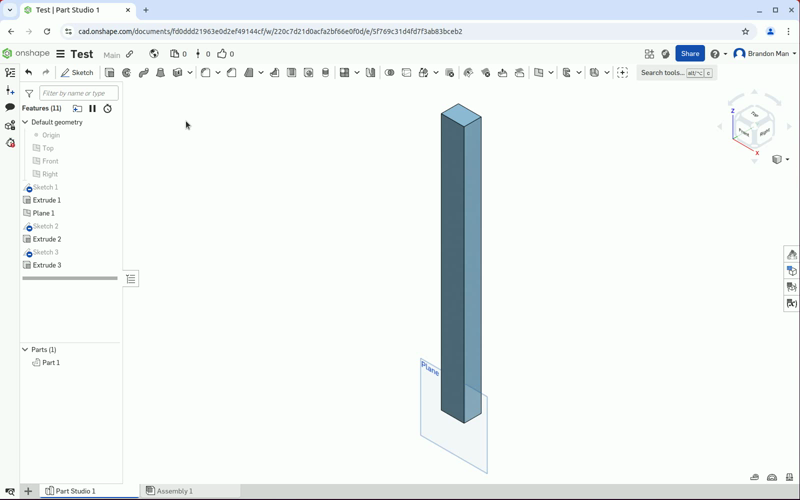
mouse_move(73, 189)
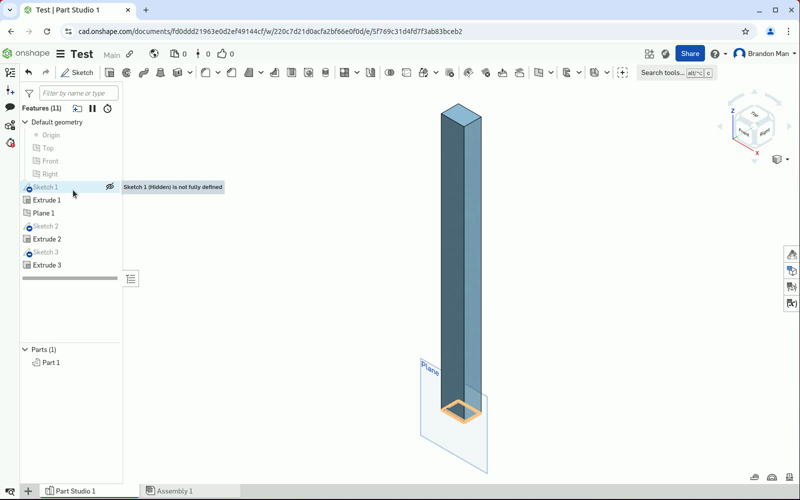
click(73, 189)